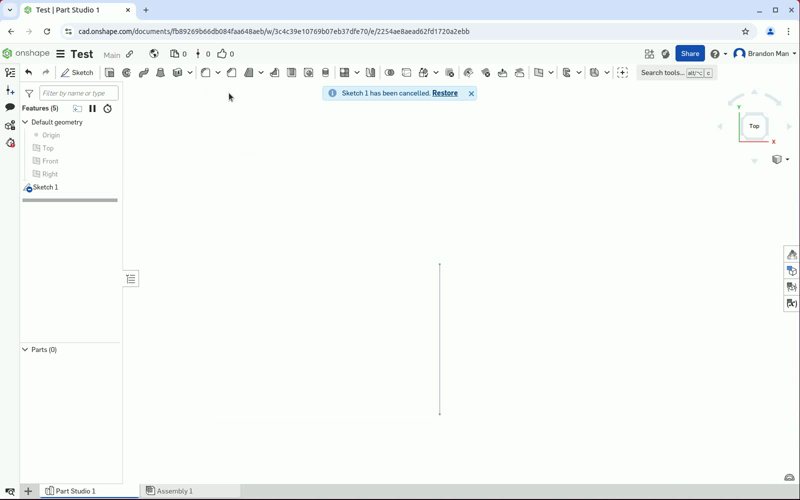
key(shift+h)
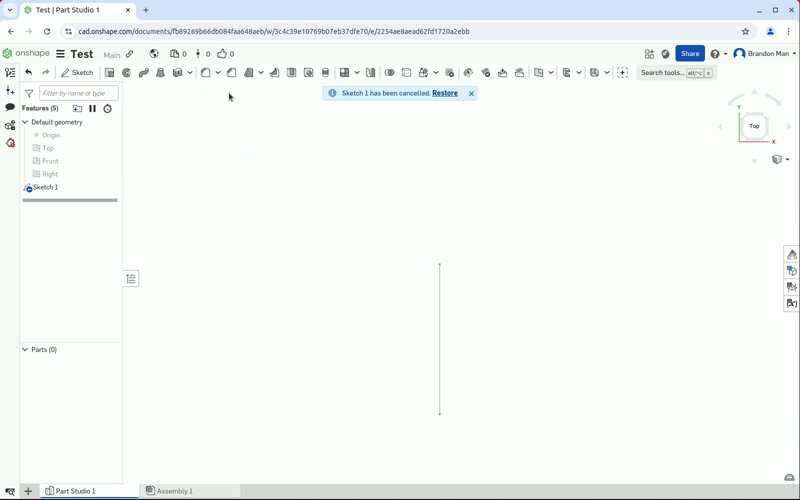
key(shift+s)
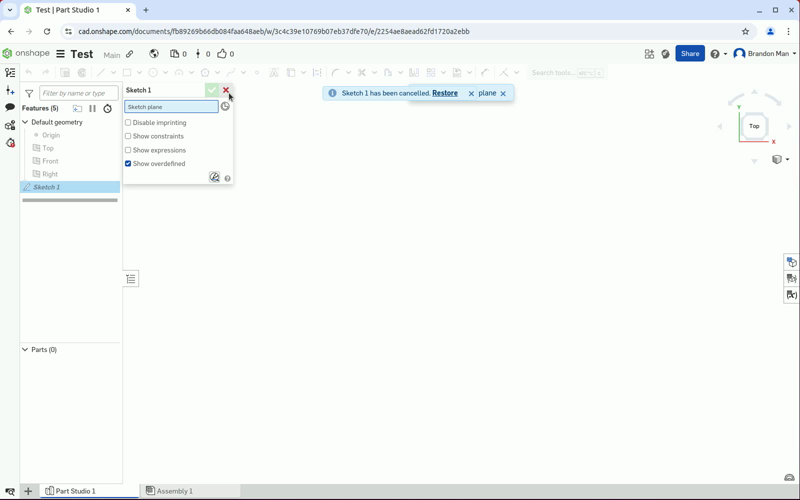
mouse_move(73, 150)
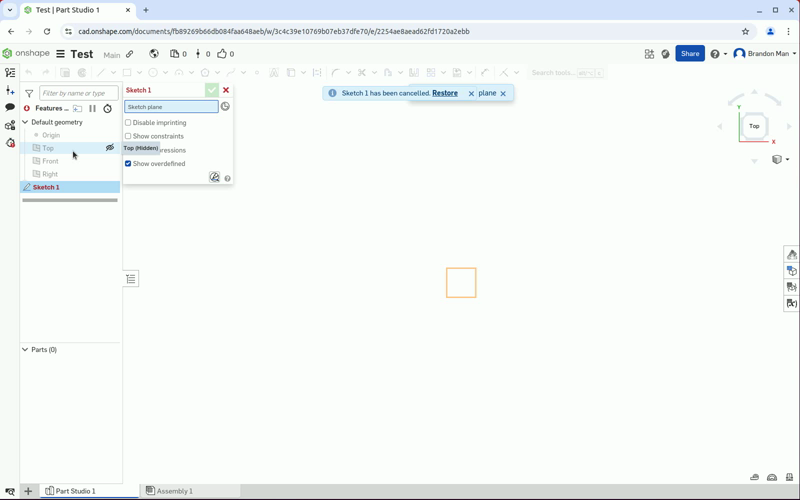
click(73, 150)
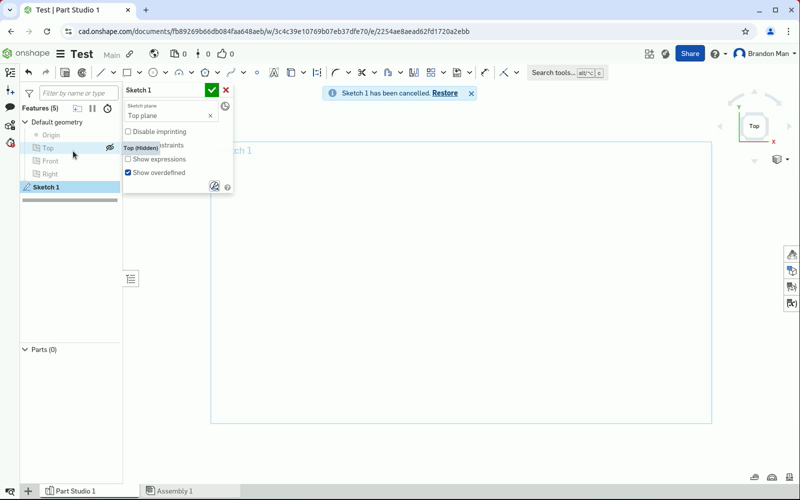
mouse_move(73, 352)
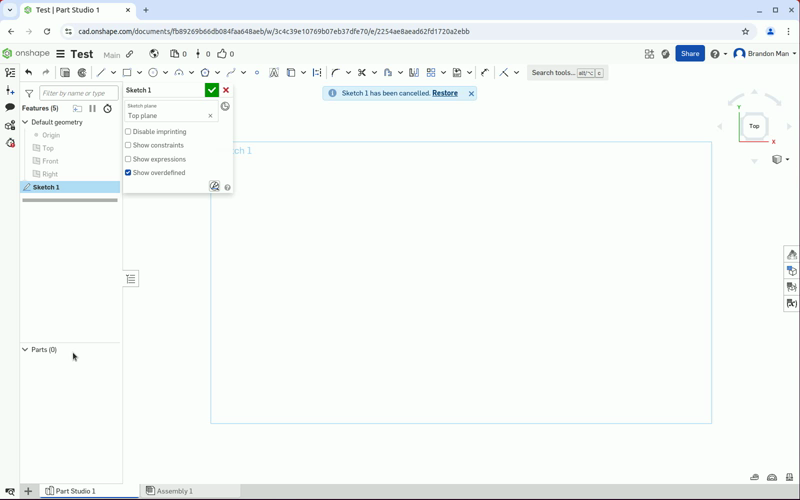
key(y)
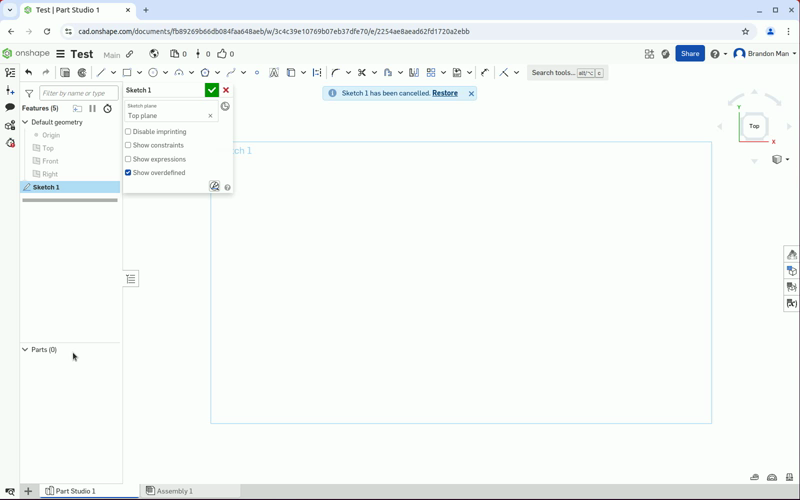
key(l)
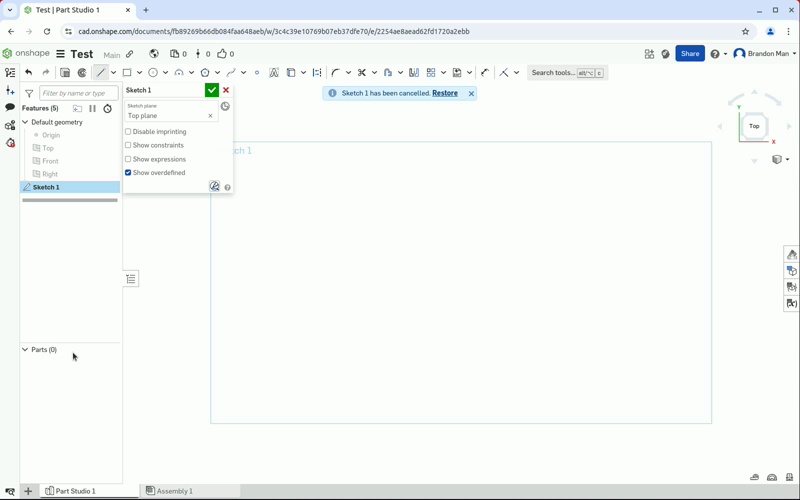
key_down(shift)
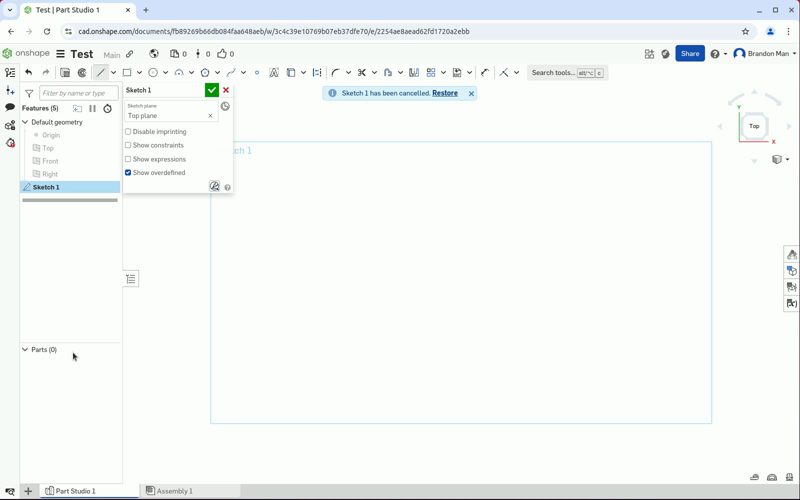
mouse_move(390, 245)
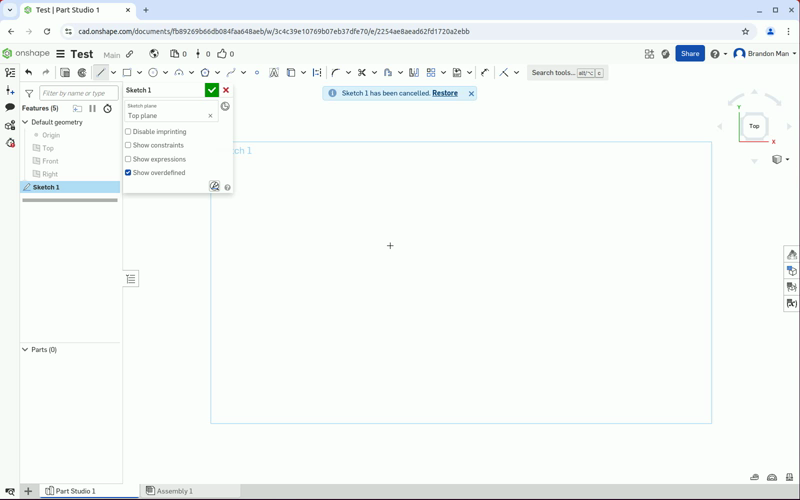
click(390, 245)
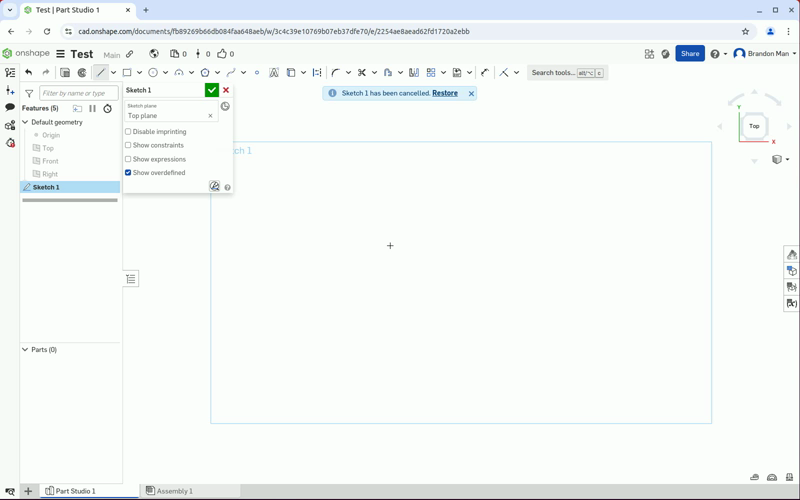
key_up(shift)
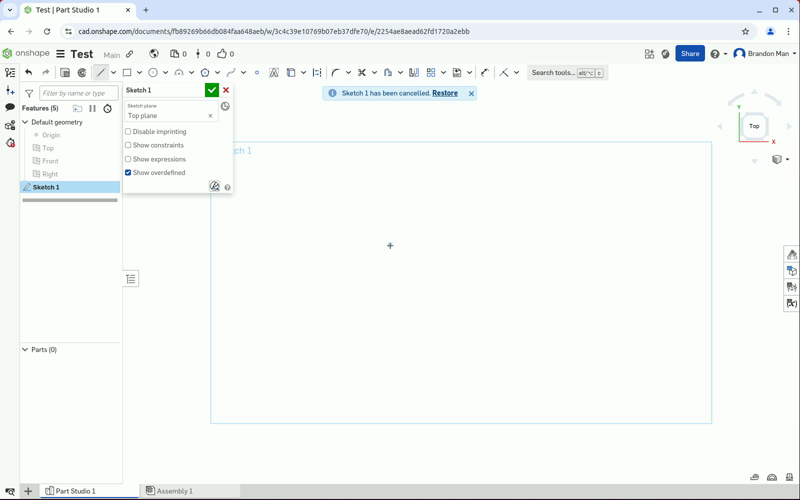
key_down(shift)
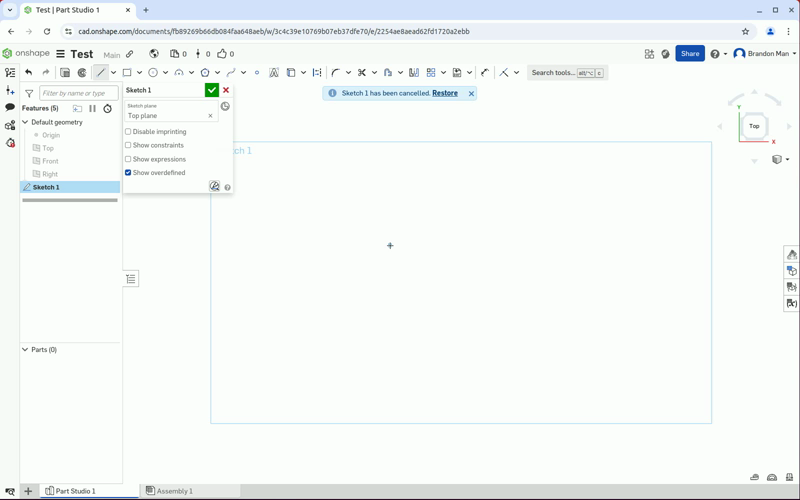
mouse_move(465, 245)
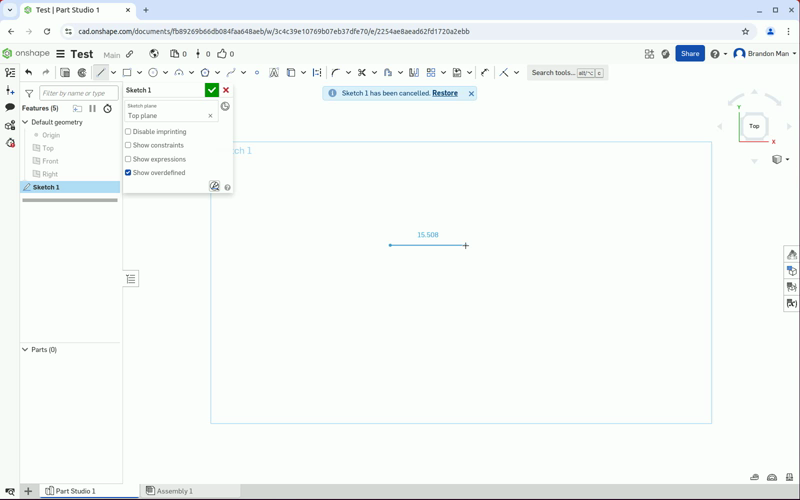
click(465, 245)
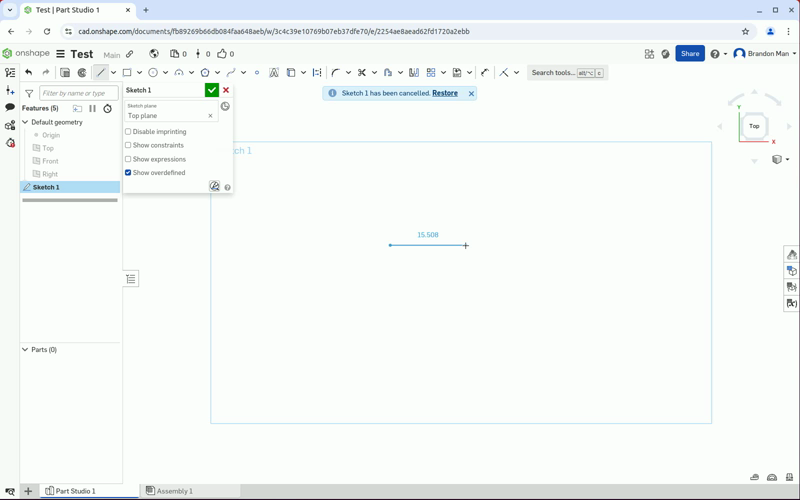
key_up(shift)
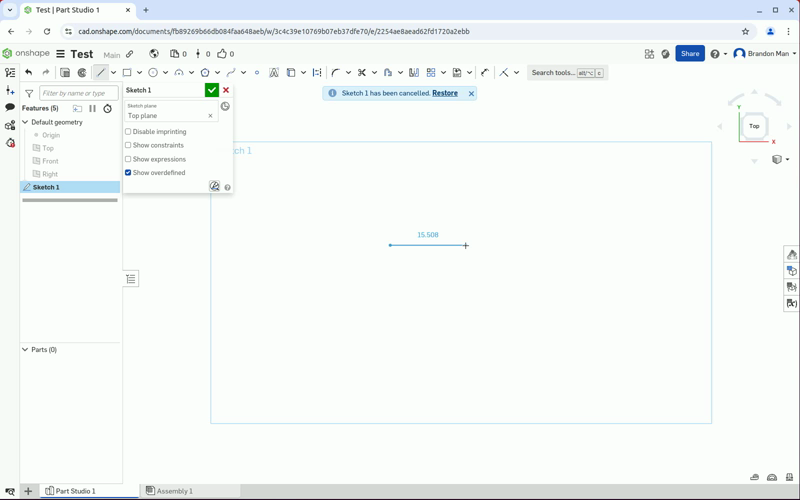
key_down(shift)
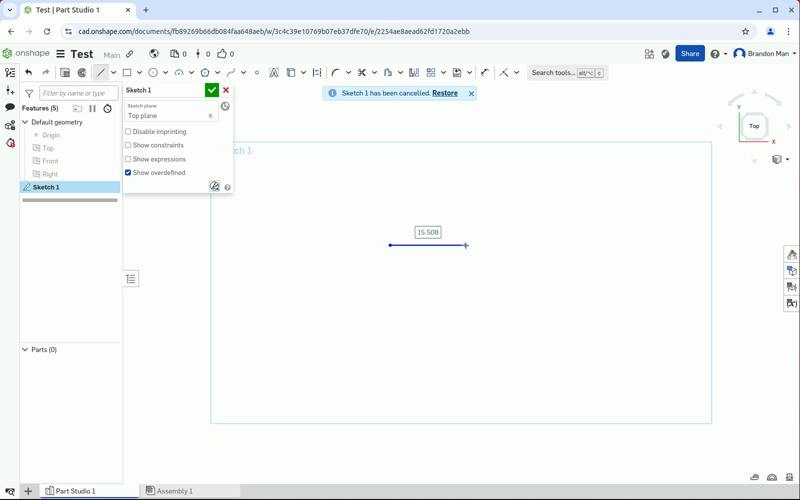
mouse_move(495, 245)
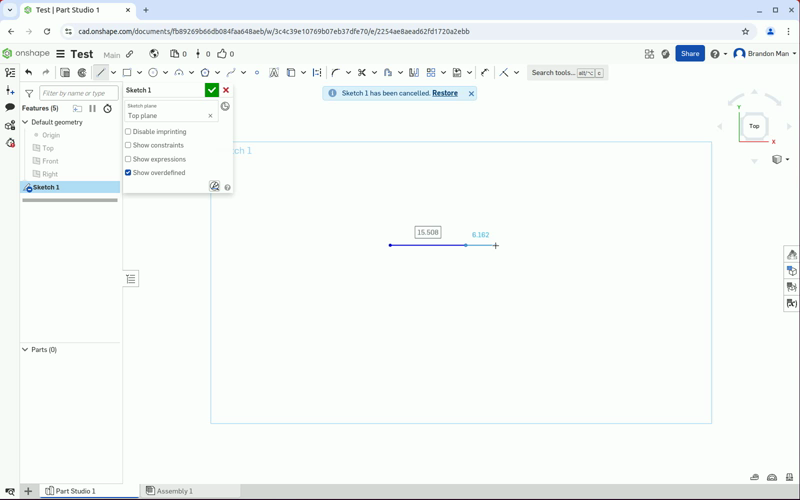
mouse_move(465, 219)
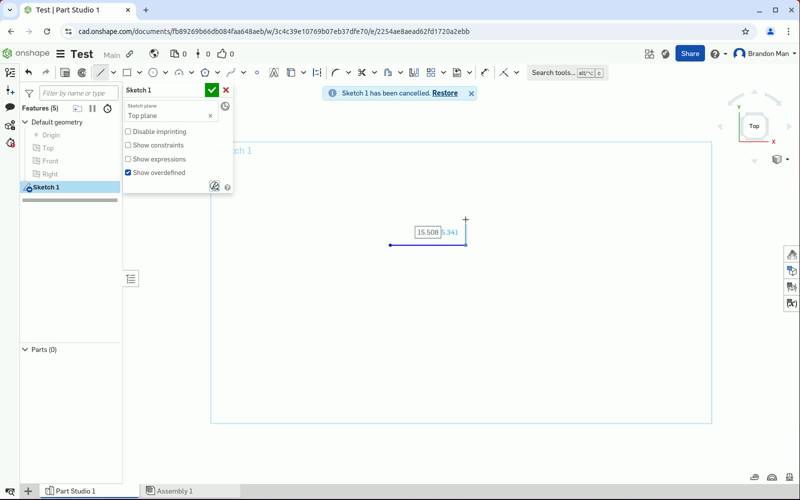
click(465, 219)
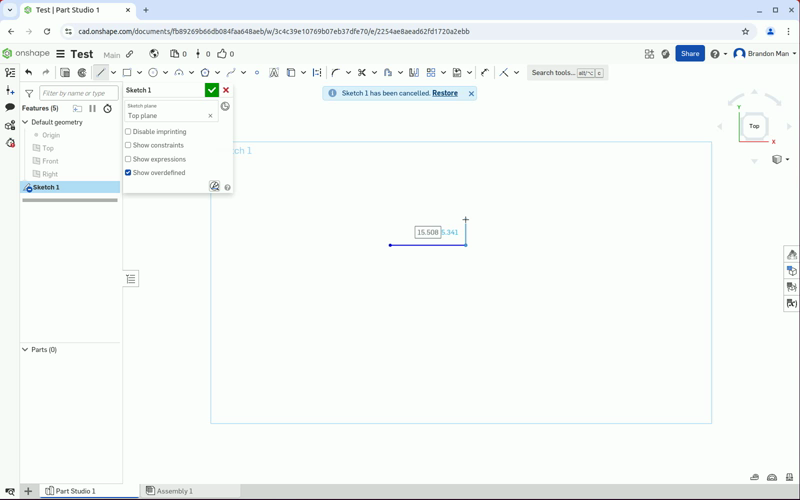
key_up(shift)
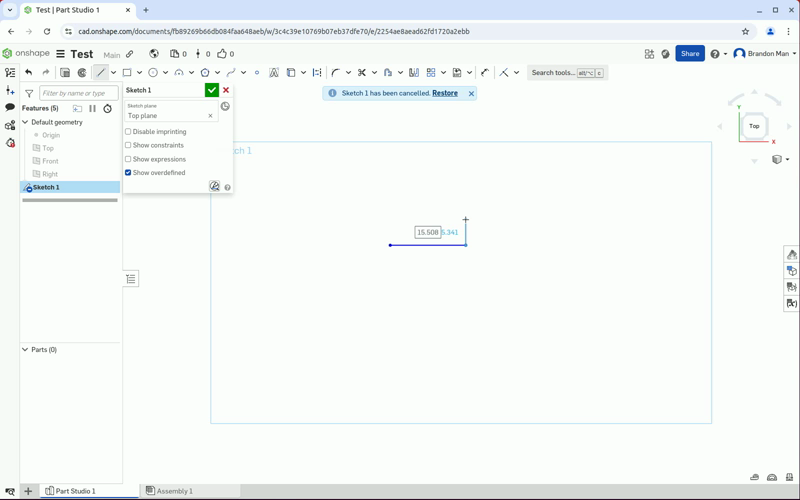
key_down(shift)
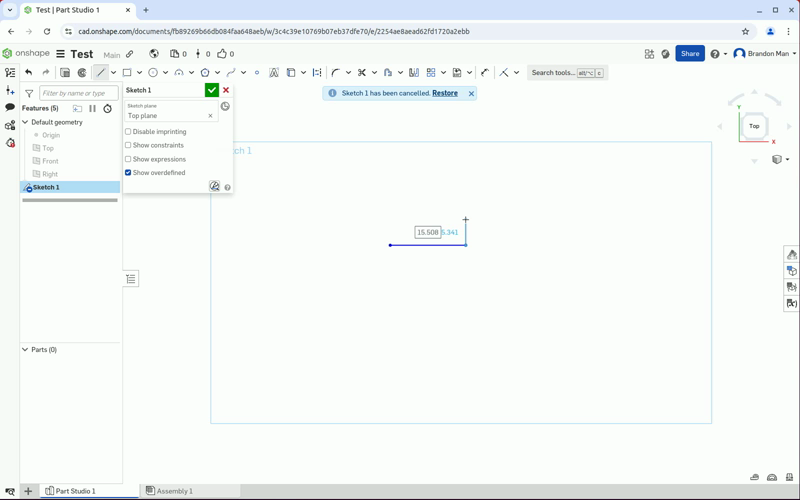
mouse_move(495, 219)
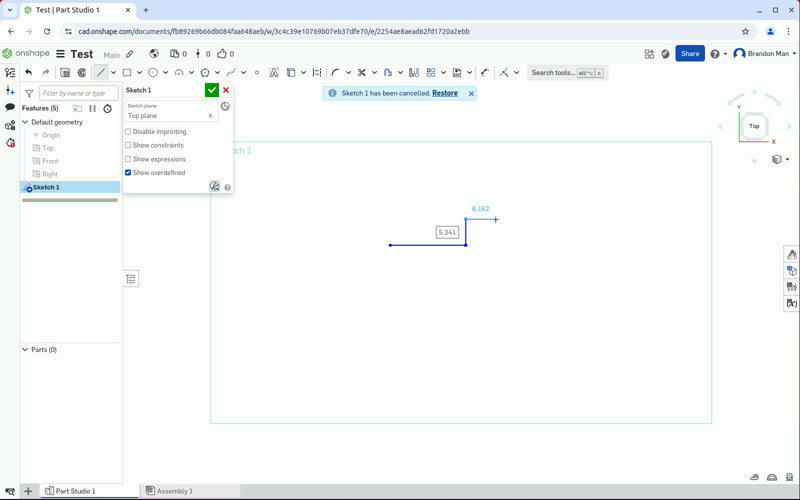
mouse_move(451, 219)
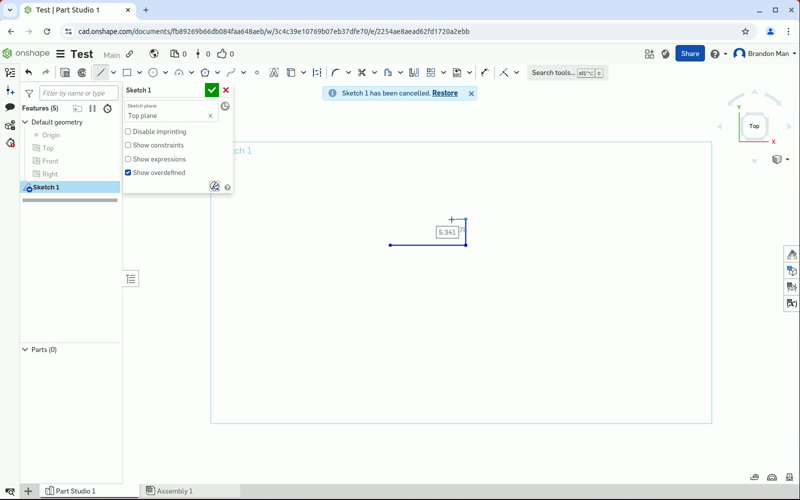
click(451, 219)
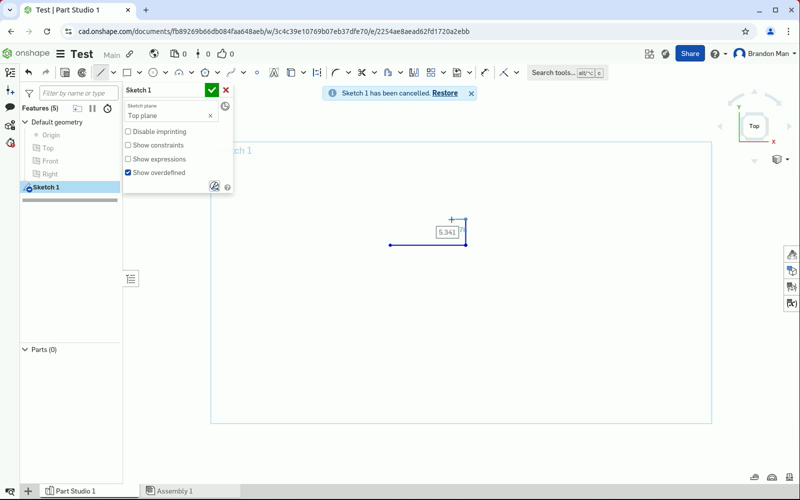
key_up(shift)
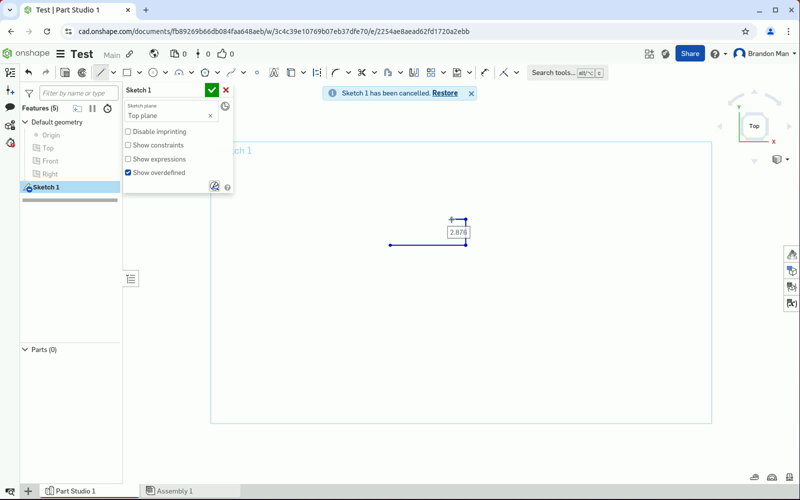
key_down(shift)
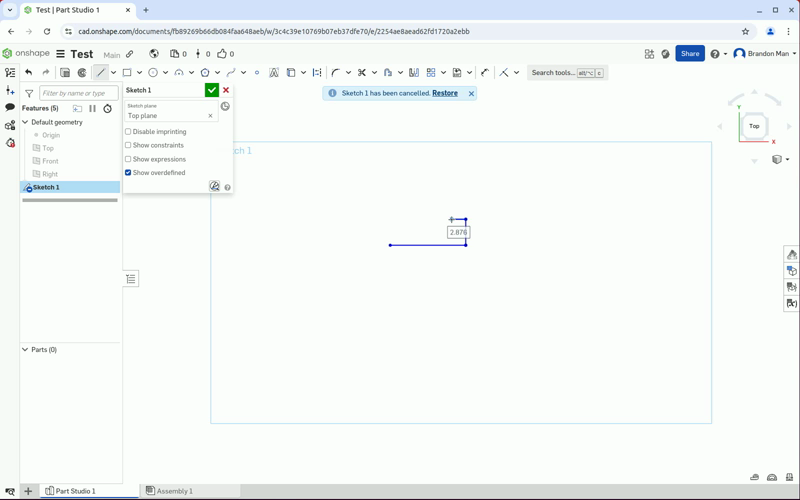
mouse_move(481, 219)
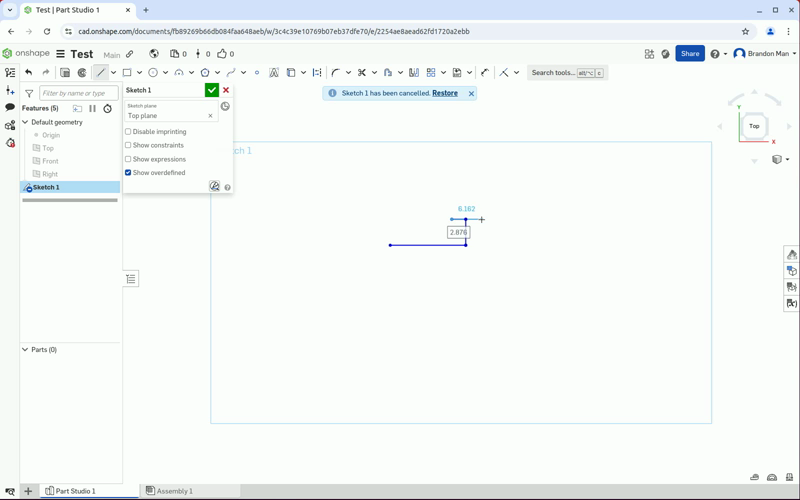
mouse_move(451, 196)
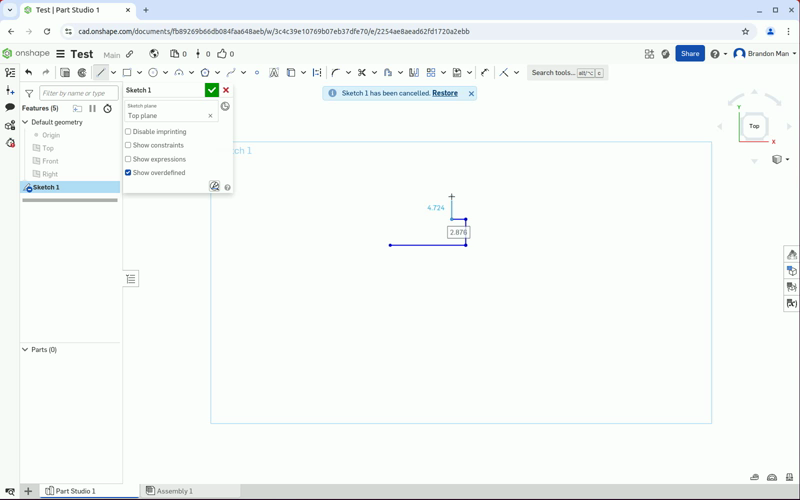
click(451, 196)
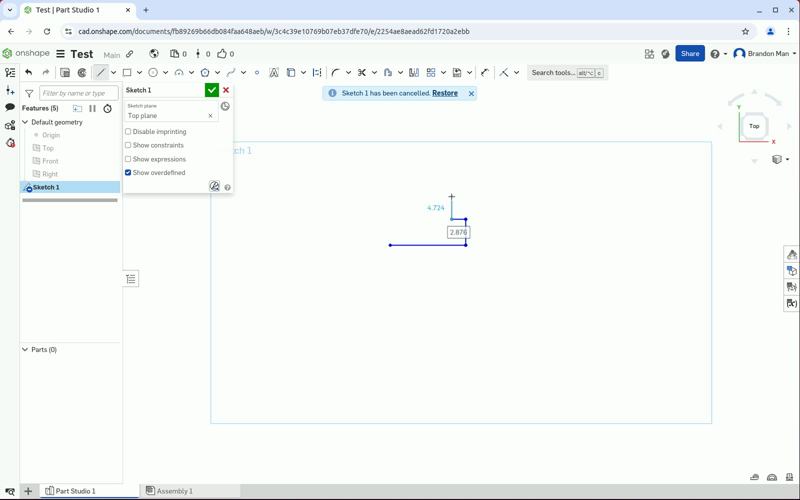
key_up(shift)
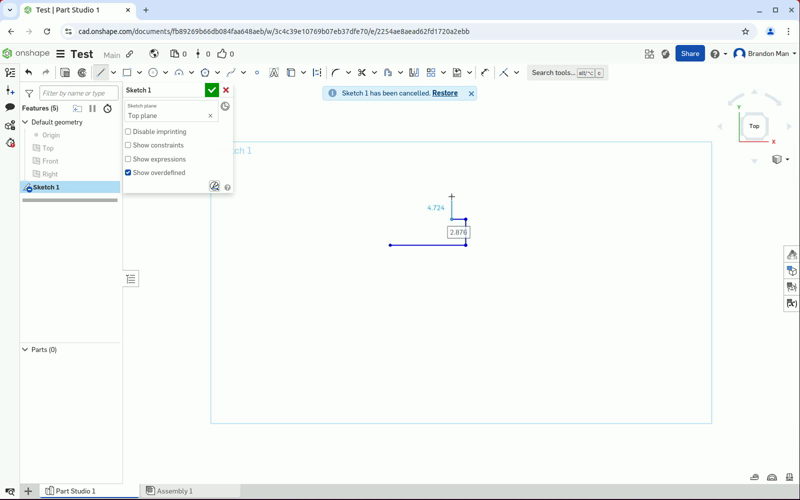
key_down(shift)
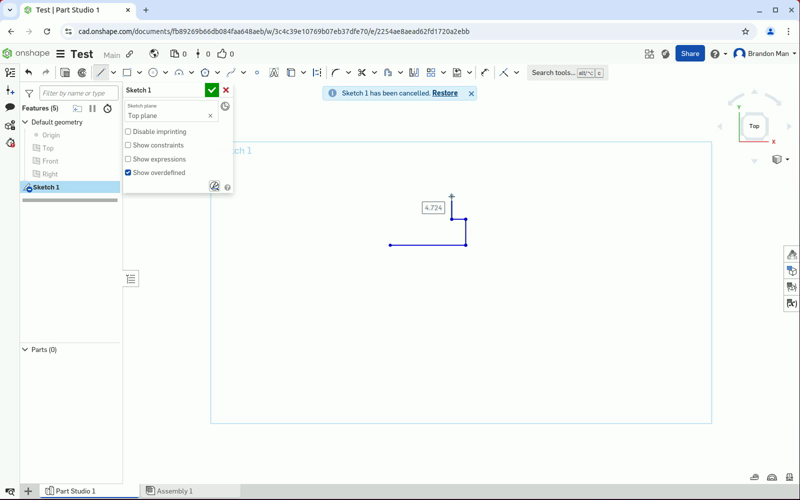
mouse_move(481, 196)
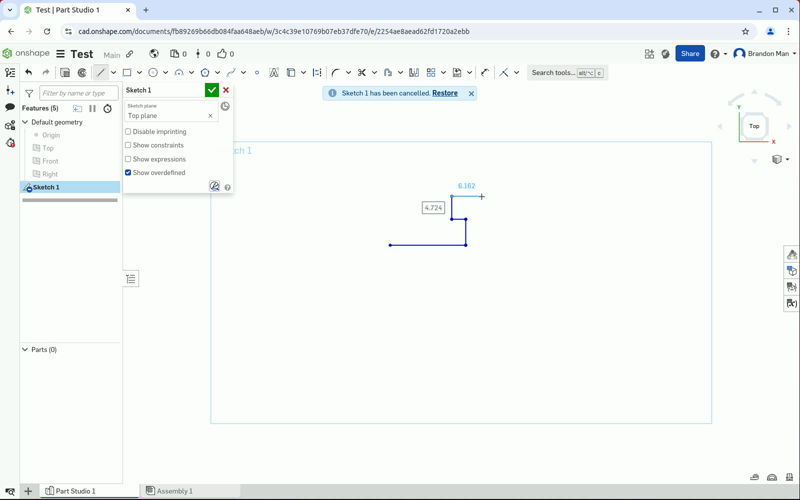
mouse_move(465, 196)
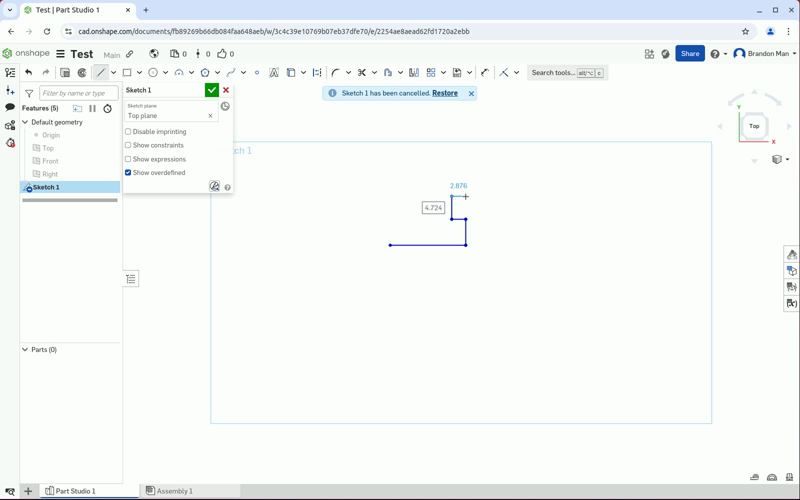
click(465, 196)
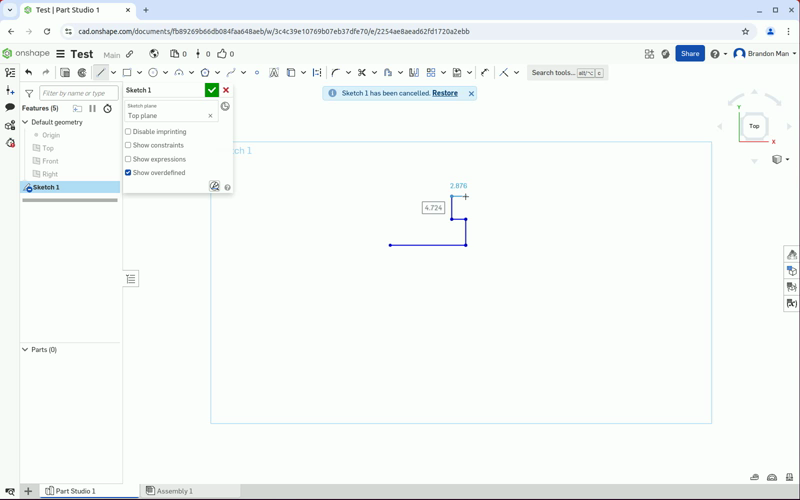
key_up(shift)
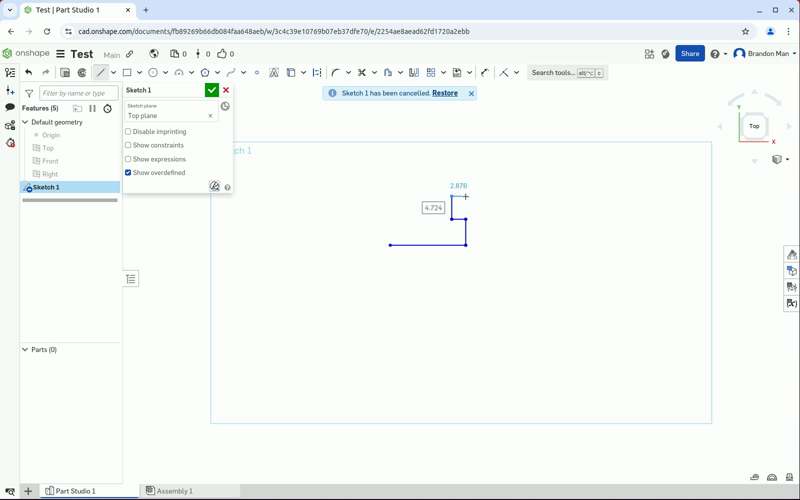
key_down(shift)
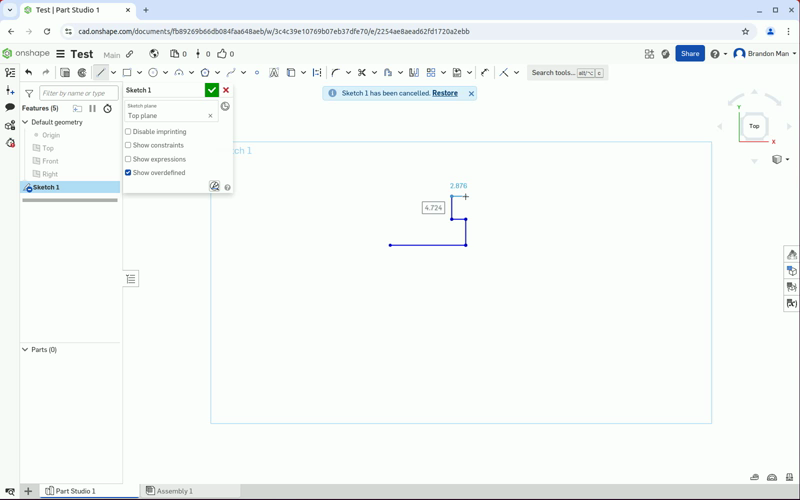
mouse_move(495, 196)
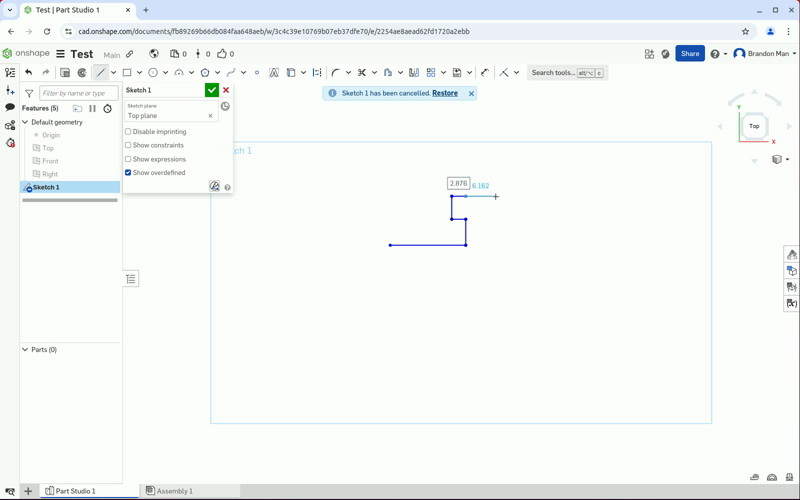
mouse_move(465, 170)
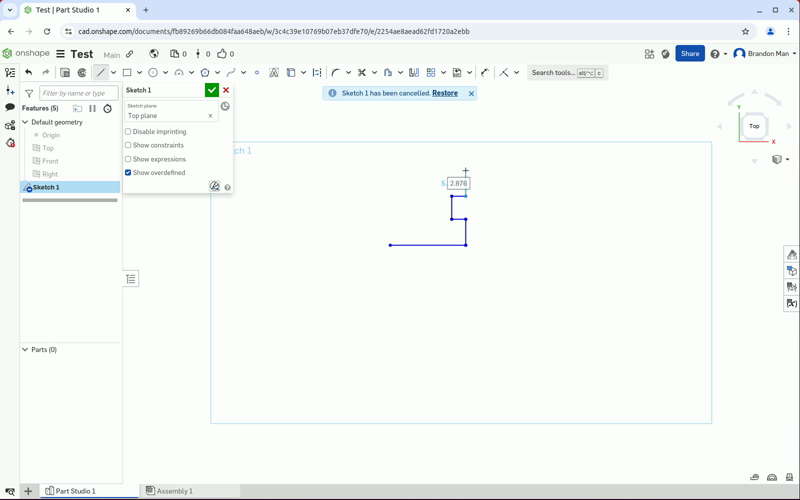
click(465, 170)
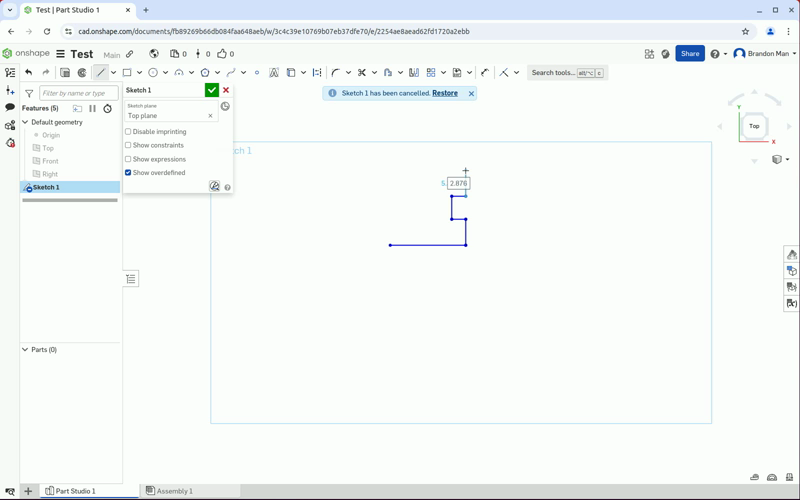
key_up(shift)
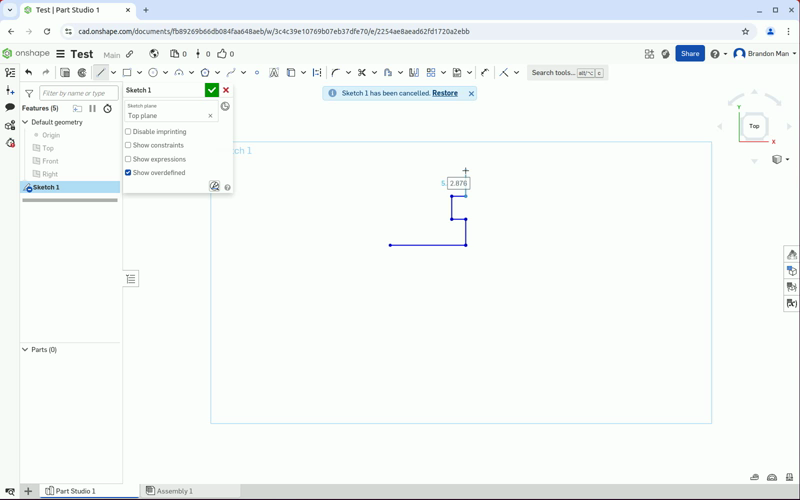
key_down(shift)
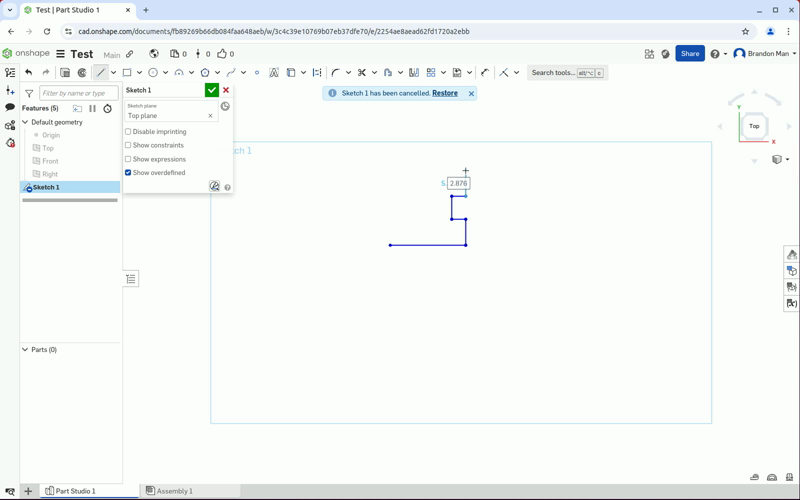
mouse_move(390, 170)
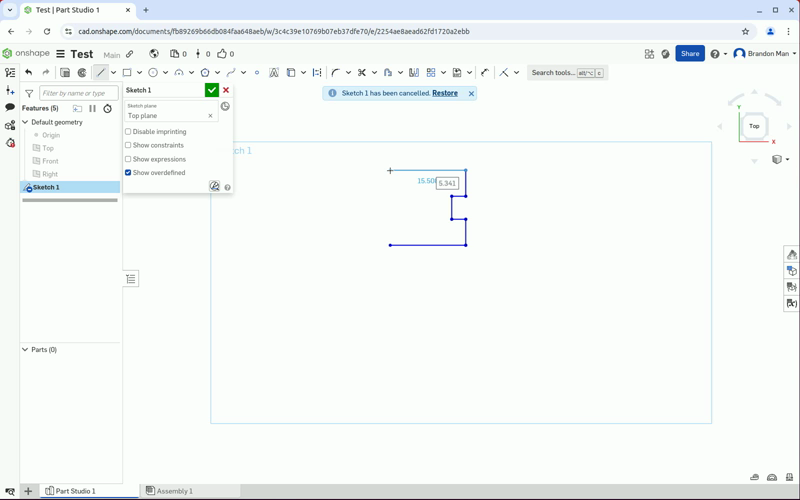
click(390, 170)
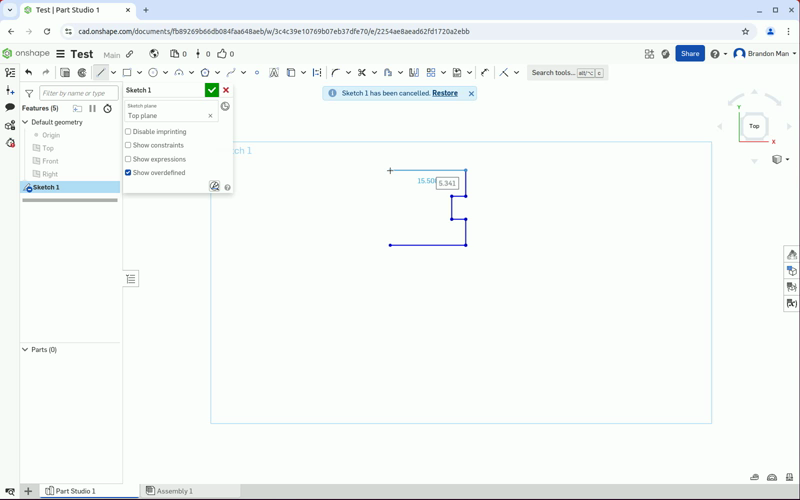
key_up(shift)
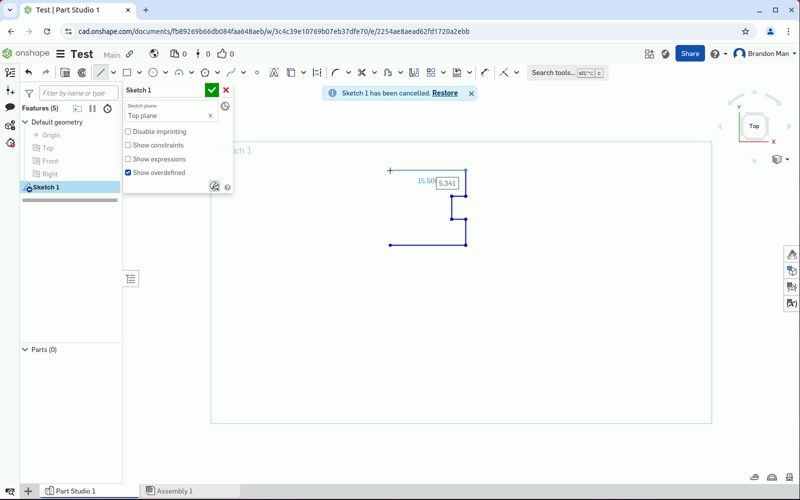
key_down(shift)
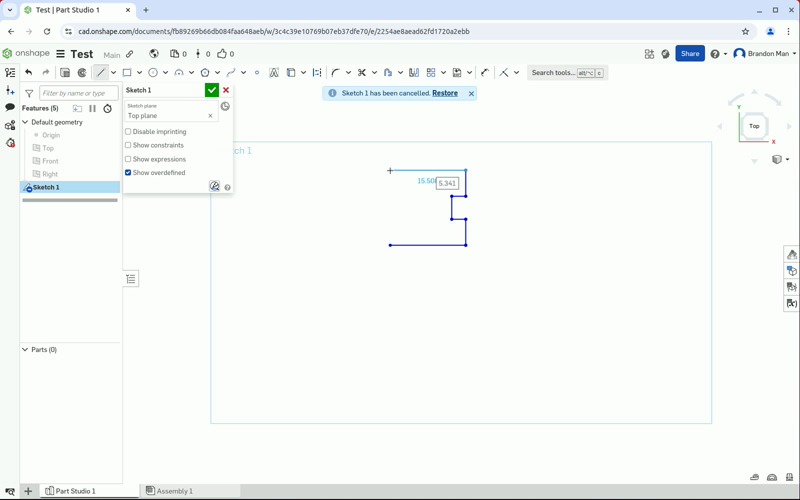
mouse_move(420, 170)
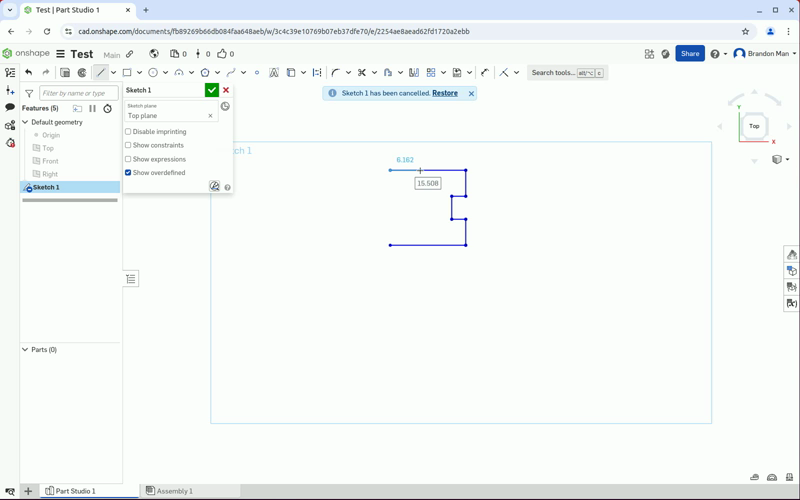
mouse_move(390, 196)
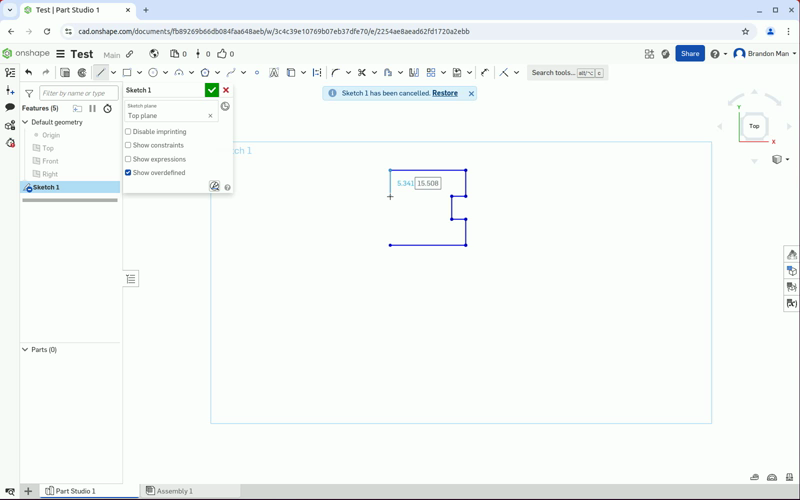
click(390, 196)
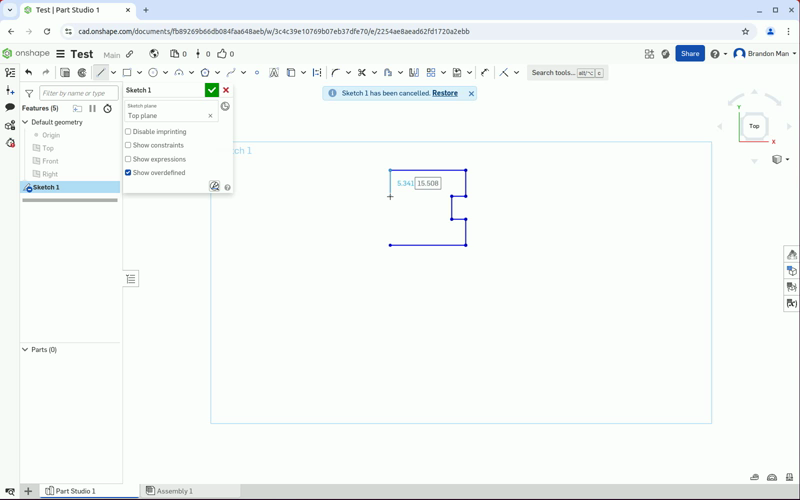
key_up(shift)
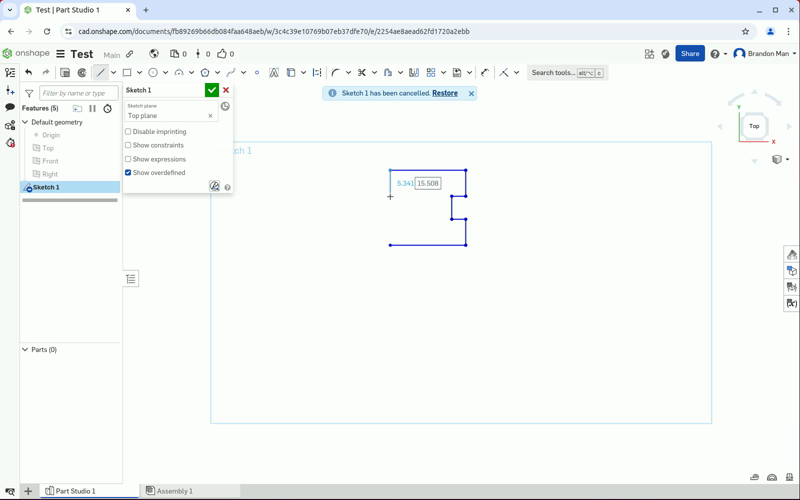
key_down(shift)
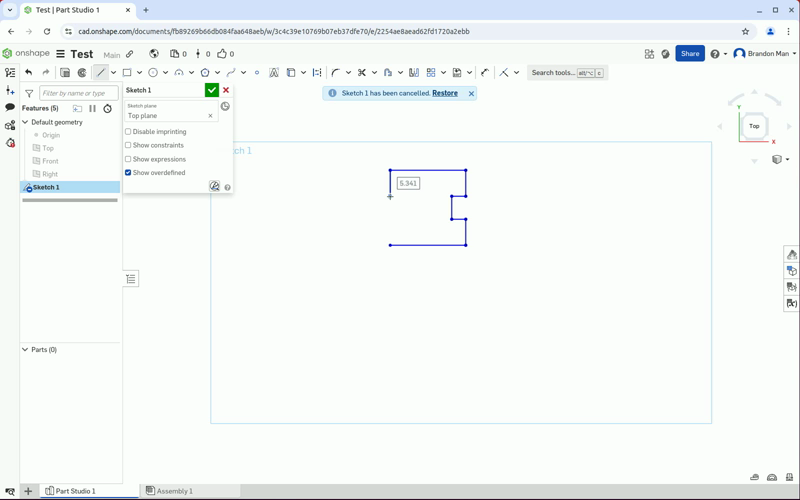
mouse_move(420, 196)
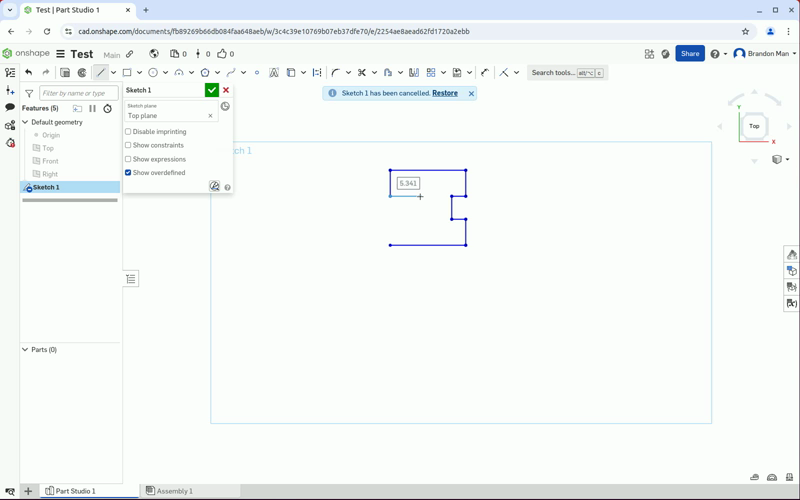
mouse_move(404, 196)
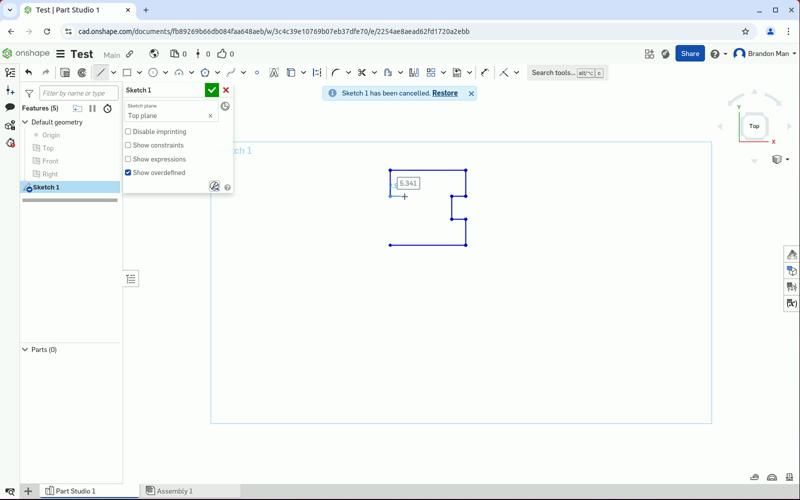
click(404, 196)
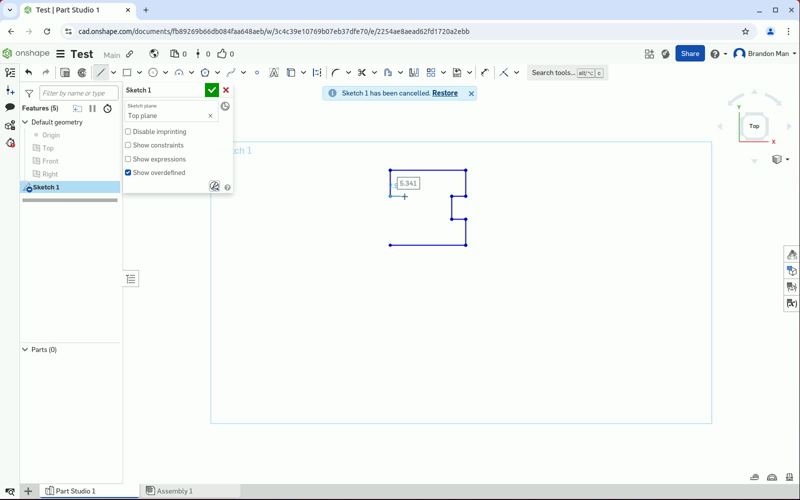
key_up(shift)
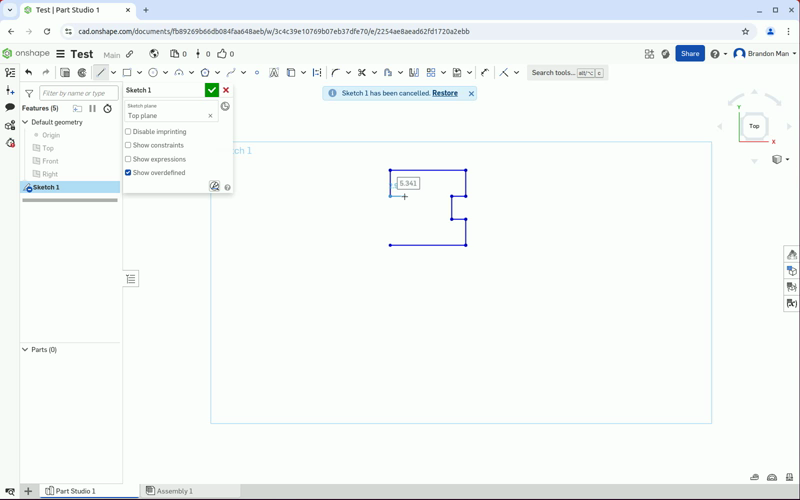
key_down(shift)
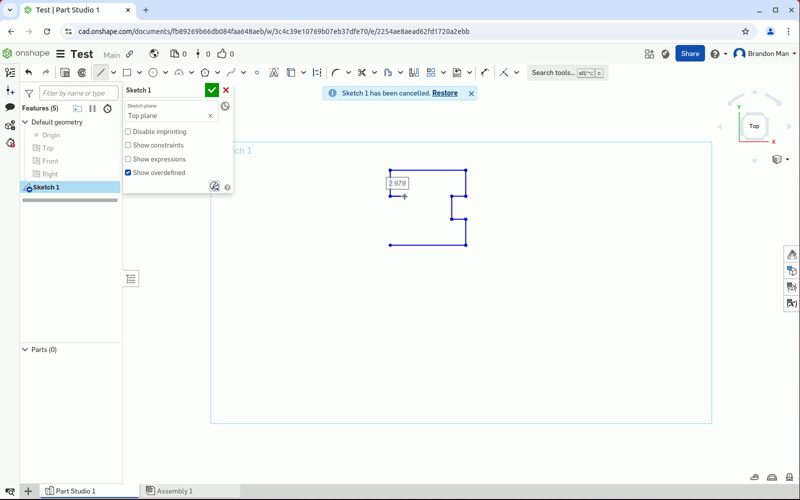
mouse_move(434, 196)
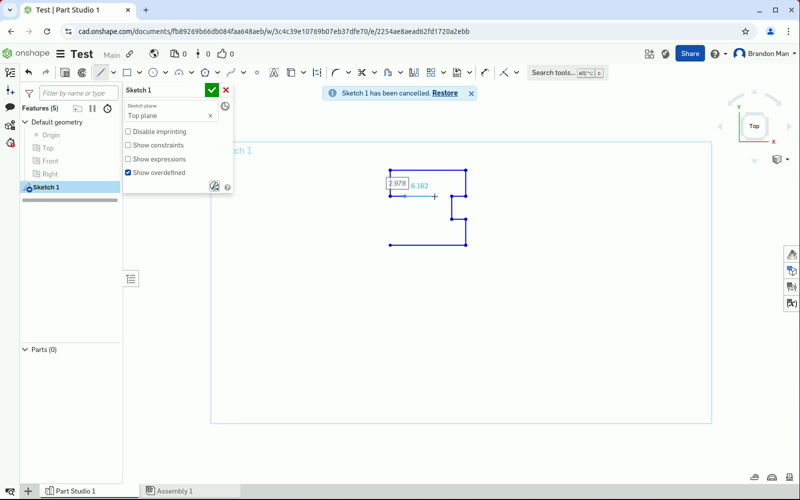
mouse_move(404, 219)
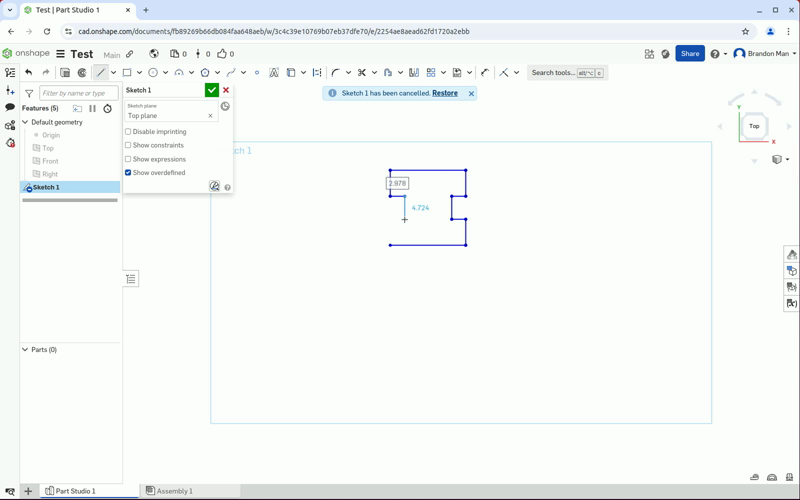
click(404, 219)
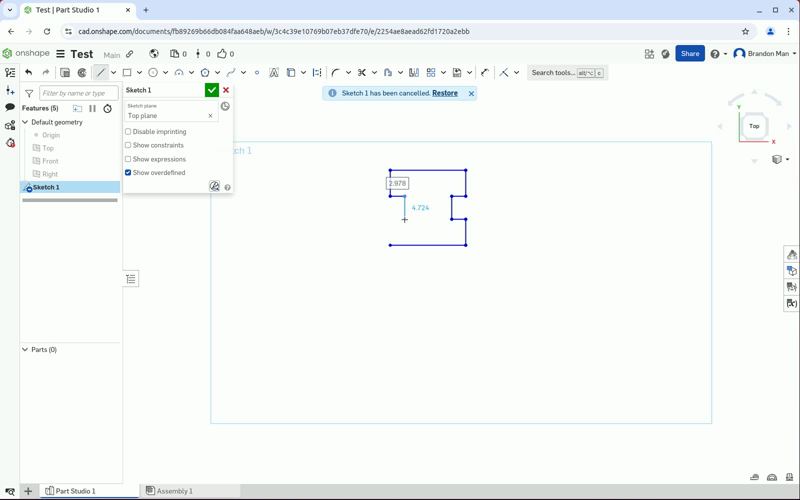
key_up(shift)
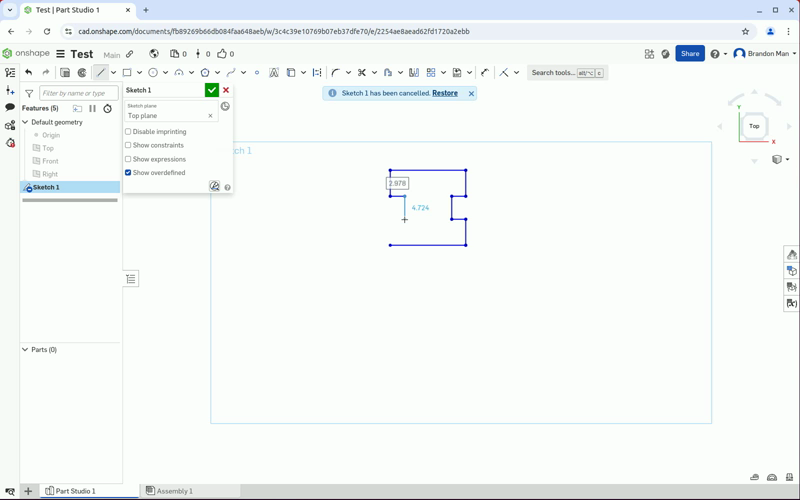
key_down(shift)
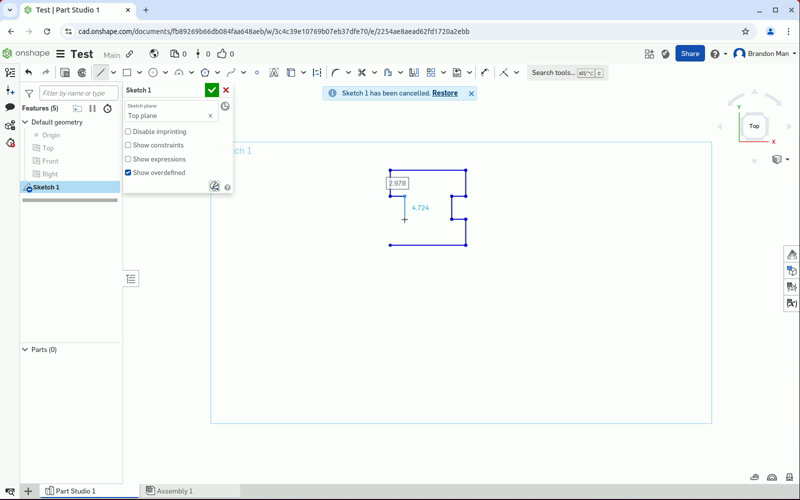
mouse_move(434, 219)
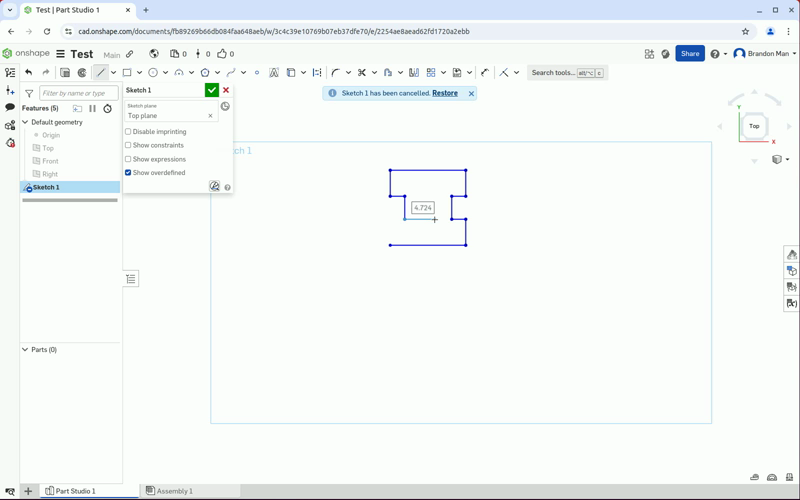
mouse_move(390, 219)
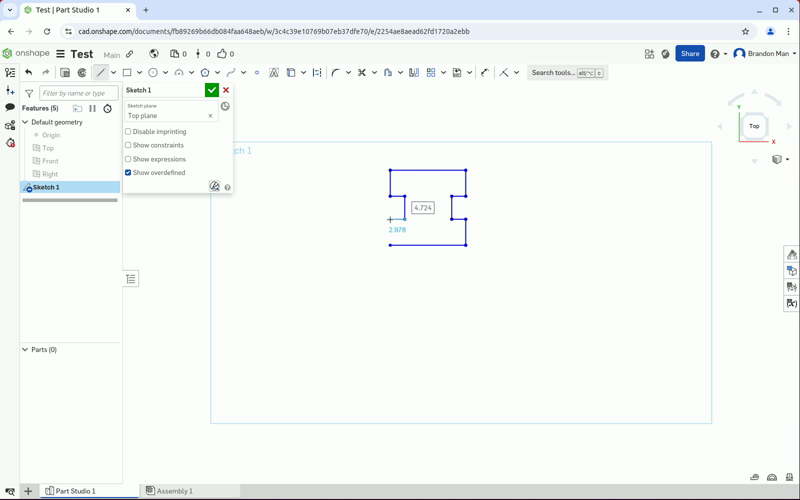
click(390, 219)
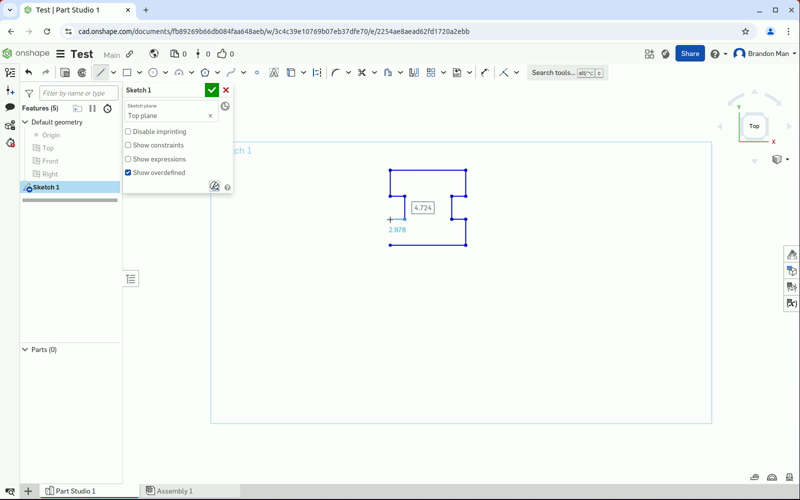
key_up(shift)
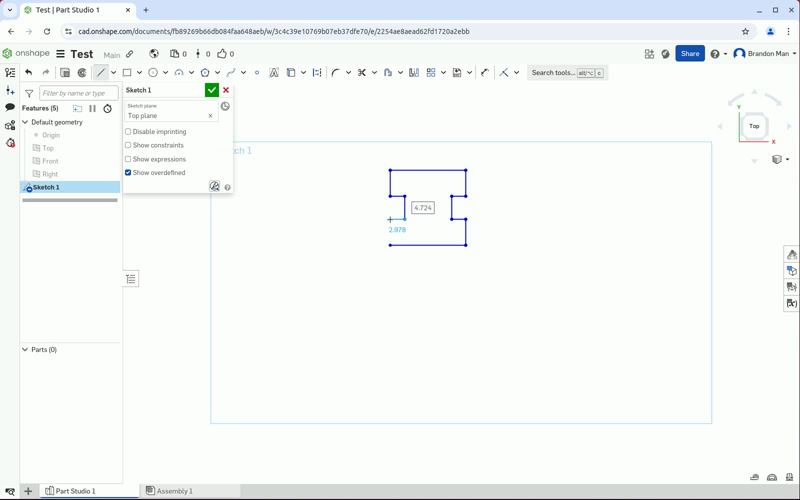
mouse_move(420, 219)
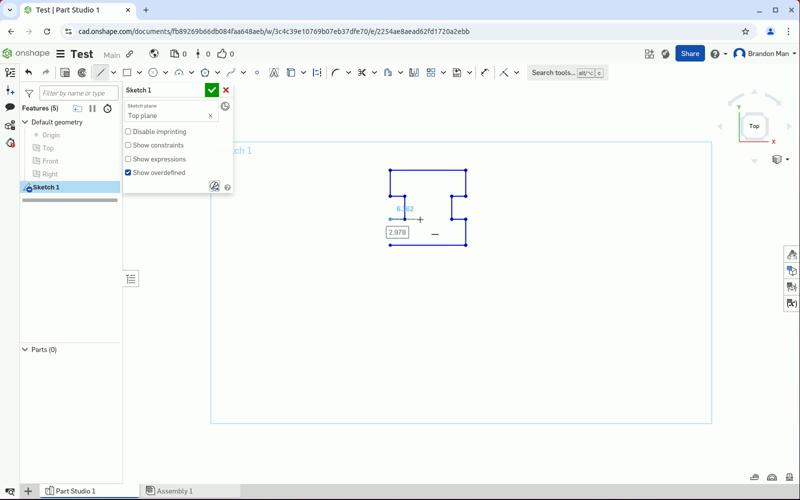
key_down(shift)
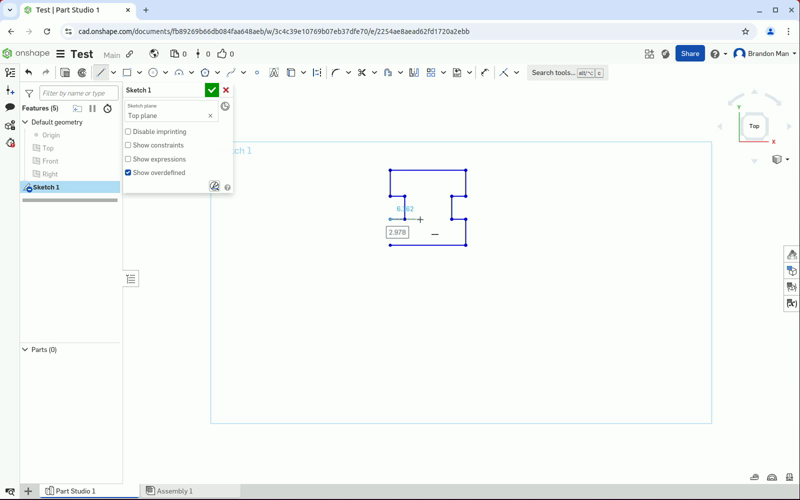
mouse_move(390, 245)
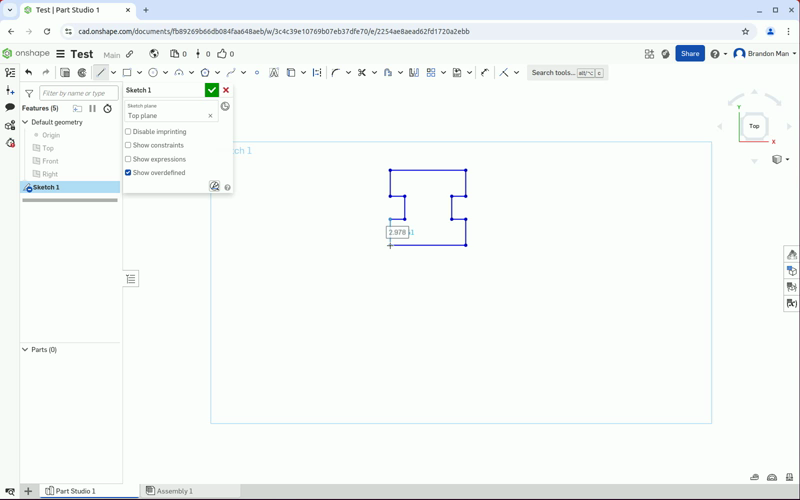
key_up(shift)
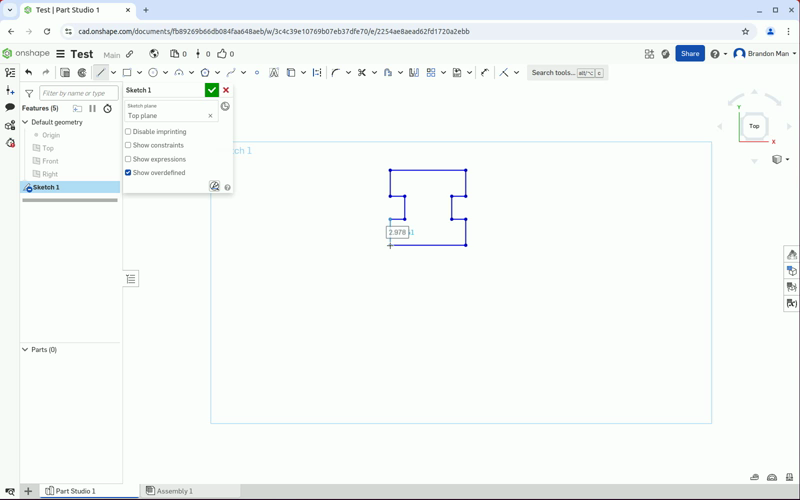
click(390, 245)
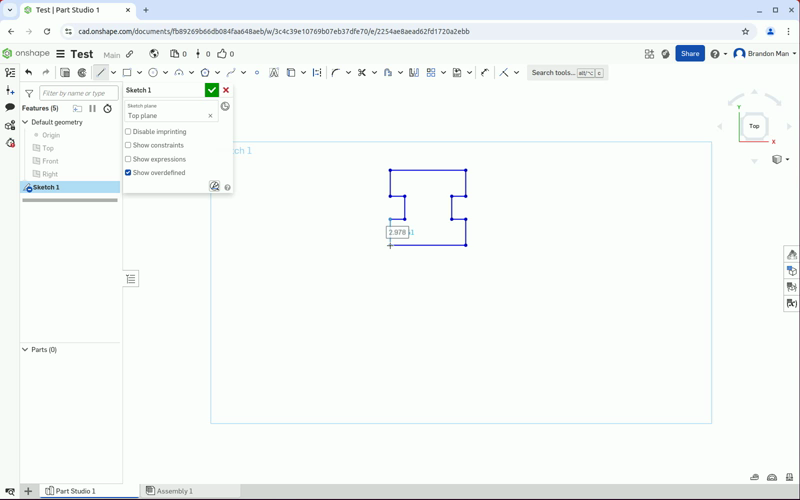
key(esc)
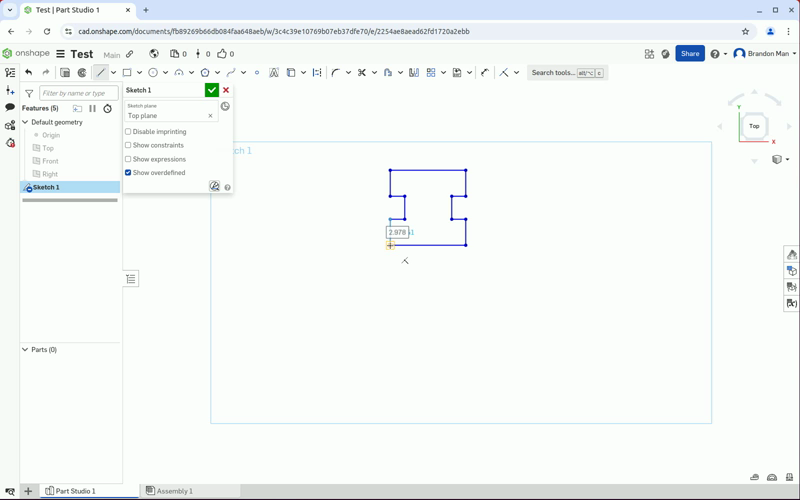
key(c)
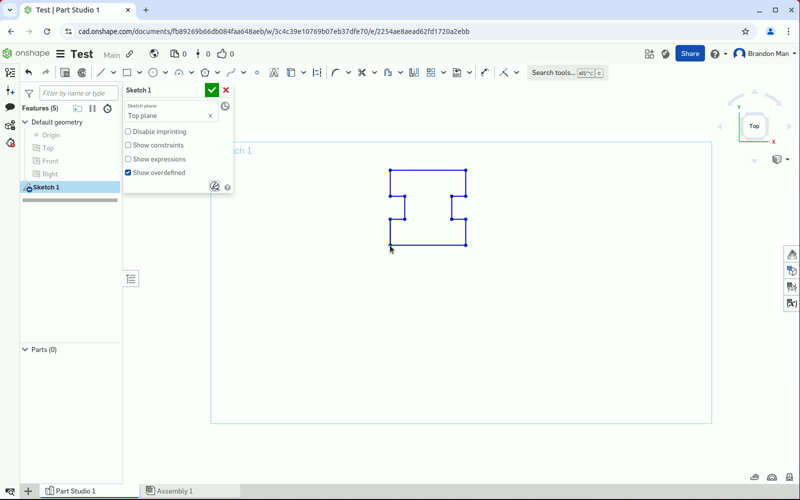
key_down(shift)
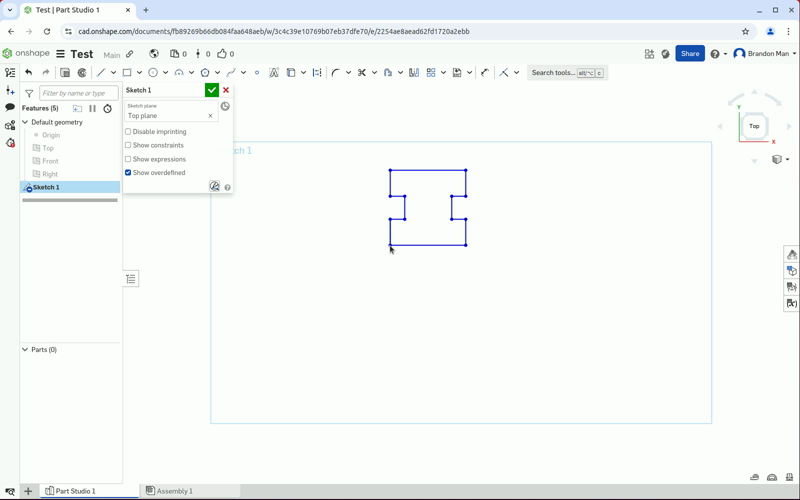
mouse_move(428, 207)
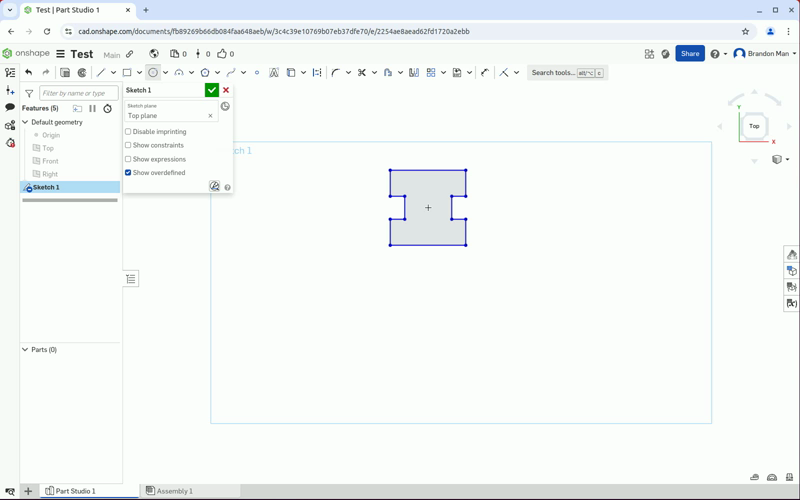
click(428, 207)
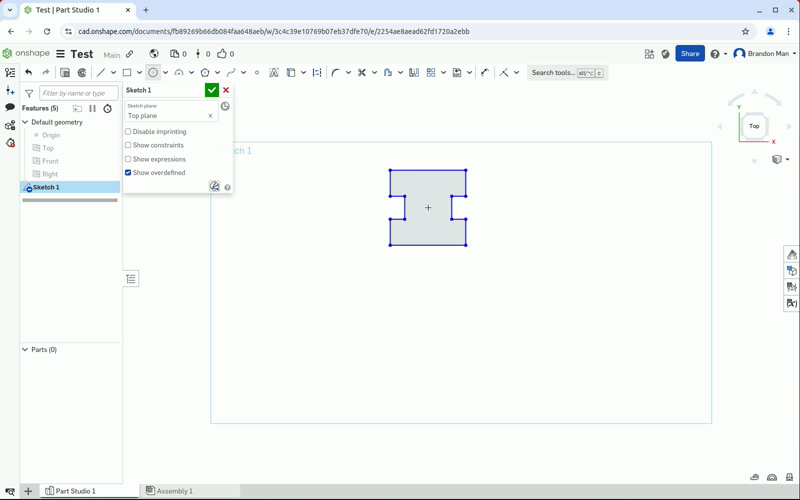
key_up(shift)
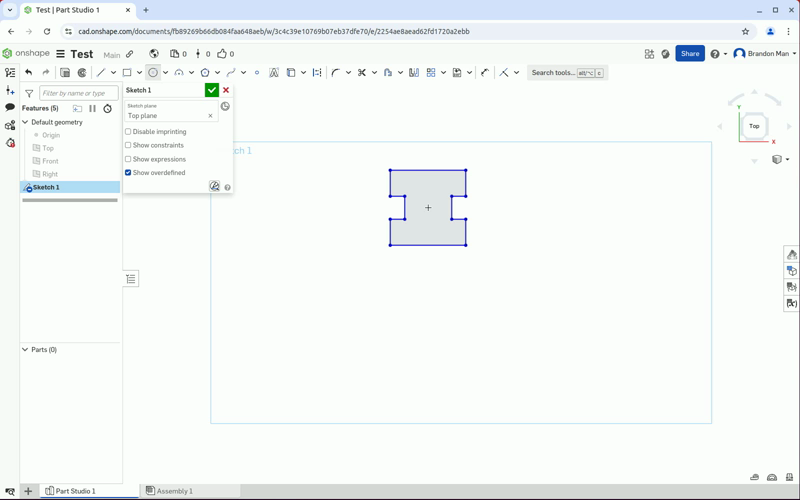
mouse_move(437, 207)
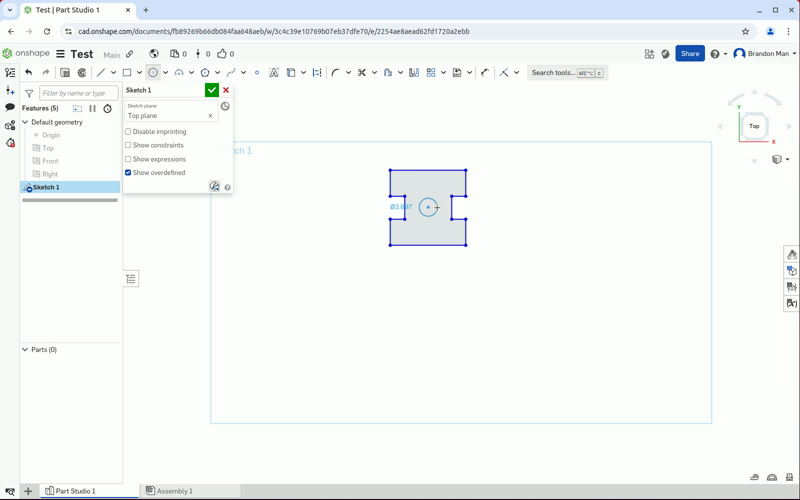
click(437, 207)
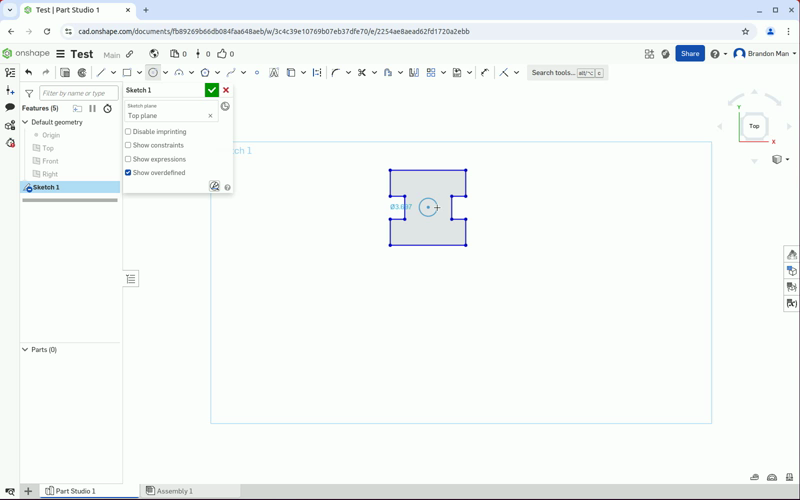
key(esc)
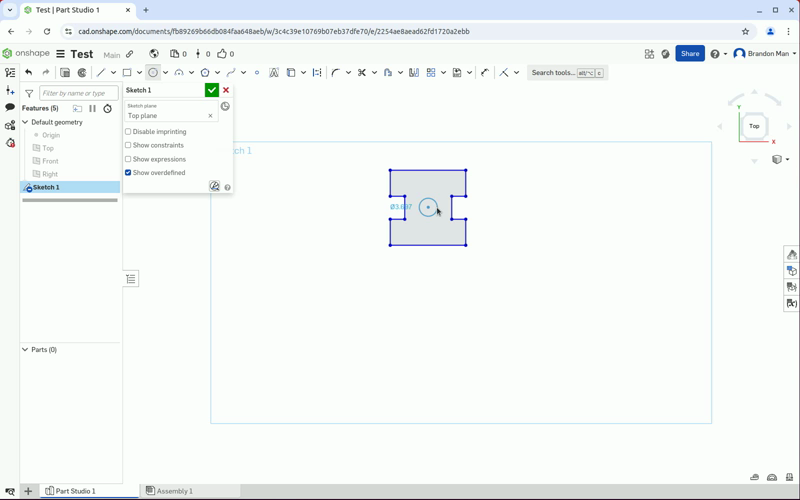
mouse_move(435, 188)
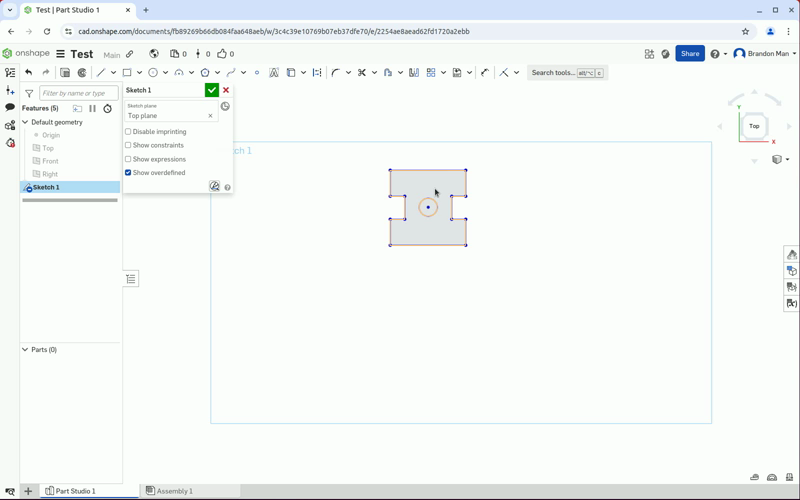
click(435, 188)
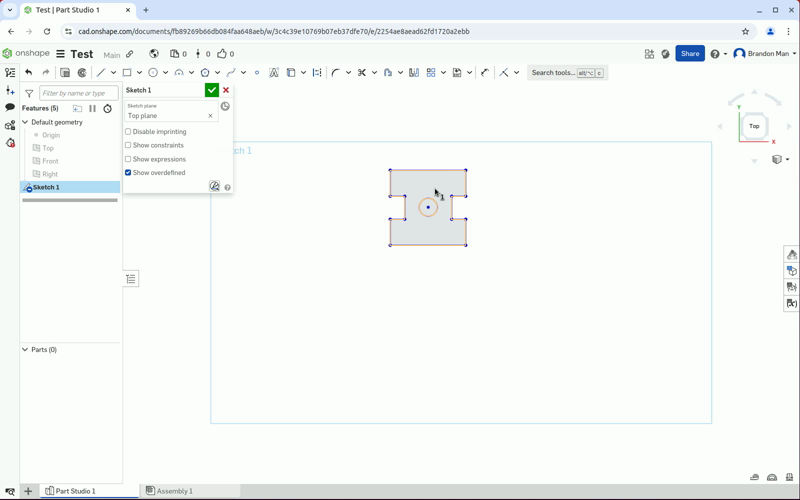
mouse_move(73, 352)
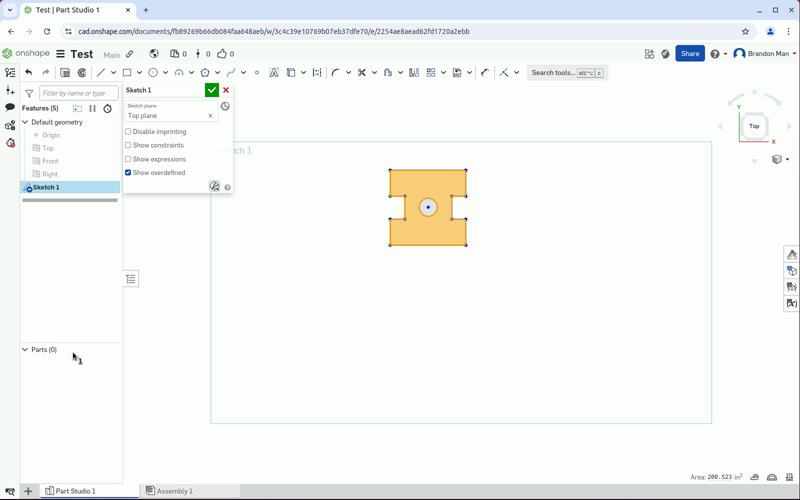
key(shift+y)
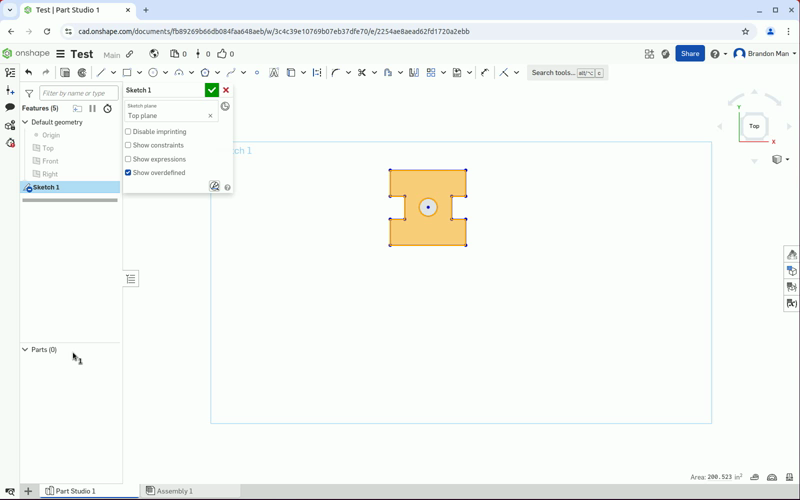
key(shift+e)
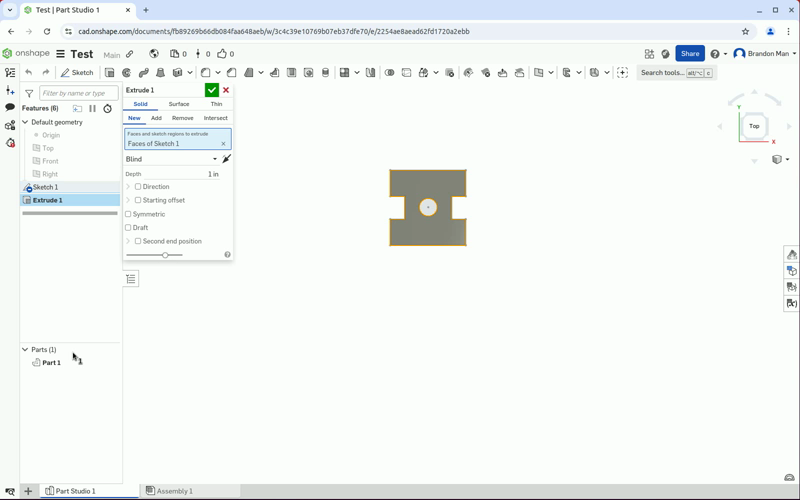
mouse_move(143, 106)
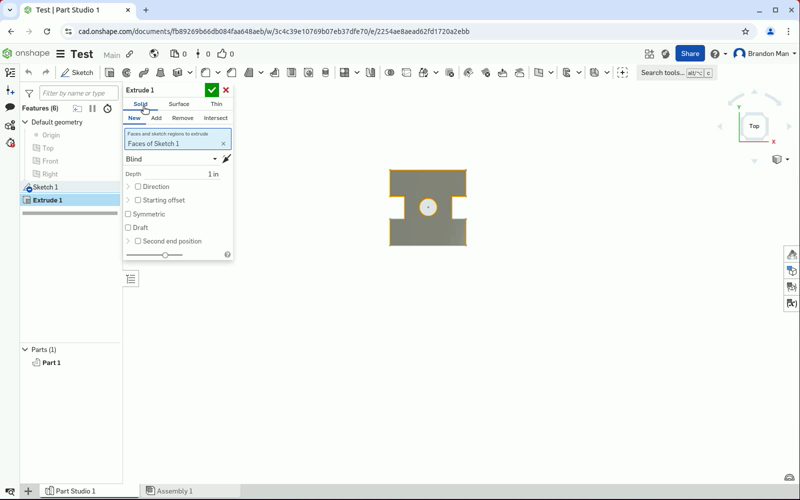
click(143, 106)
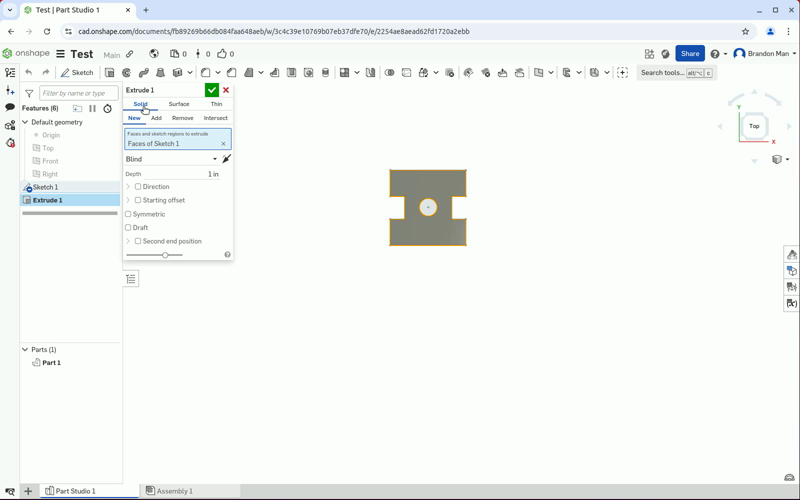
mouse_move(137, 120)
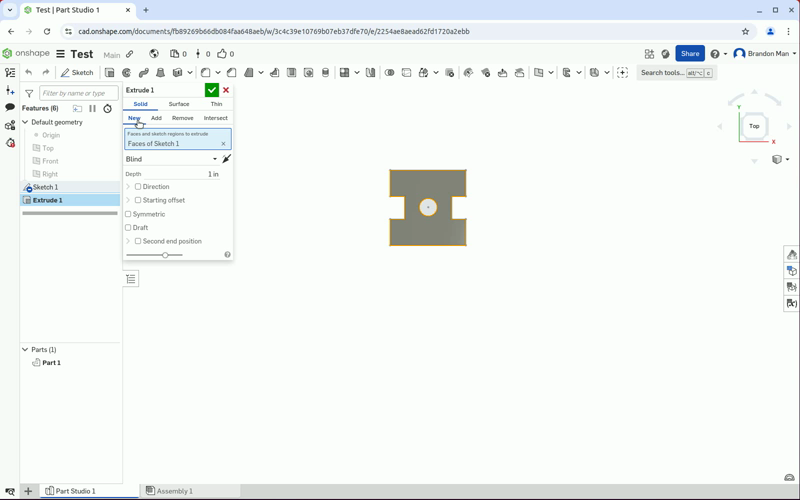
click(137, 120)
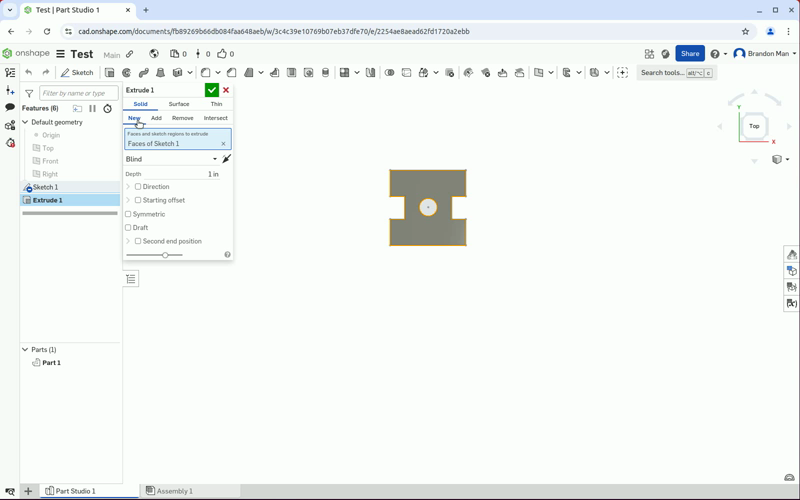
key(tab, 4)
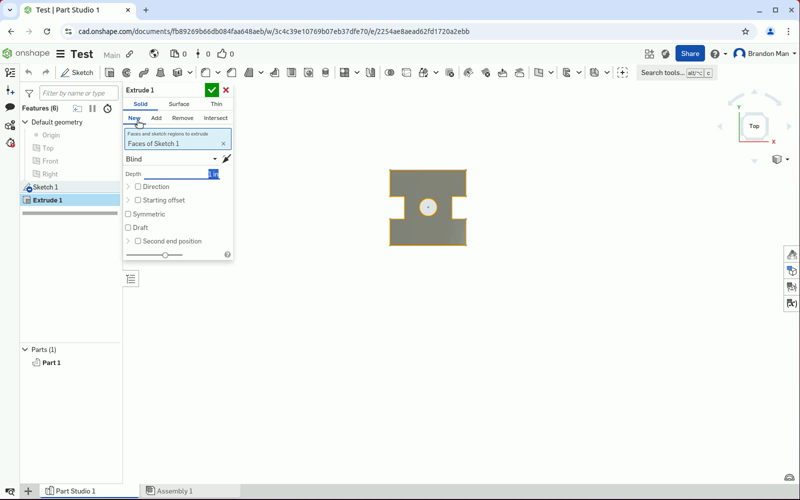
text(3.851)
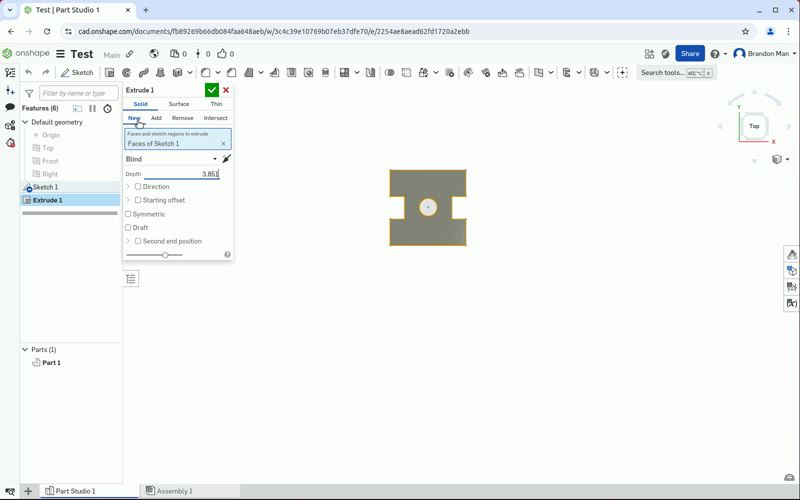
key(enter)
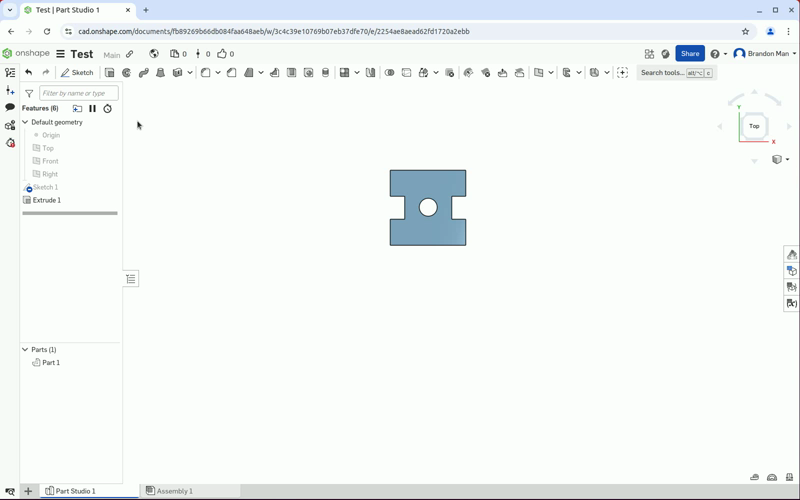
key(shift+h)
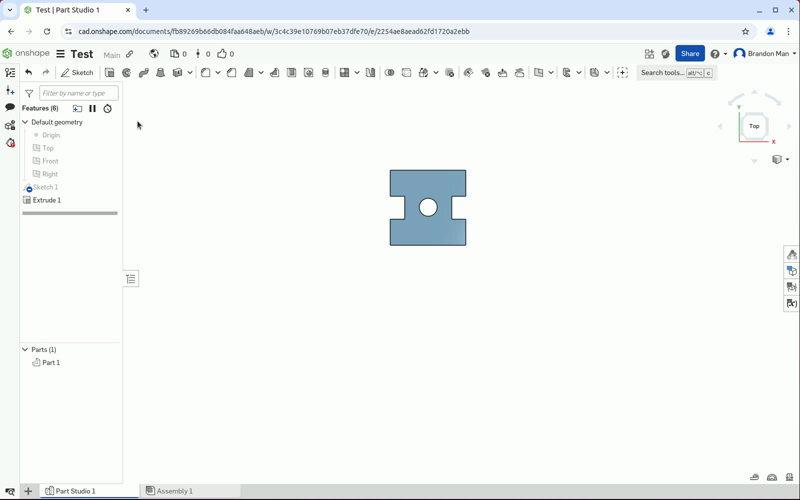
key(shift+h)
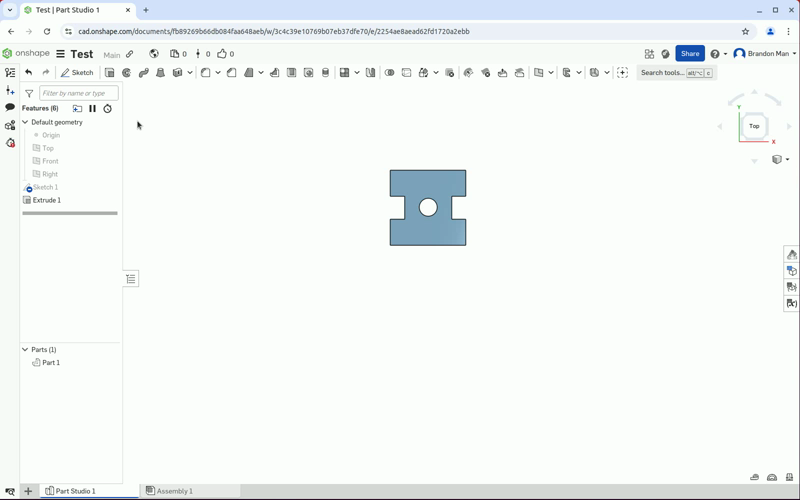
mouse_move(73, 189)
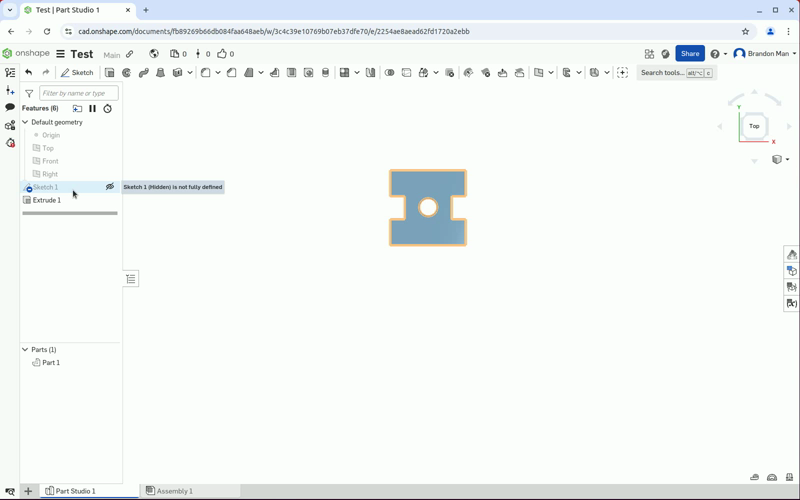
click(73, 189)
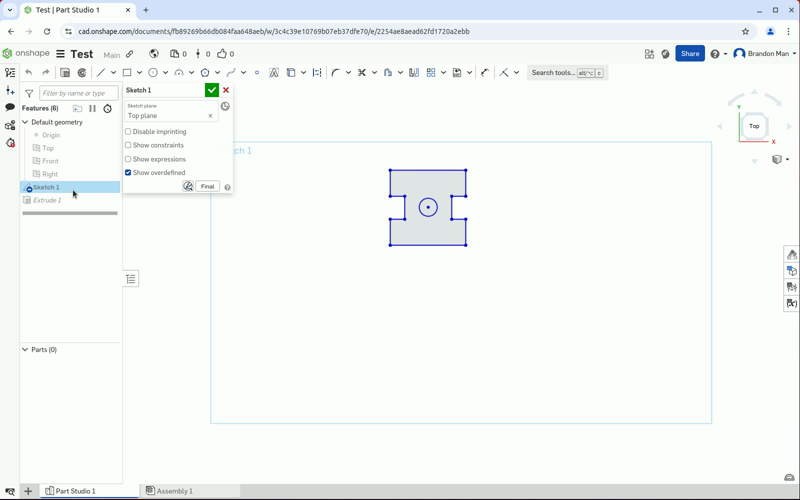
mouse_move(229, 92)
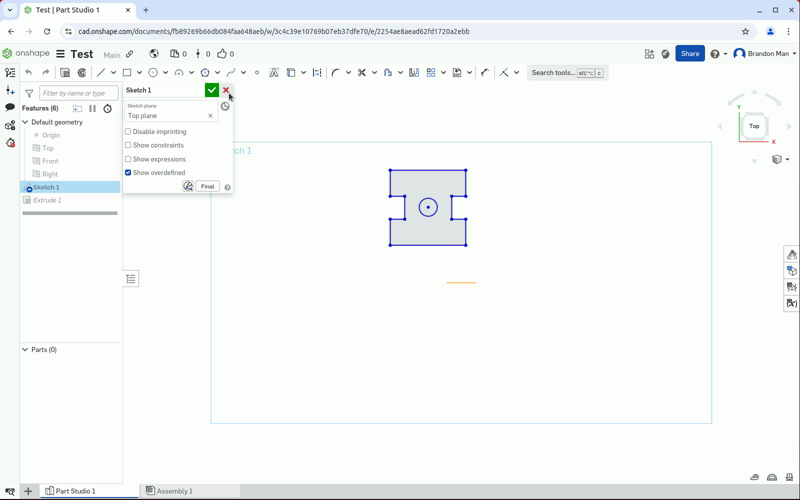
click(229, 92)
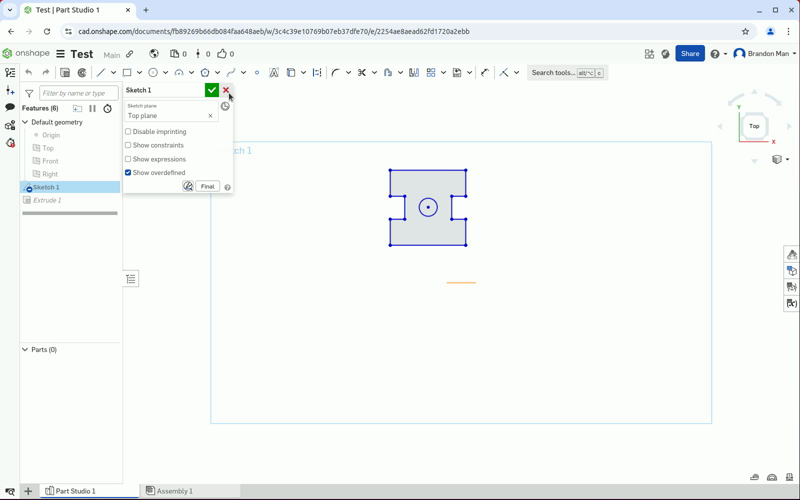
key(shift+s)
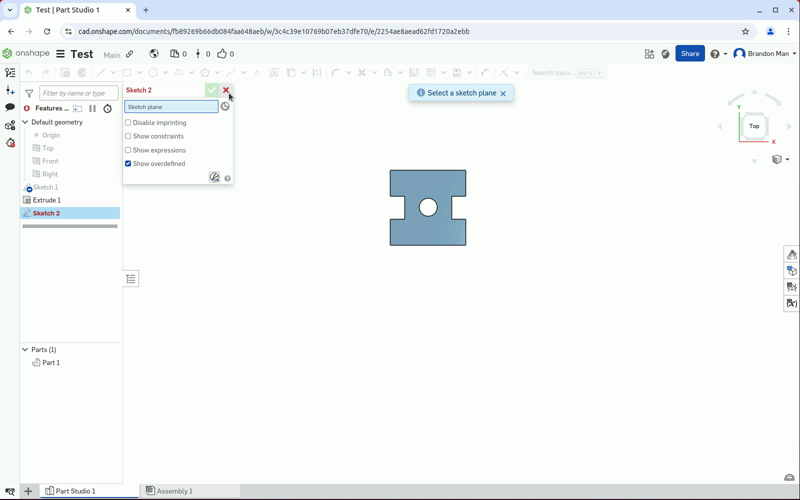
mouse_move(73, 150)
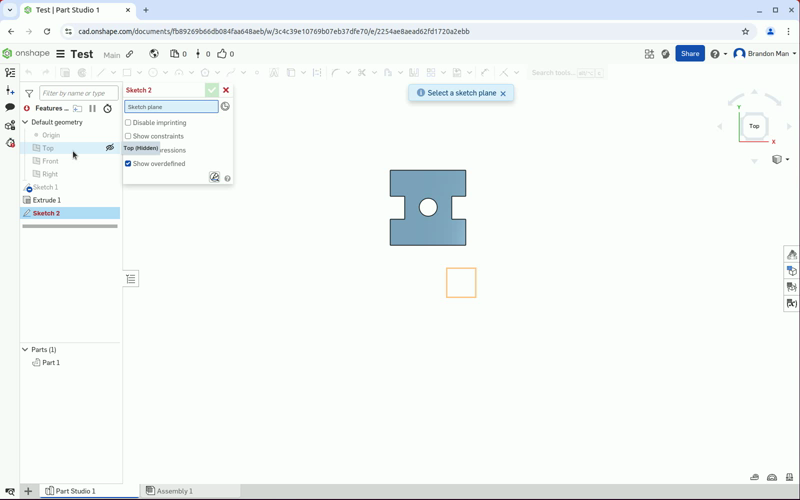
click(73, 150)
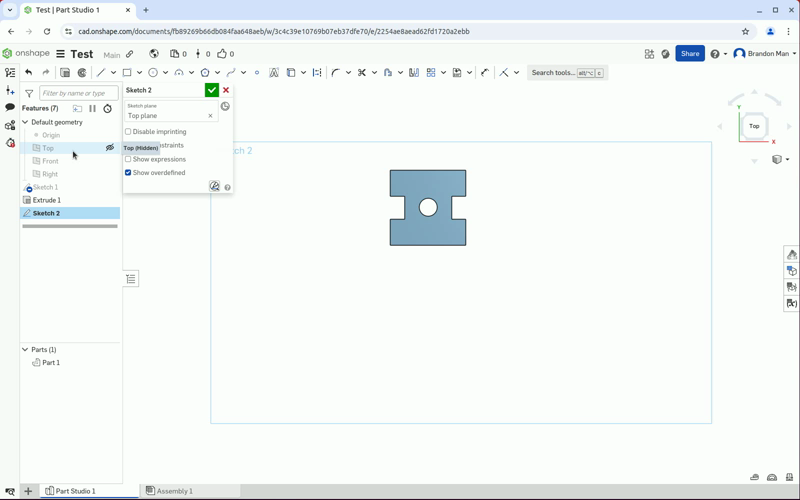
mouse_move(73, 352)
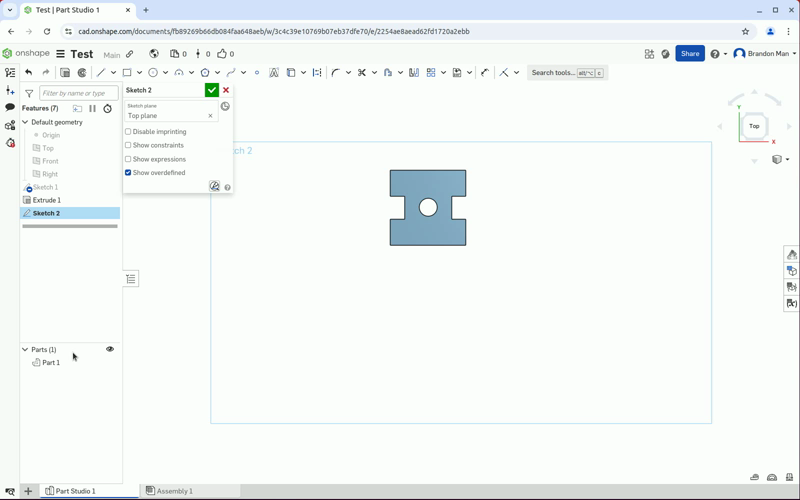
key(y)
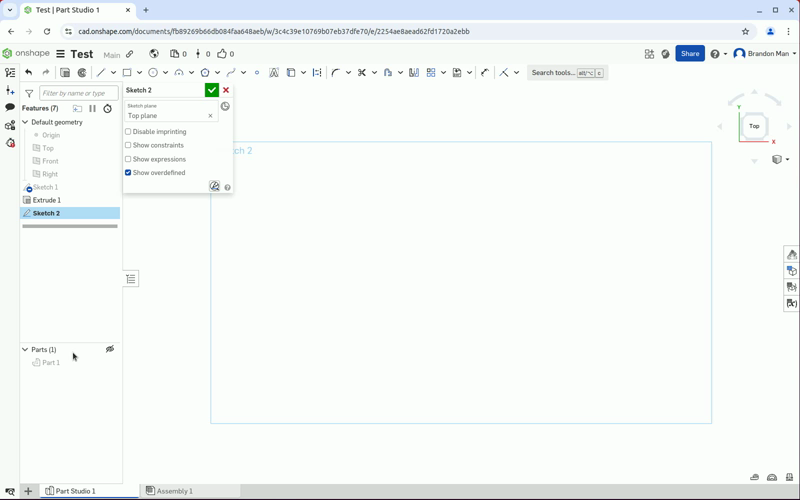
key(l)
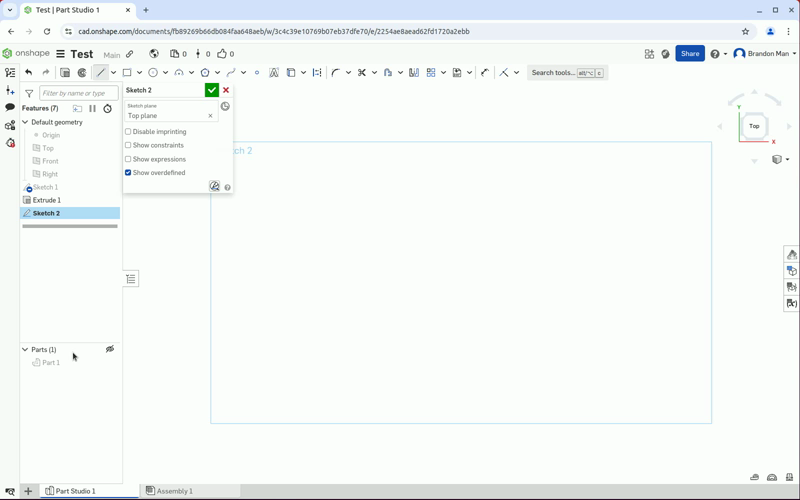
key_down(shift)
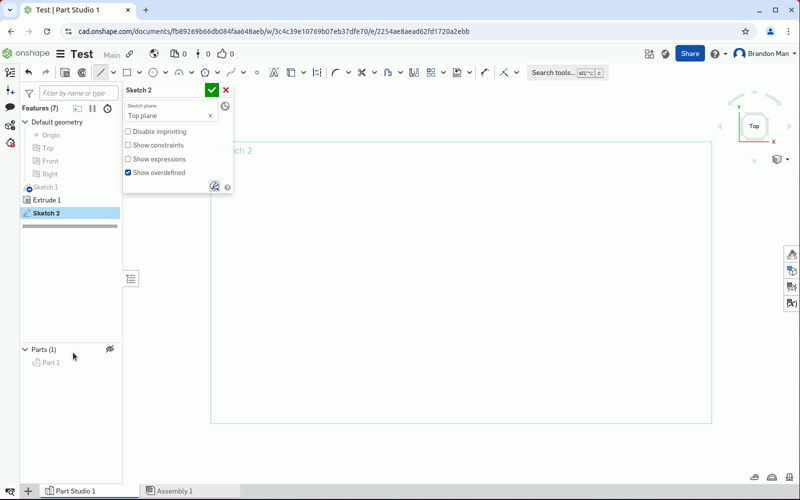
mouse_move(390, 282)
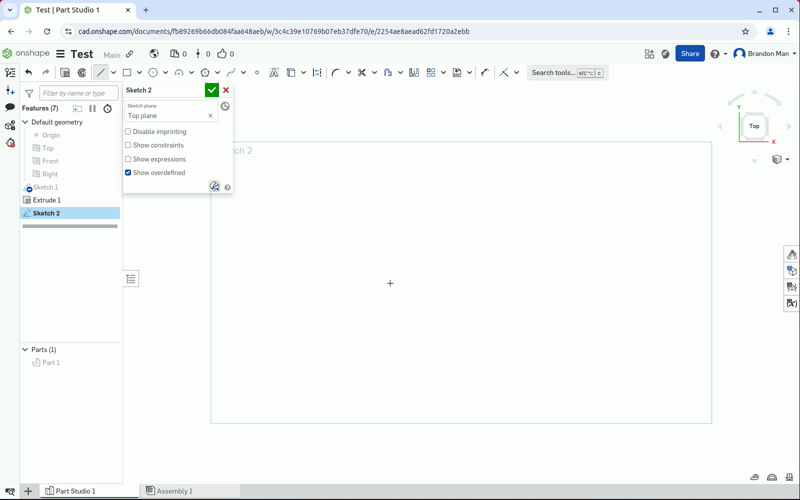
click(390, 282)
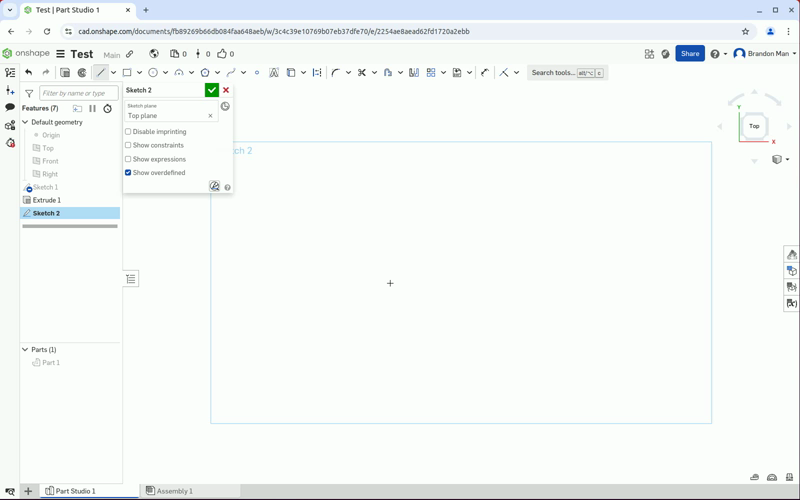
key_up(shift)
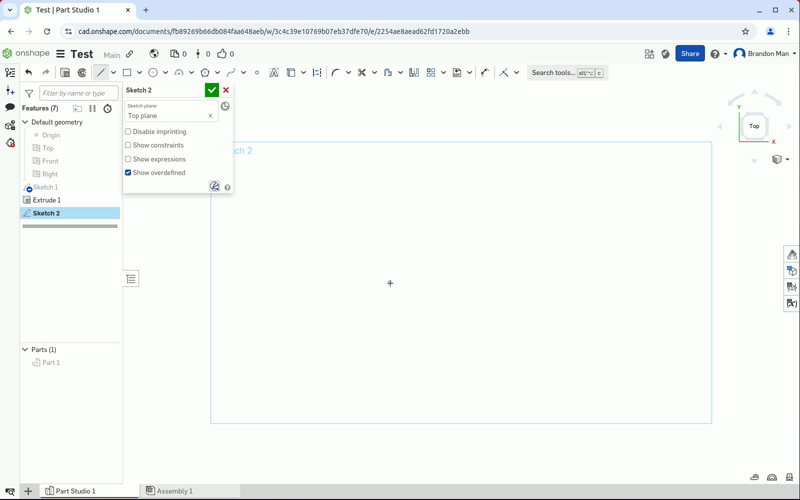
key_down(shift)
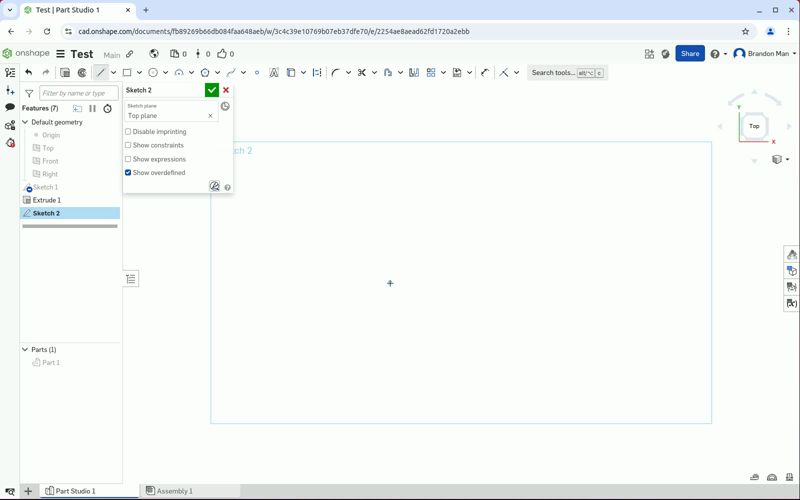
mouse_move(465, 282)
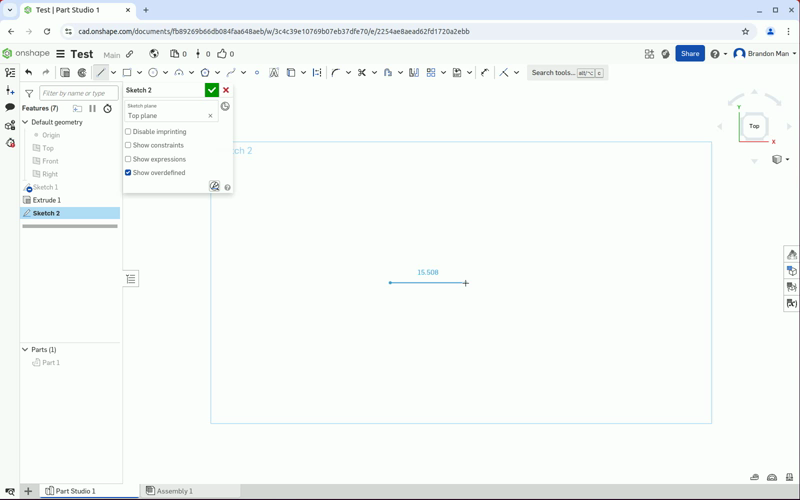
click(465, 282)
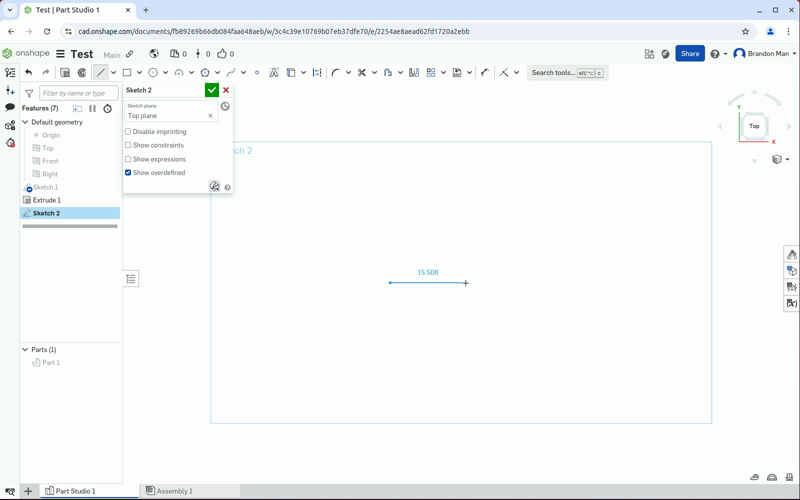
key_up(shift)
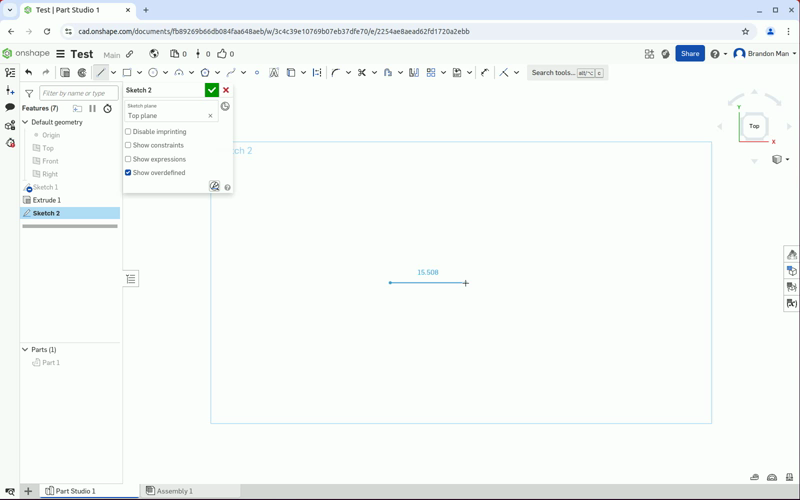
key_down(shift)
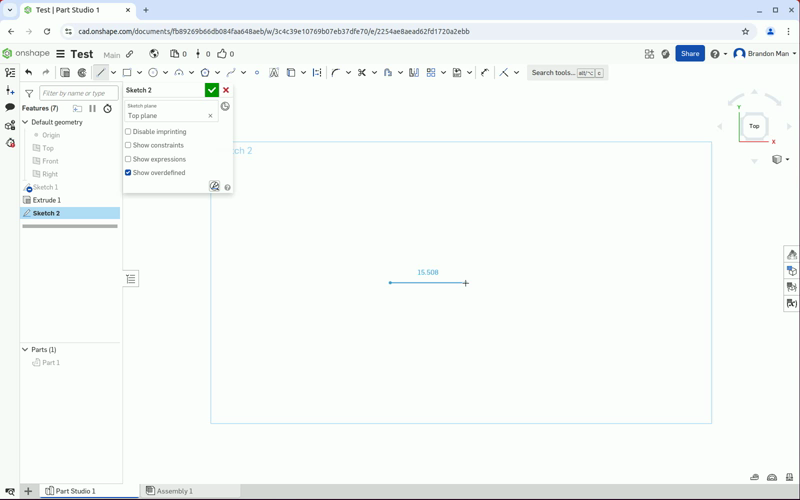
mouse_move(495, 282)
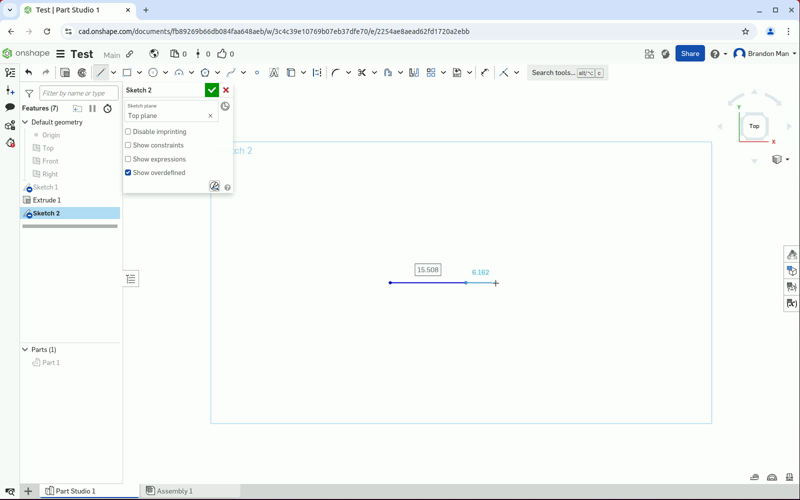
mouse_move(465, 244)
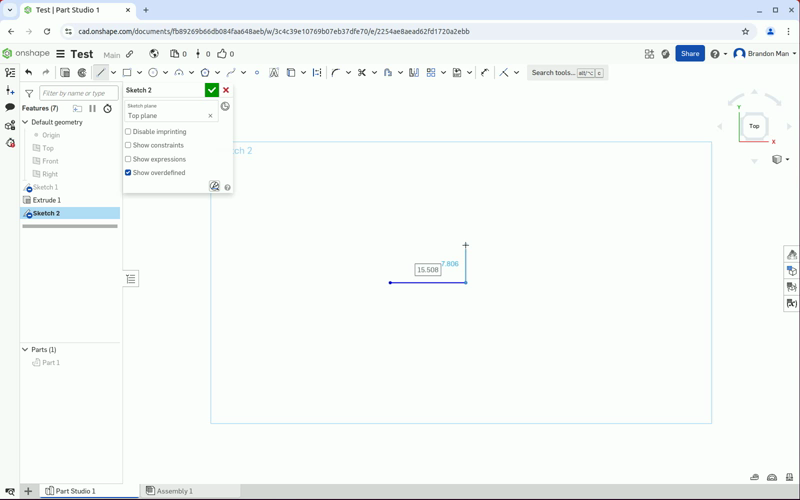
click(465, 244)
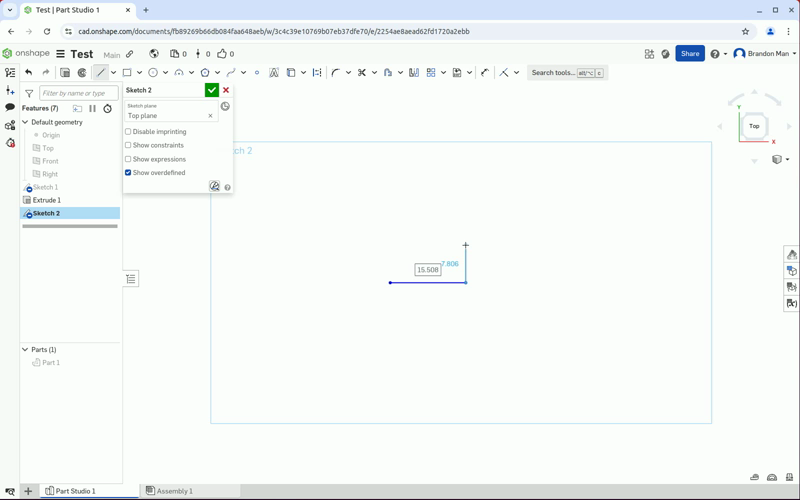
key_up(shift)
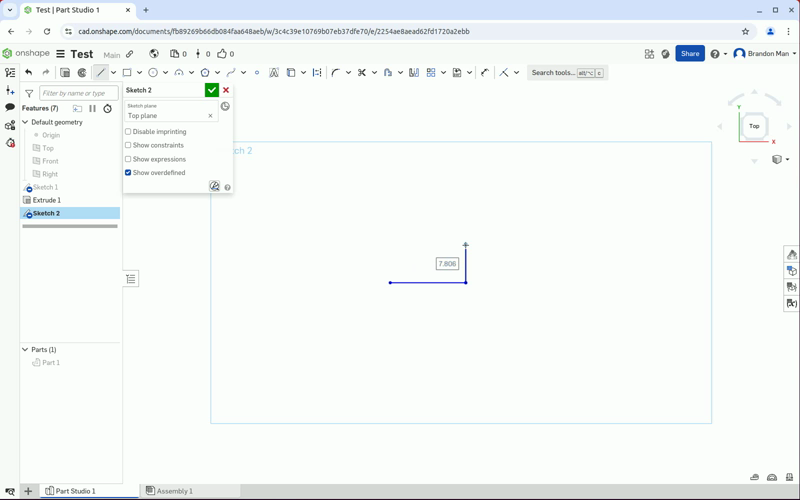
key_down(shift)
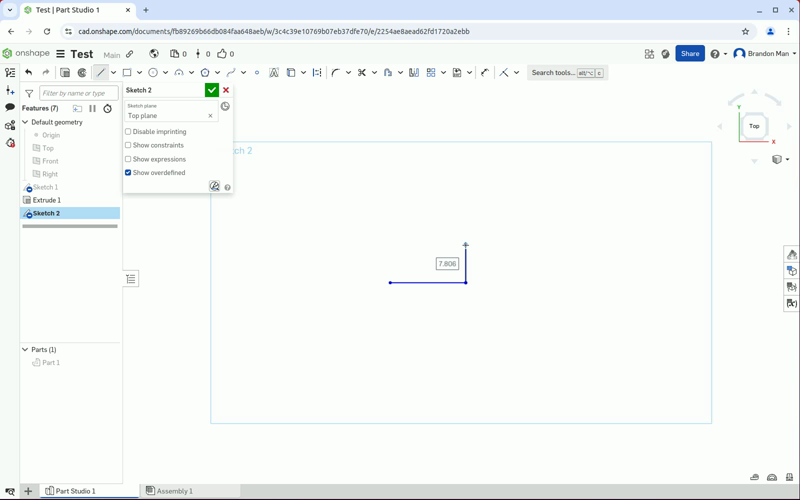
mouse_move(390, 244)
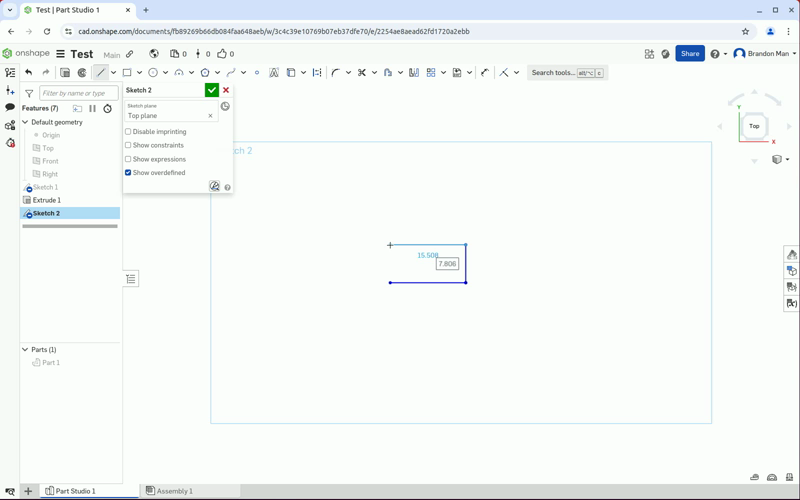
click(390, 244)
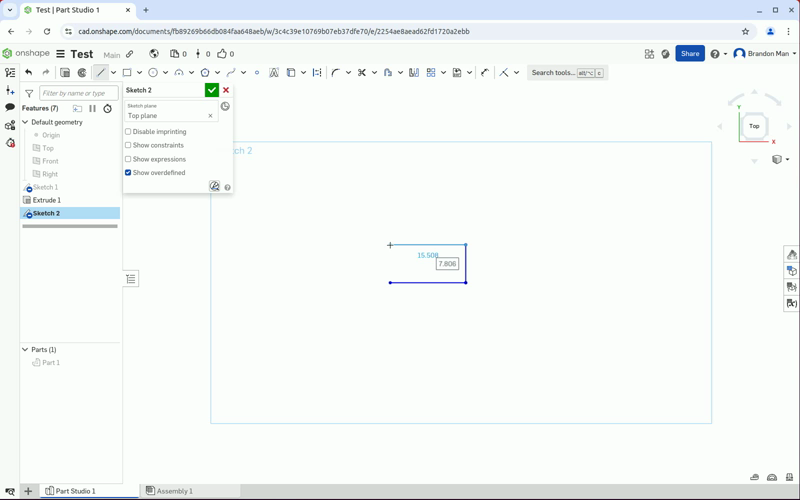
key_up(shift)
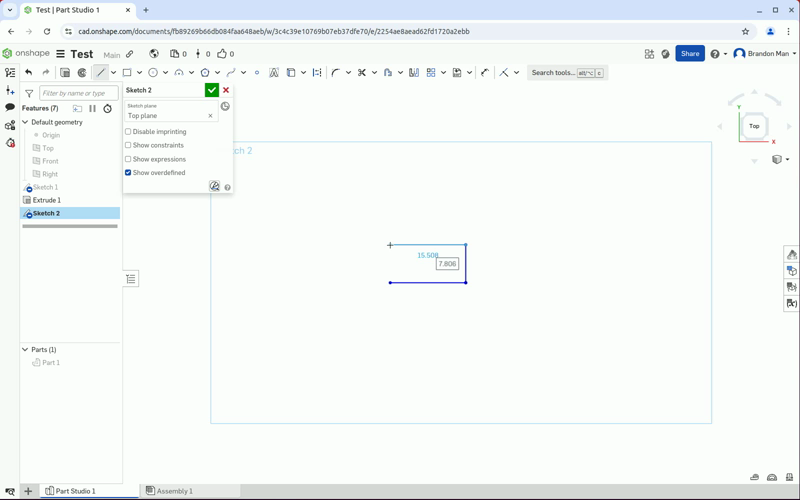
mouse_move(420, 244)
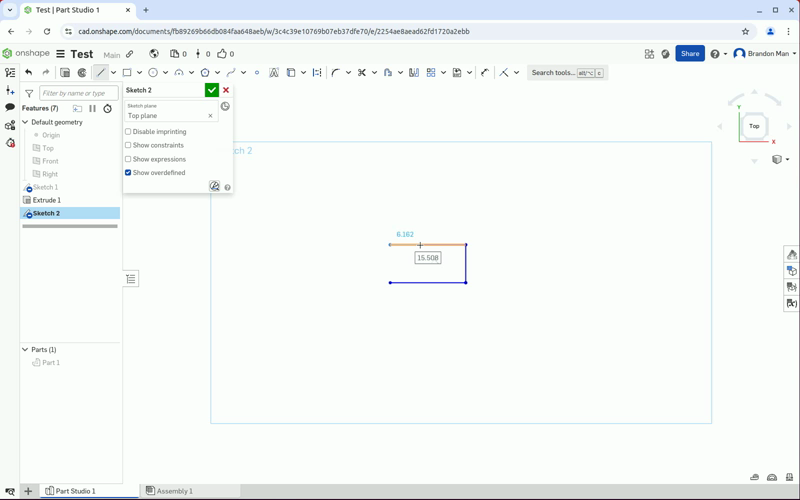
key_down(shift)
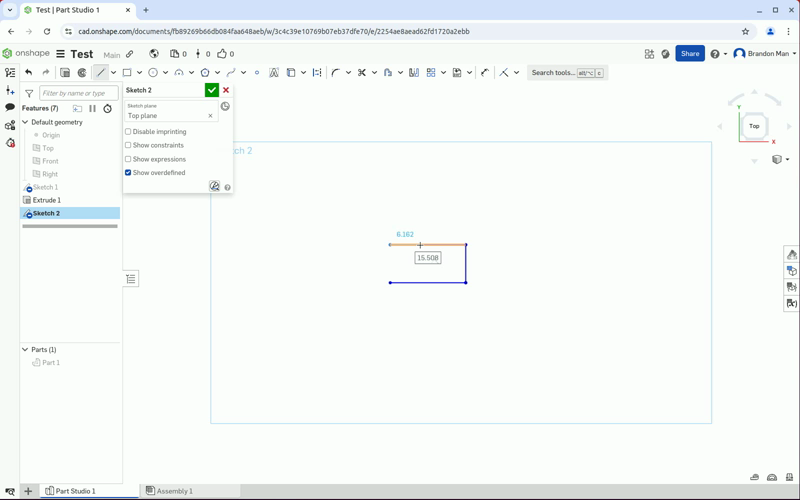
mouse_move(390, 282)
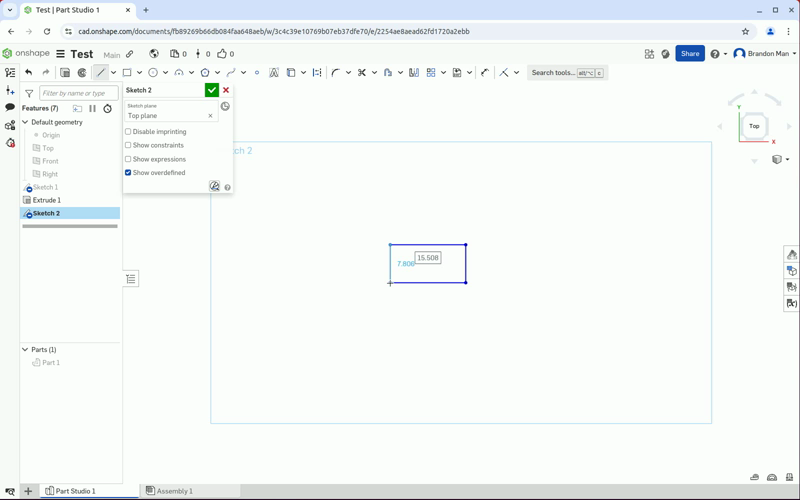
key_up(shift)
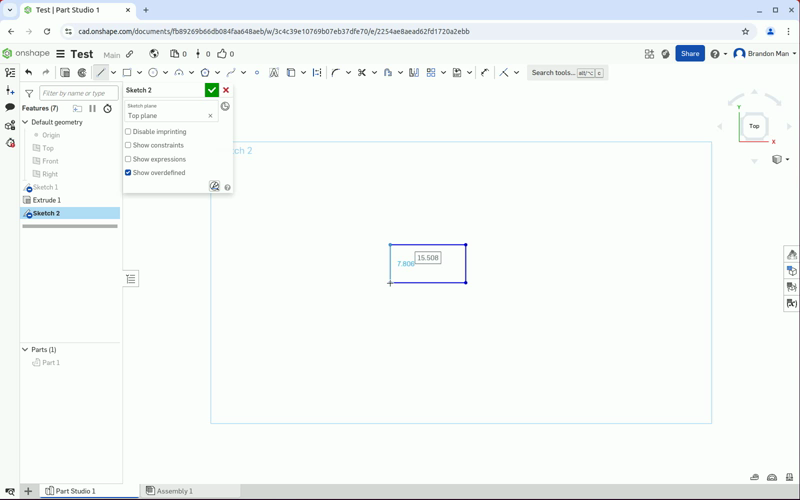
click(390, 282)
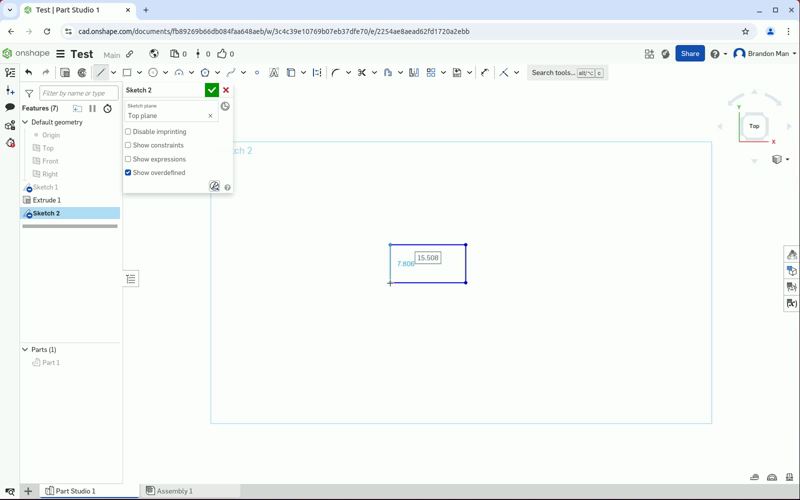
key(esc)
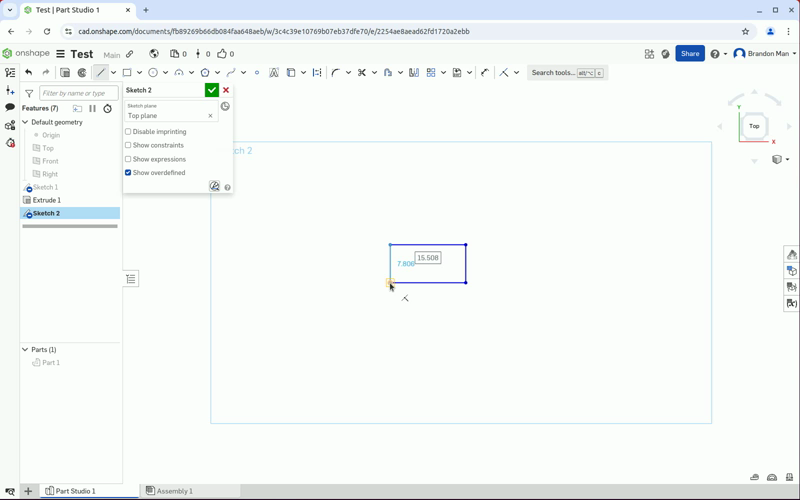
key(c)
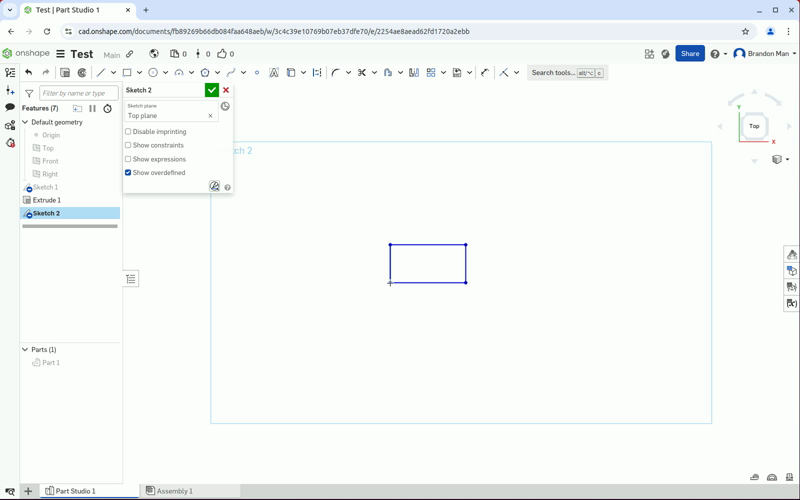
key_down(shift)
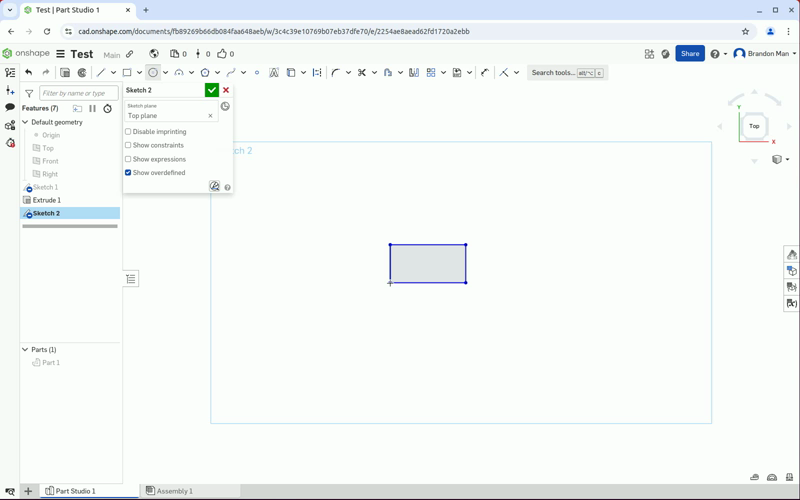
mouse_move(428, 264)
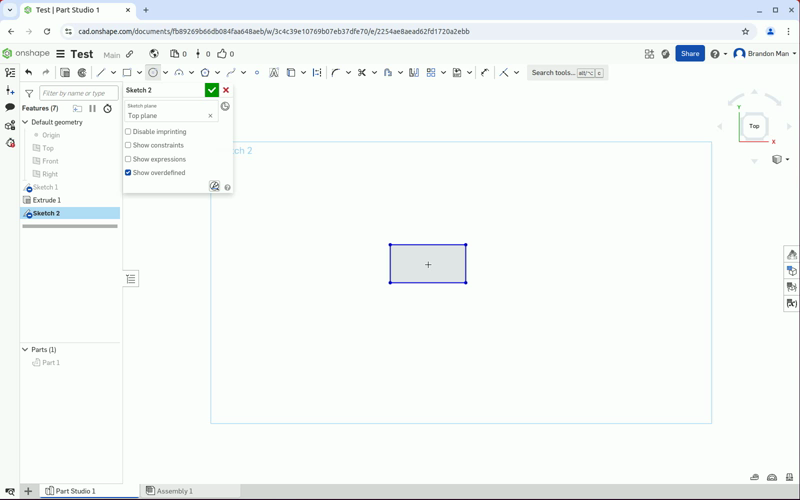
click(428, 264)
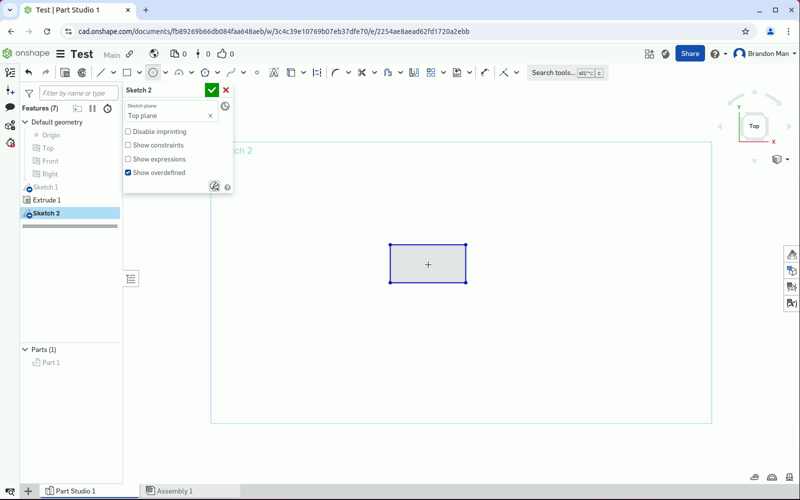
key_up(shift)
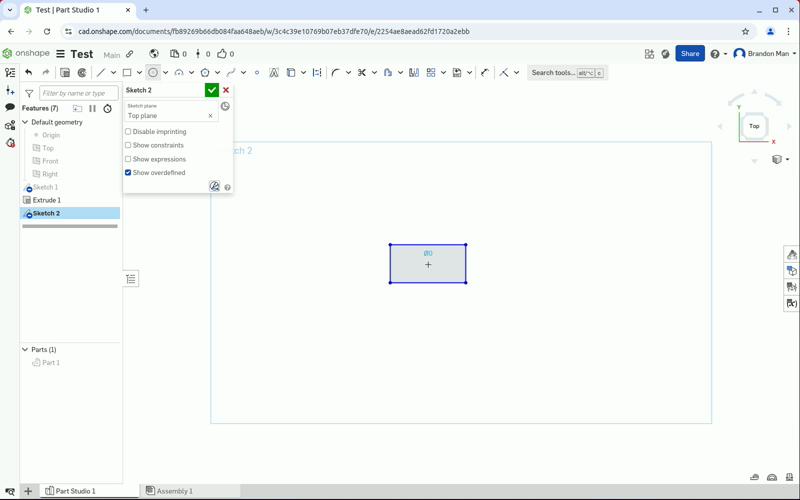
mouse_move(437, 264)
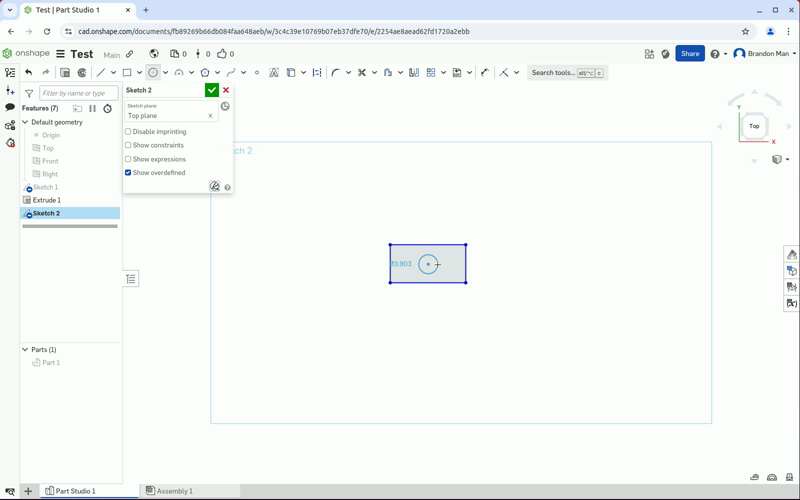
click(437, 264)
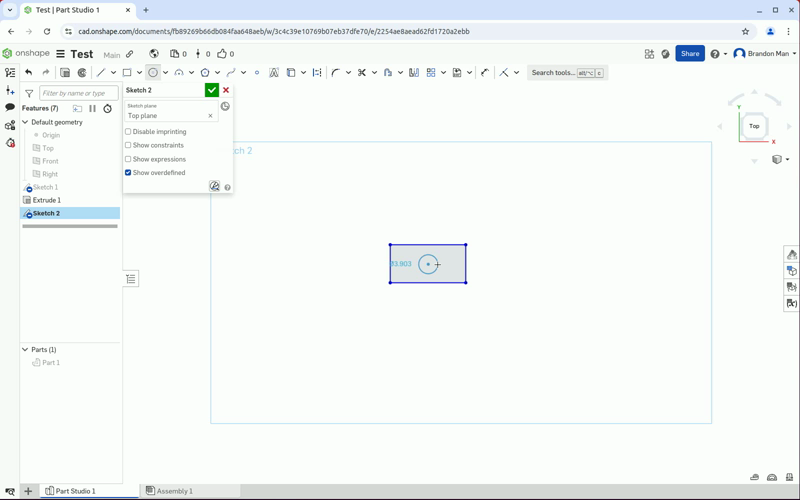
key(esc)
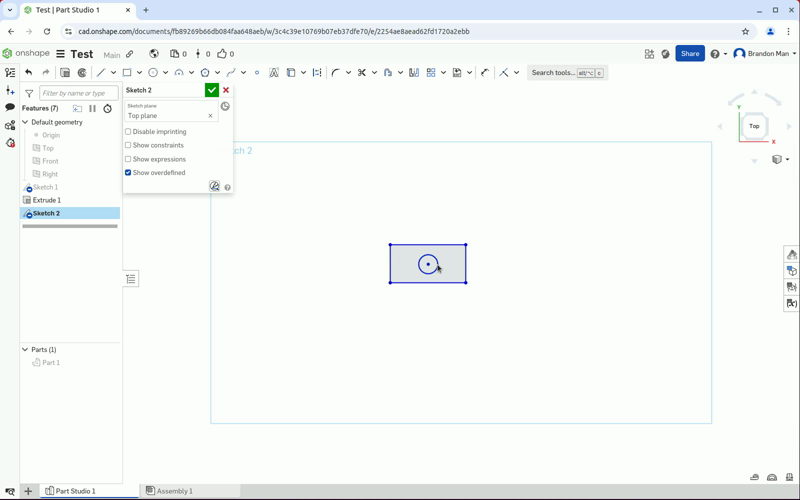
mouse_move(396, 272)
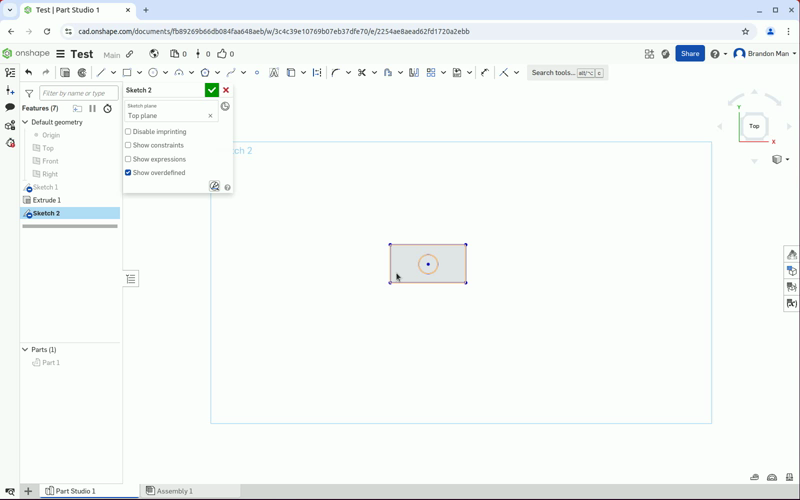
click(396, 272)
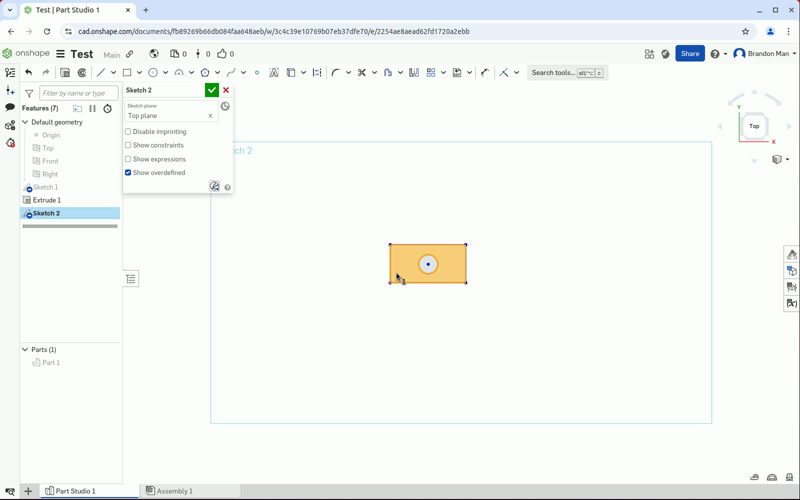
mouse_move(73, 352)
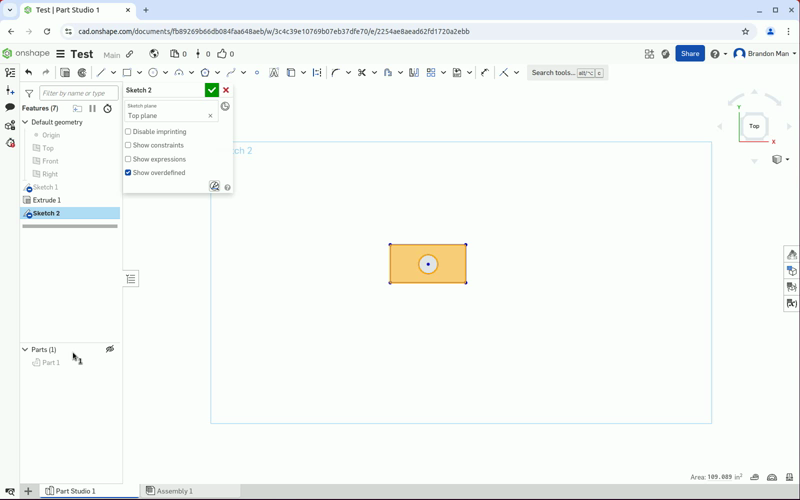
key(shift+y)
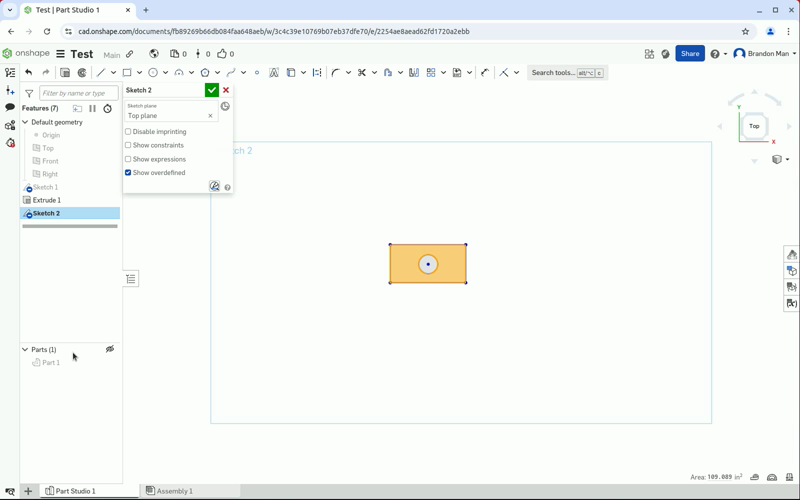
key(shift+e)
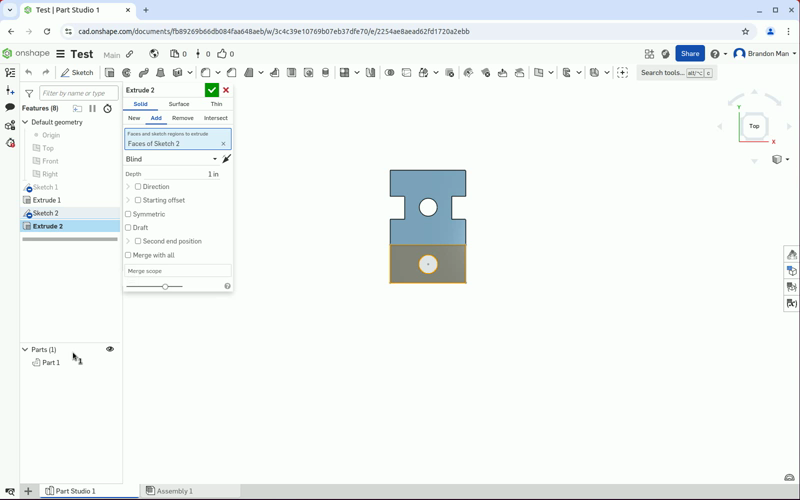
mouse_move(143, 106)
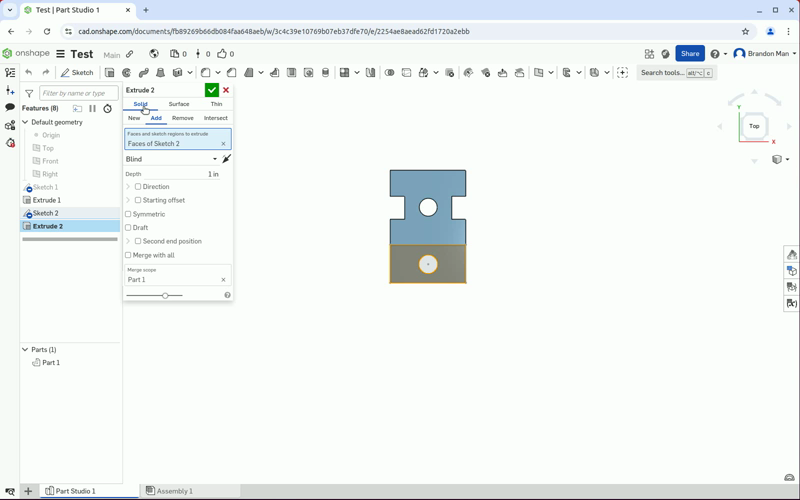
click(143, 106)
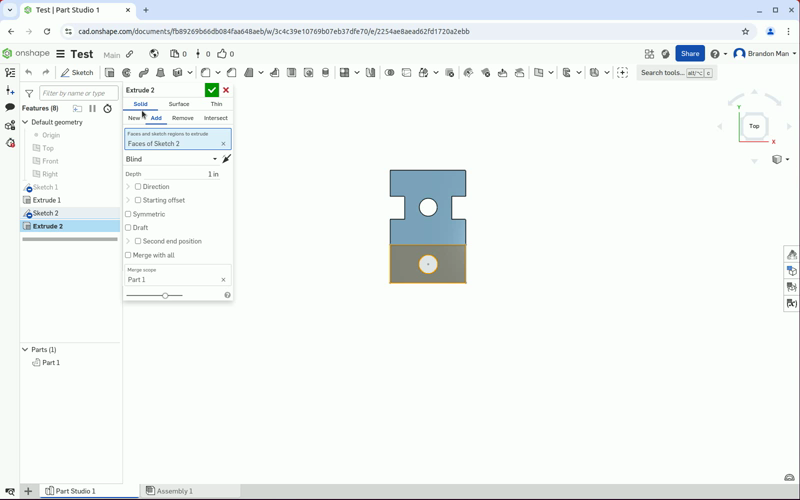
mouse_move(137, 120)
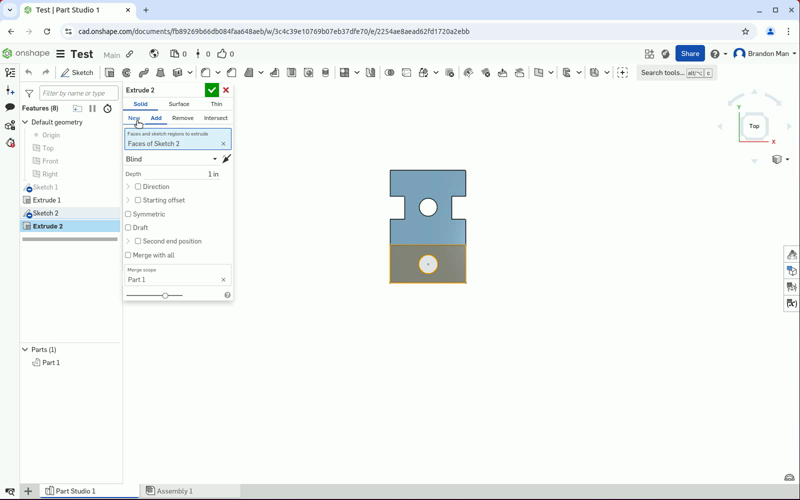
click(137, 120)
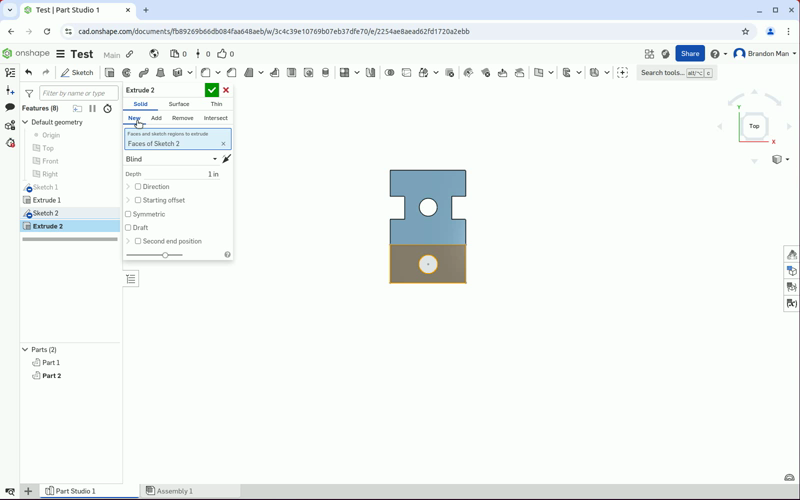
key(tab, 4)
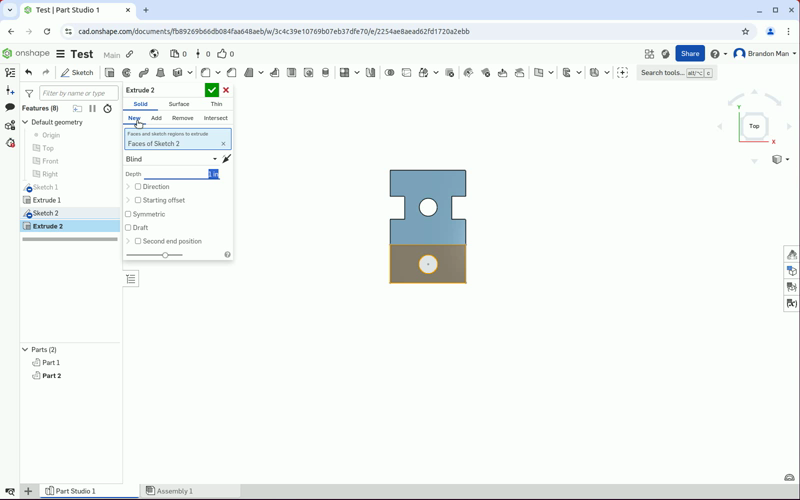
text(3.851)
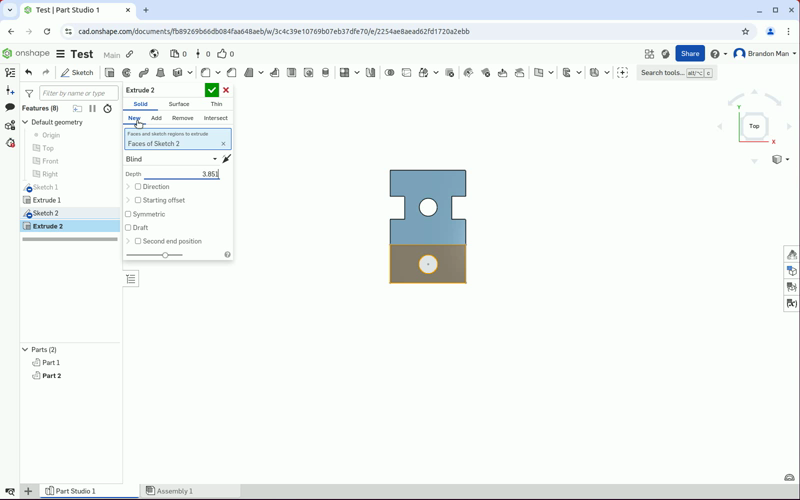
key(enter)
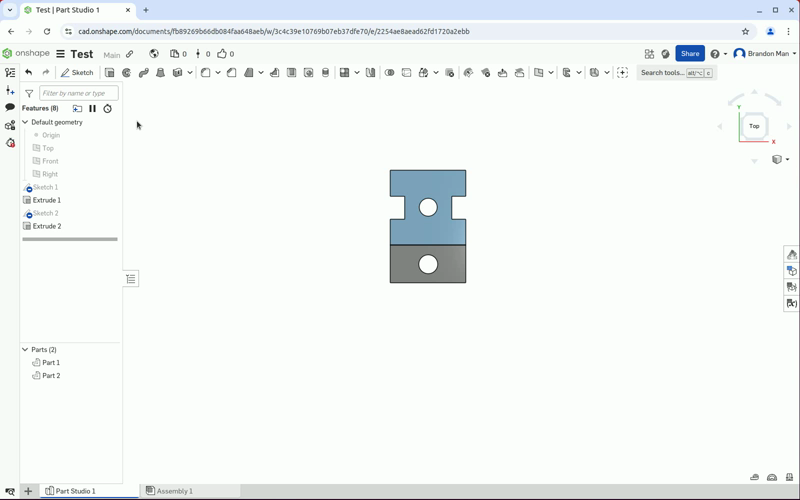
key(shift+h)
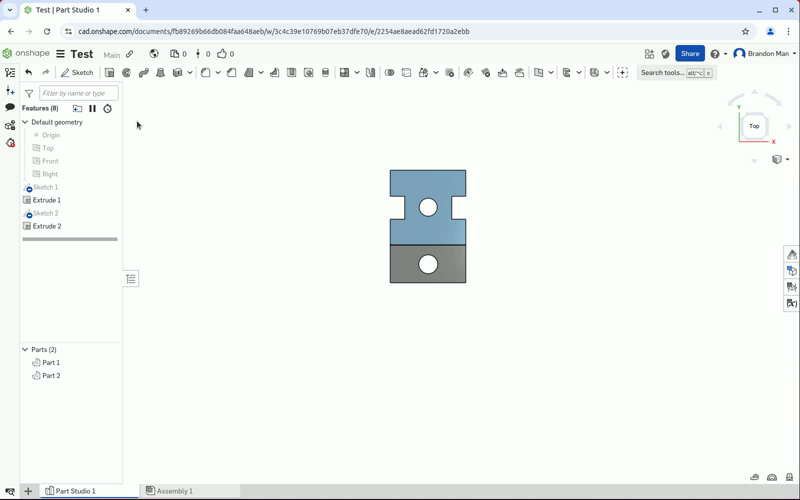
key(shift+h)
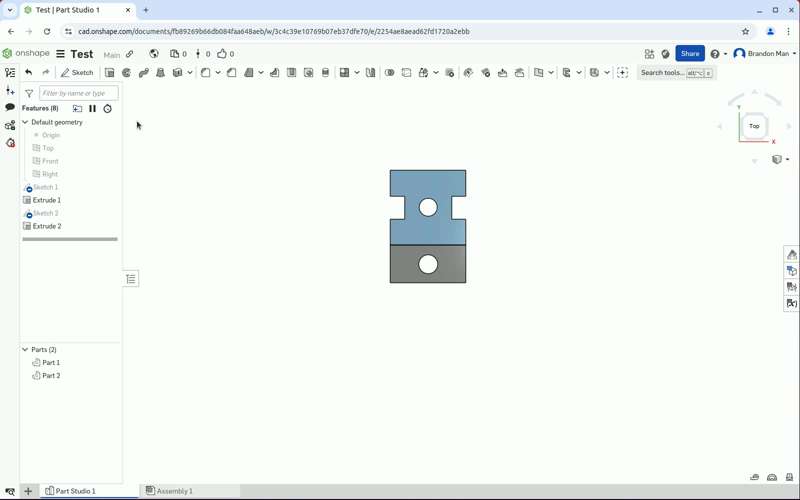
mouse_move(73, 189)
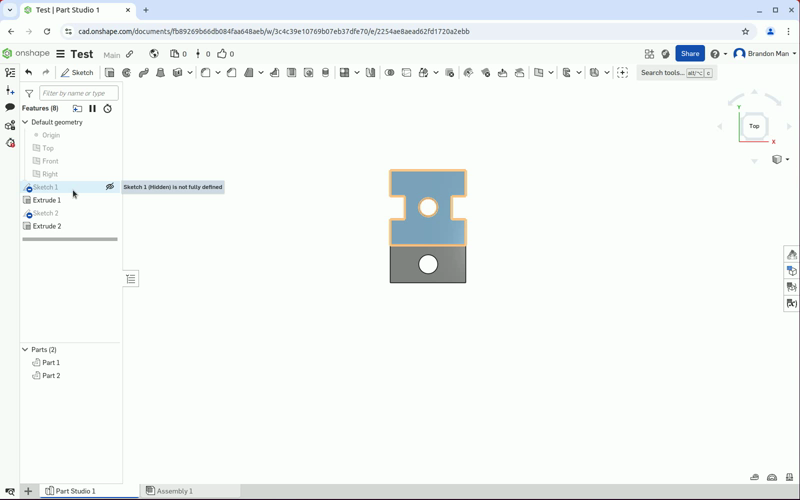
click(73, 189)
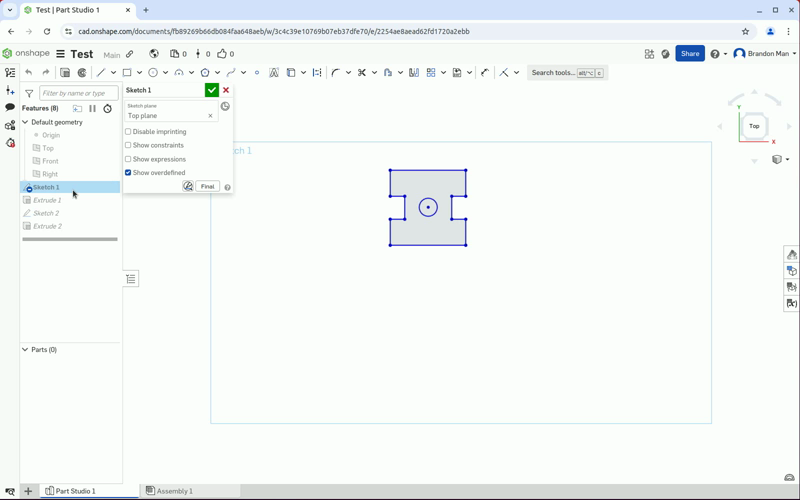
mouse_move(229, 92)
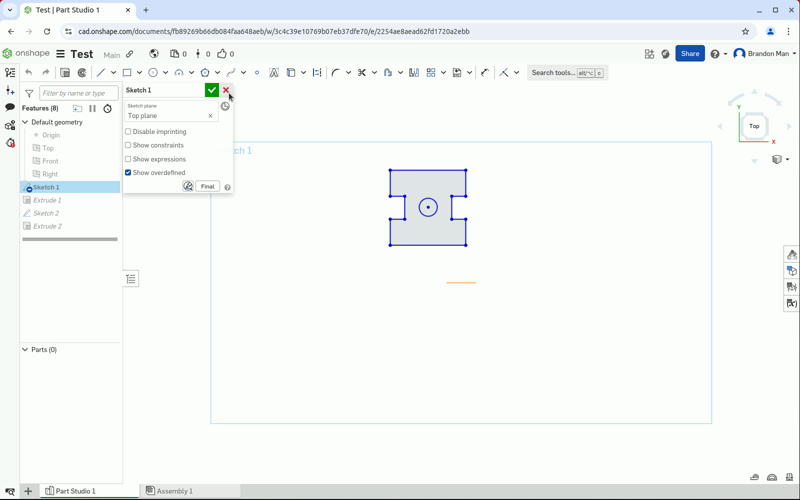
click(229, 92)
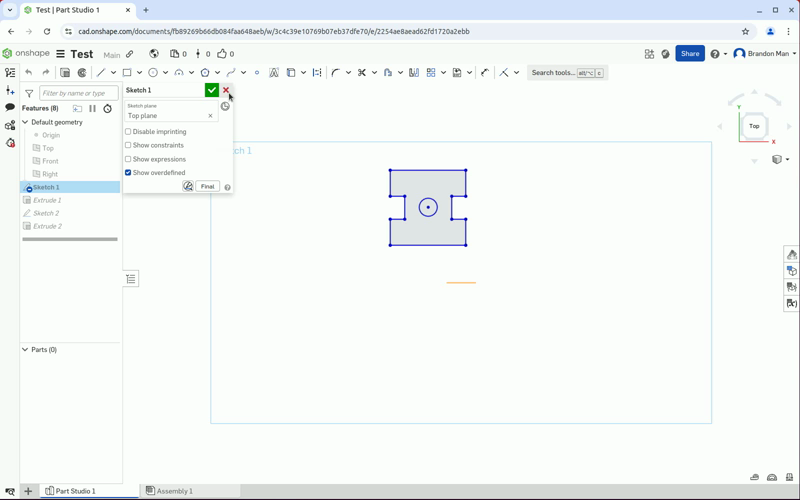
key(shift+s)
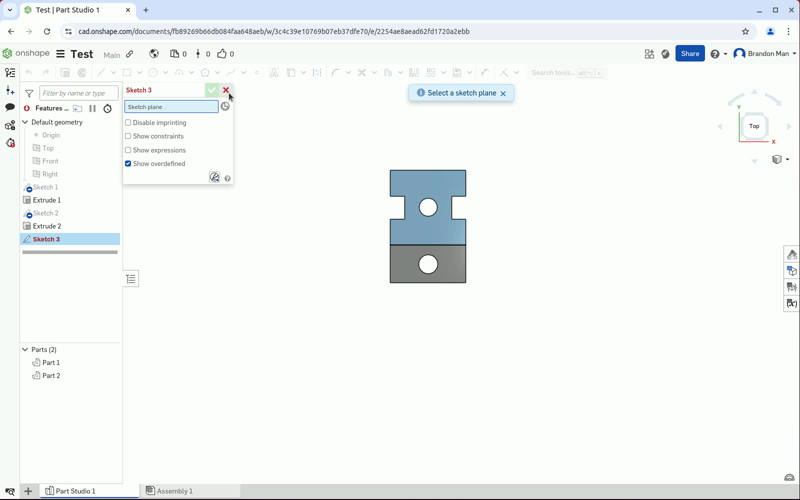
mouse_move(73, 150)
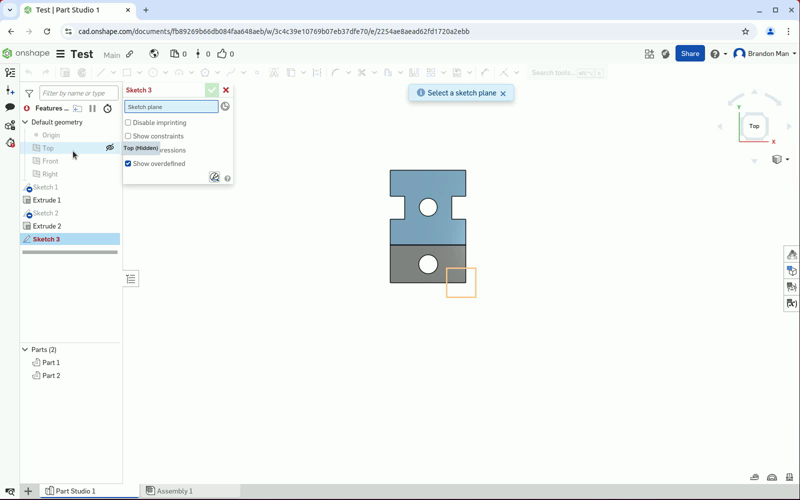
click(73, 150)
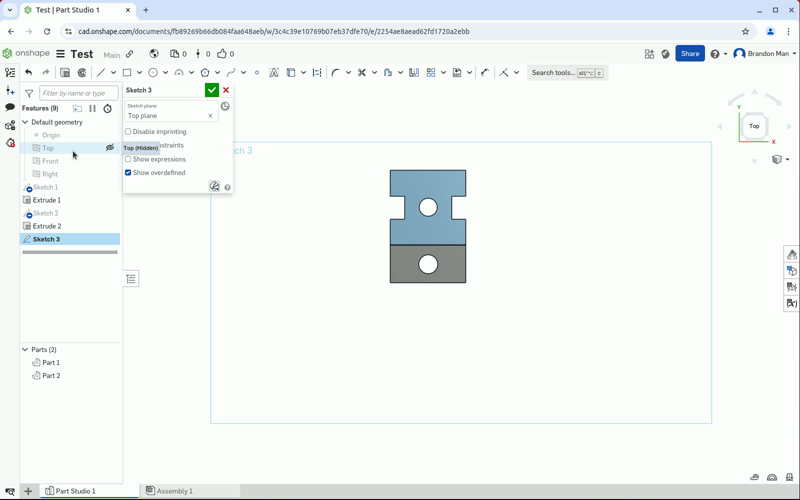
mouse_move(73, 352)
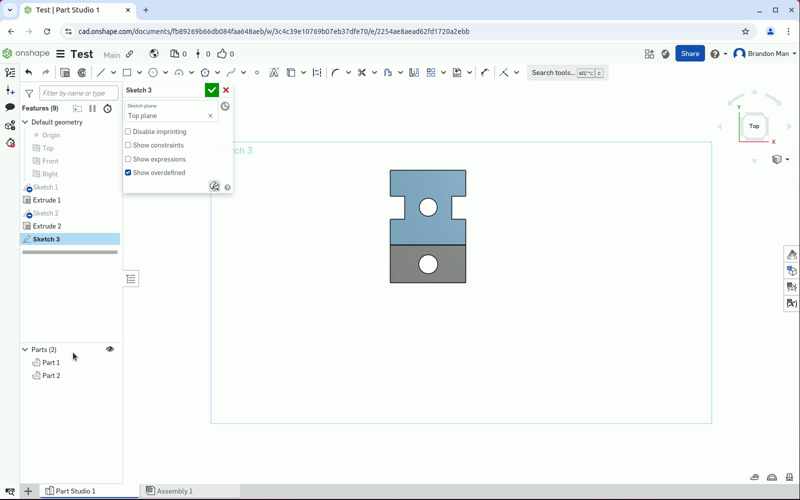
key(y)
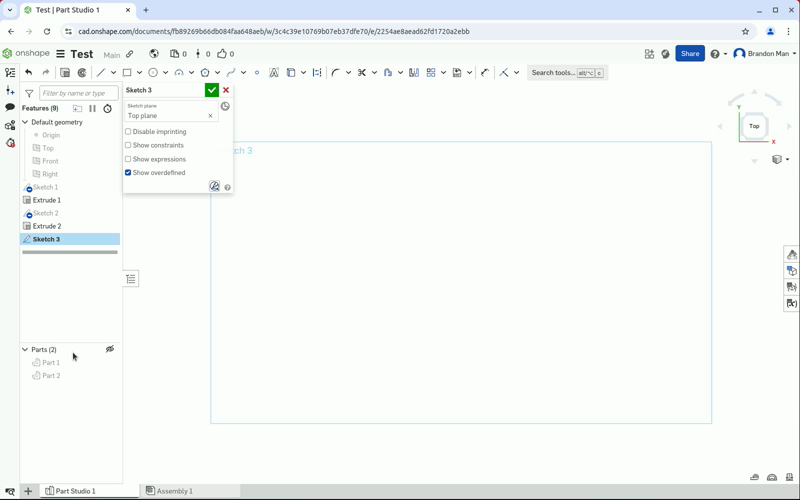
key(l)
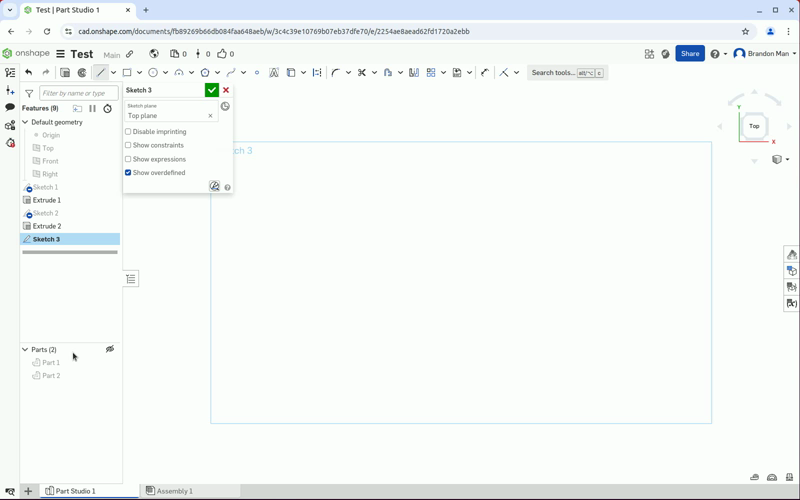
key_down(shift)
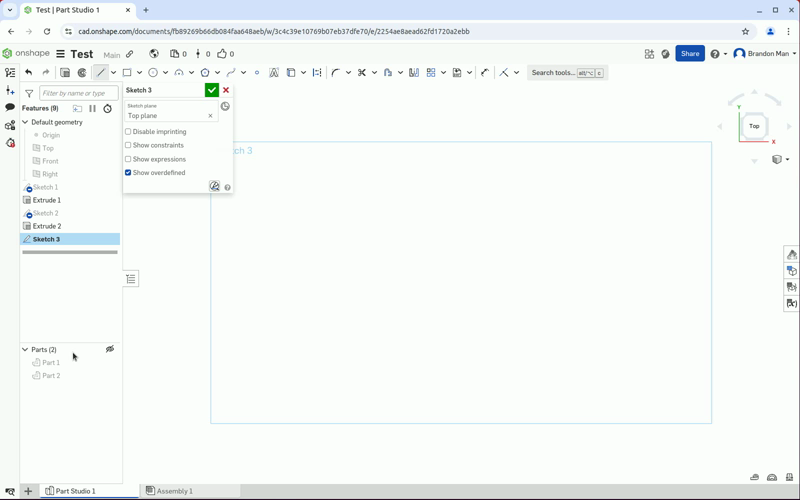
mouse_move(390, 218)
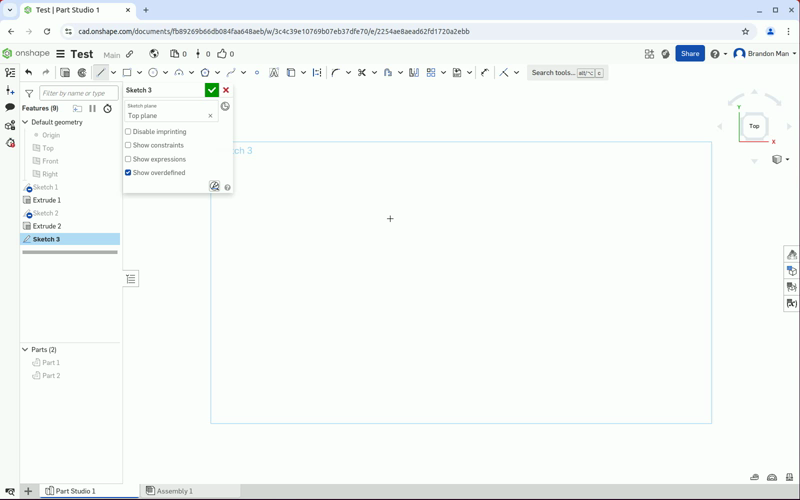
click(390, 218)
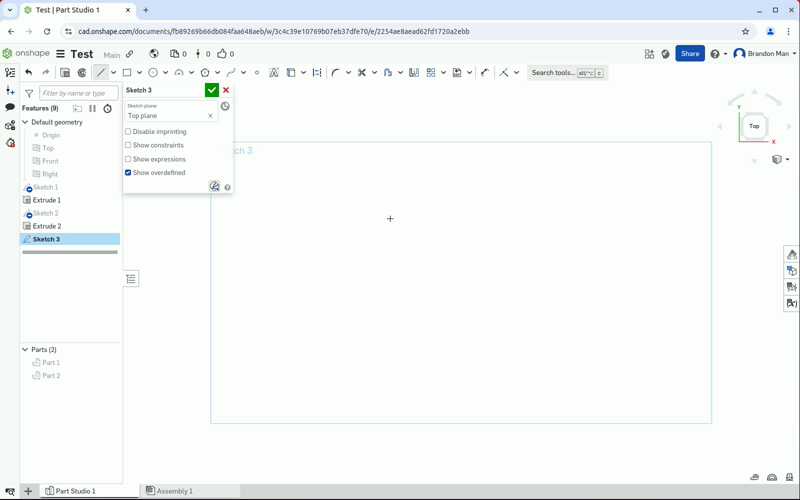
key_up(shift)
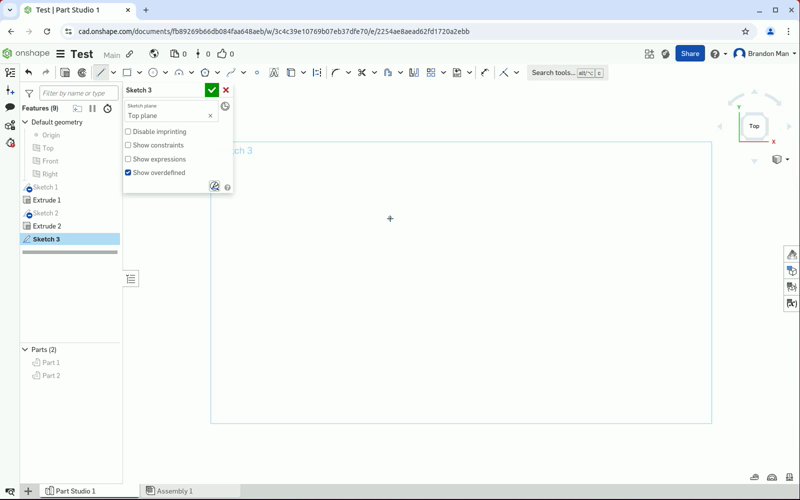
key_down(shift)
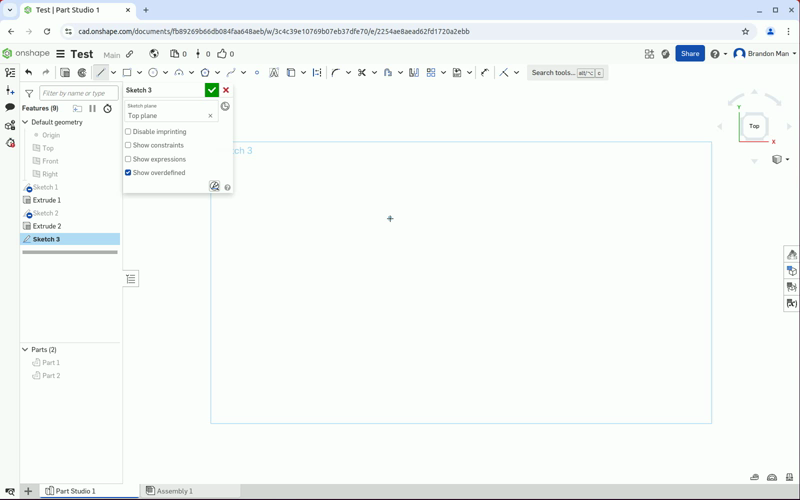
mouse_move(420, 218)
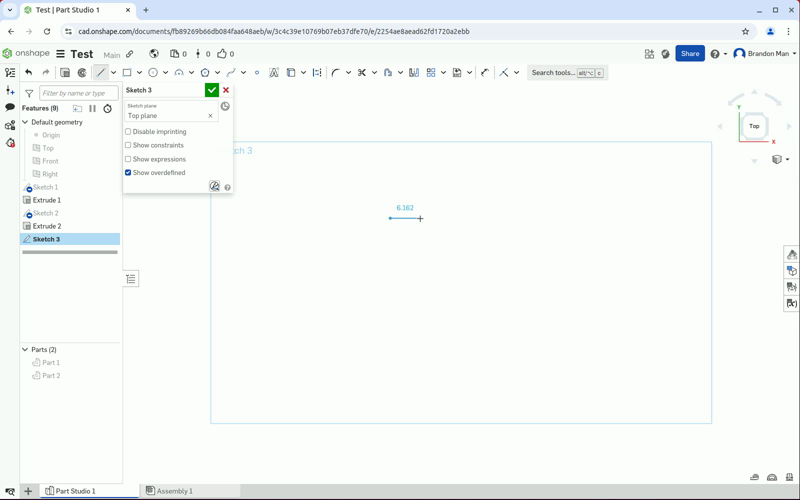
mouse_move(404, 218)
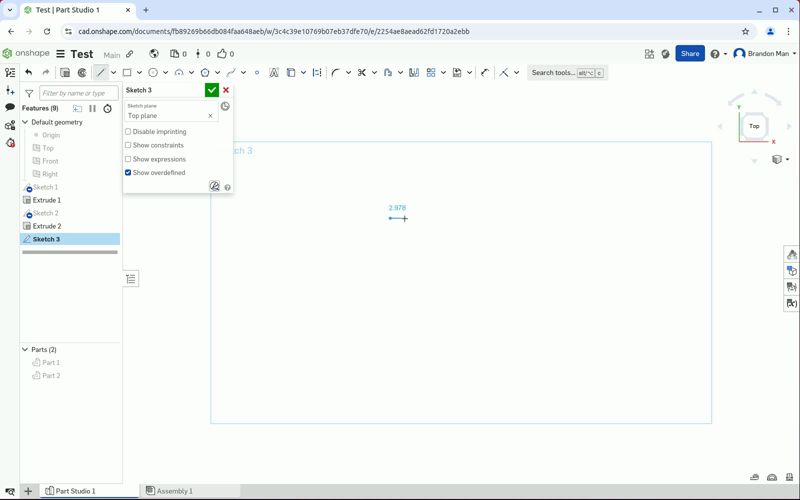
click(404, 218)
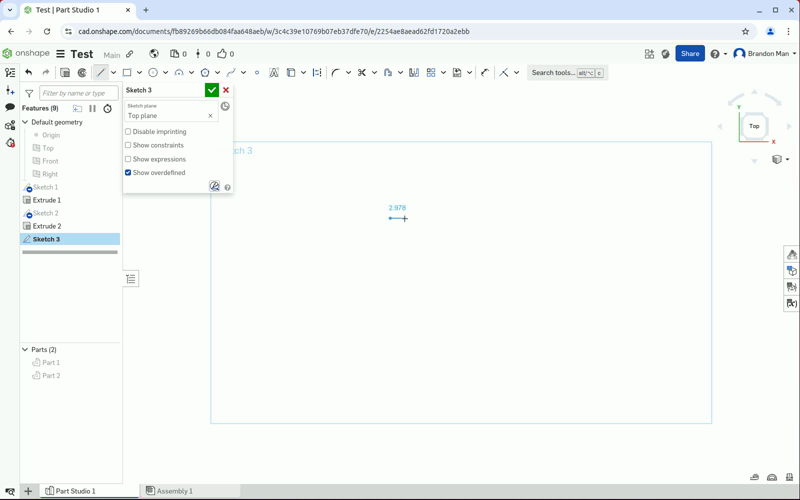
key_up(shift)
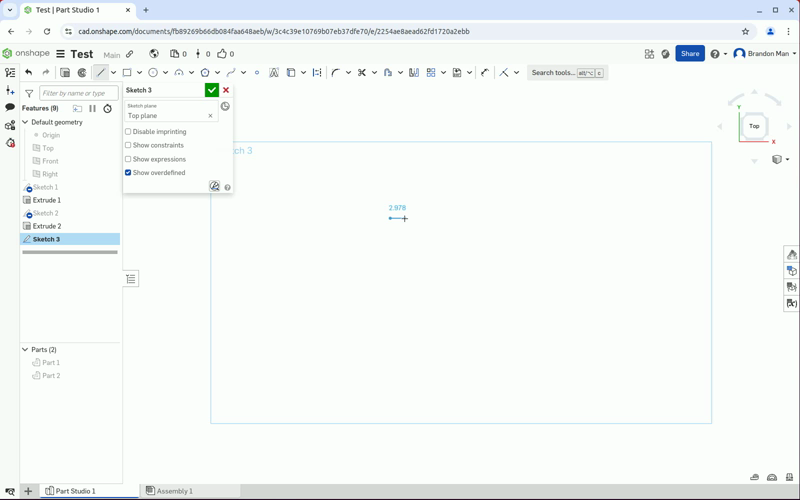
key_down(shift)
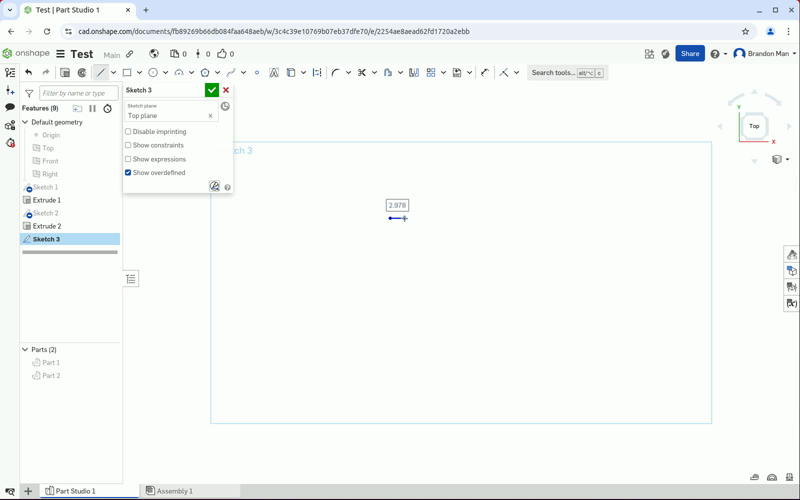
mouse_move(434, 218)
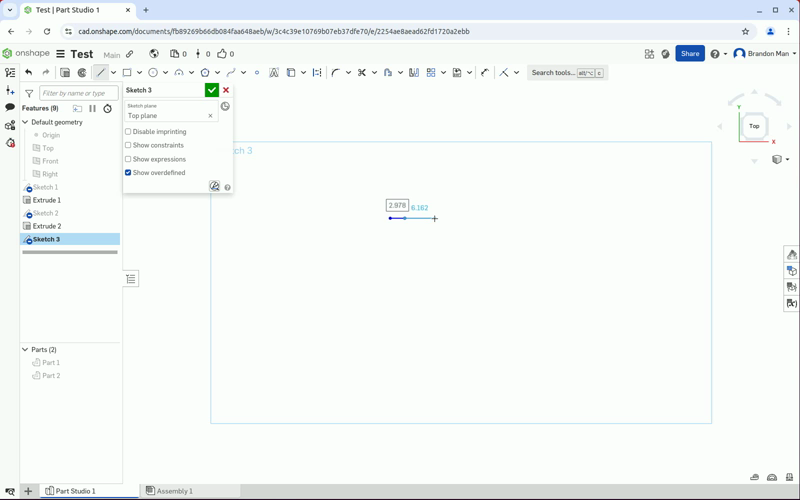
mouse_move(404, 195)
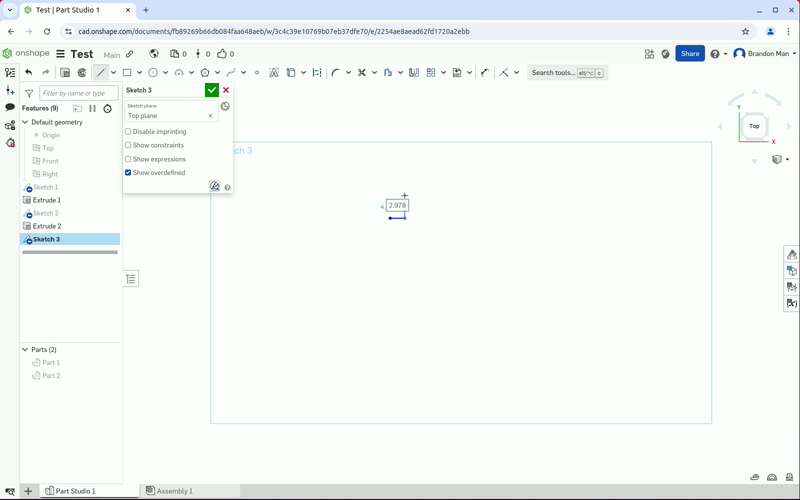
click(404, 195)
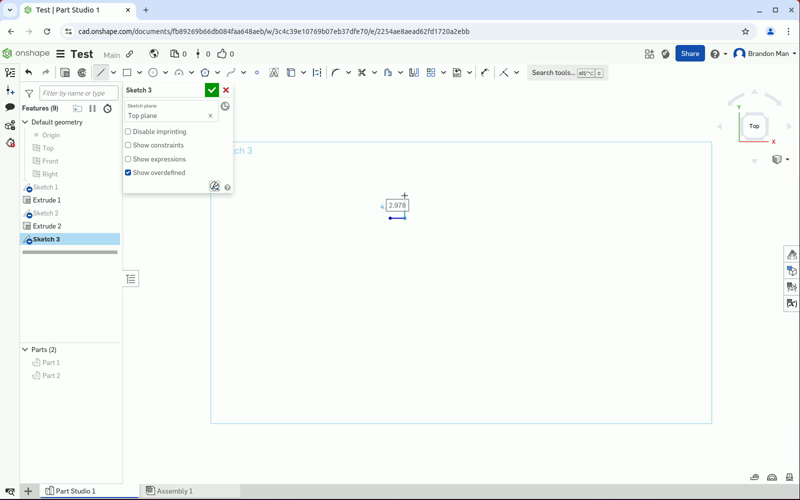
key_up(shift)
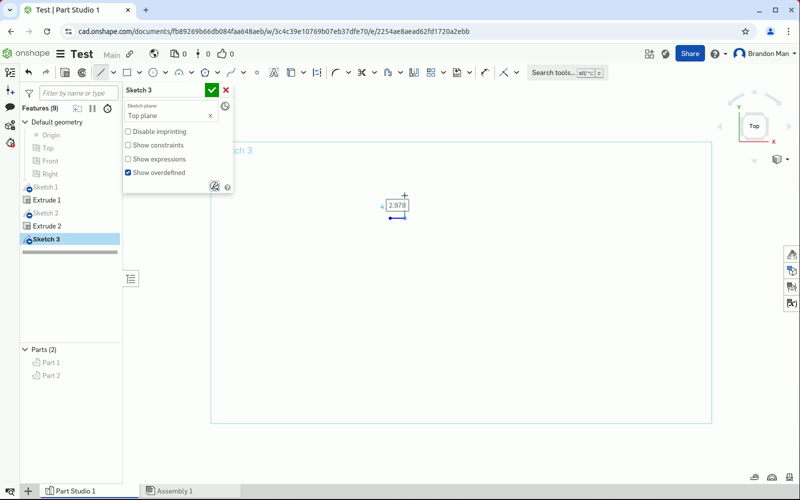
key_down(shift)
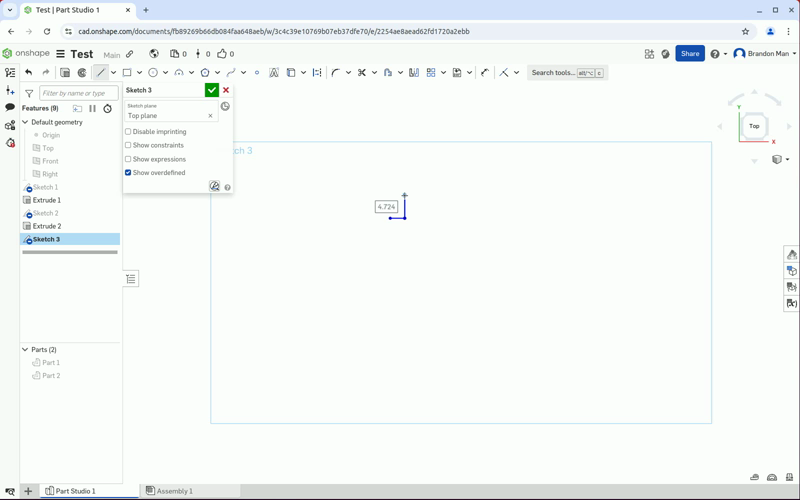
mouse_move(434, 195)
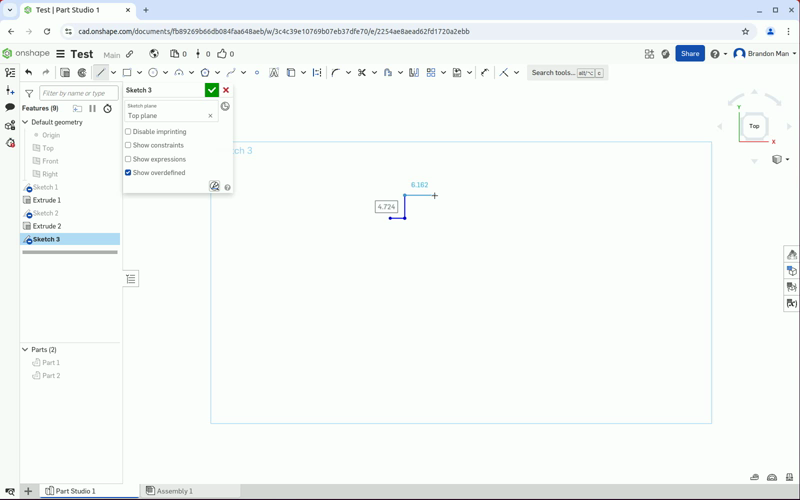
mouse_move(390, 195)
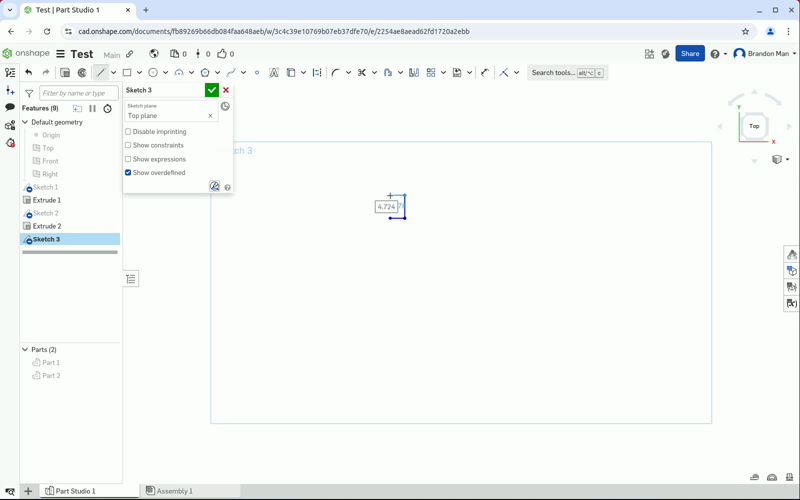
click(390, 195)
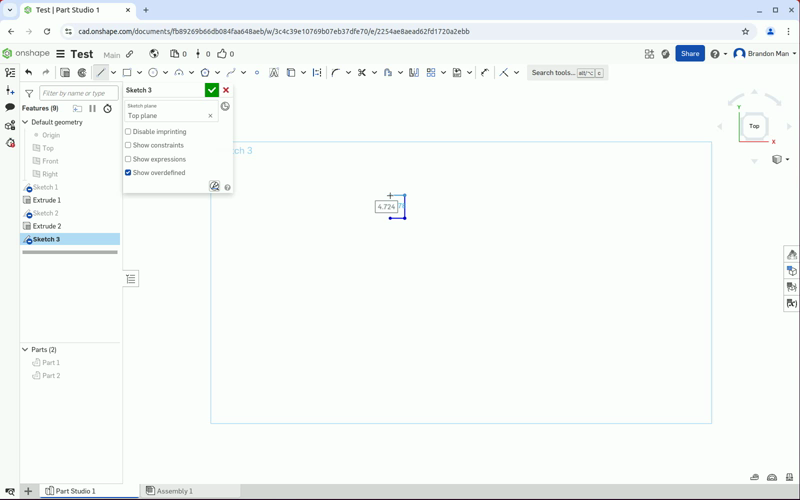
key_up(shift)
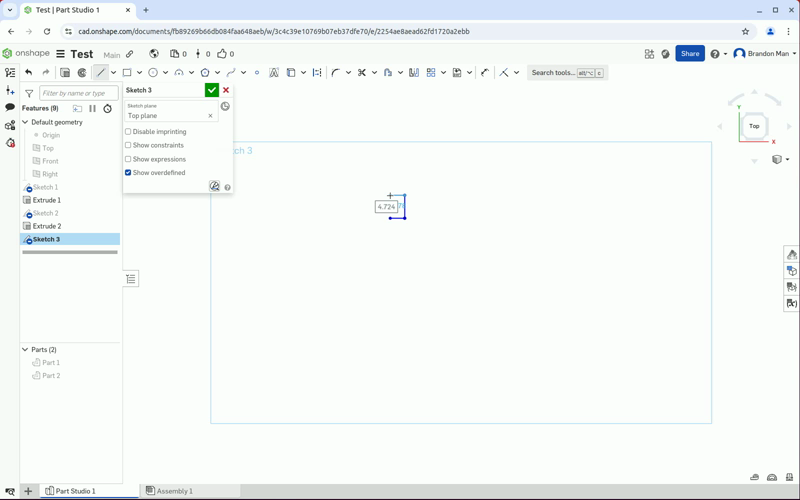
mouse_move(420, 195)
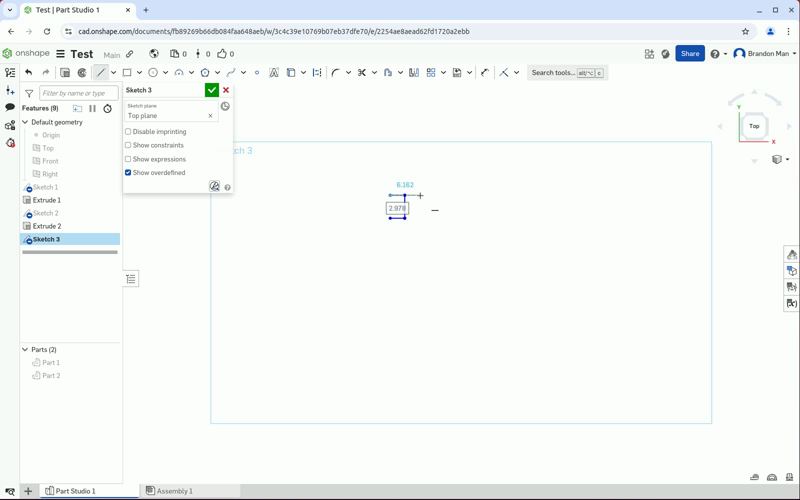
key_down(shift)
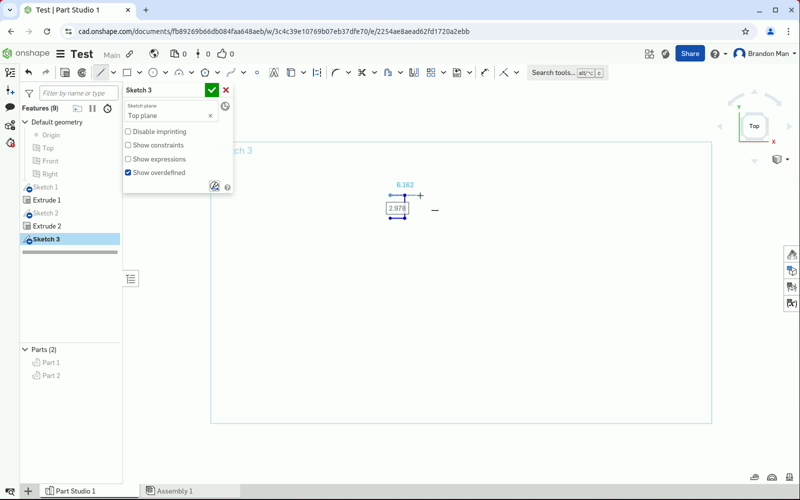
mouse_move(390, 218)
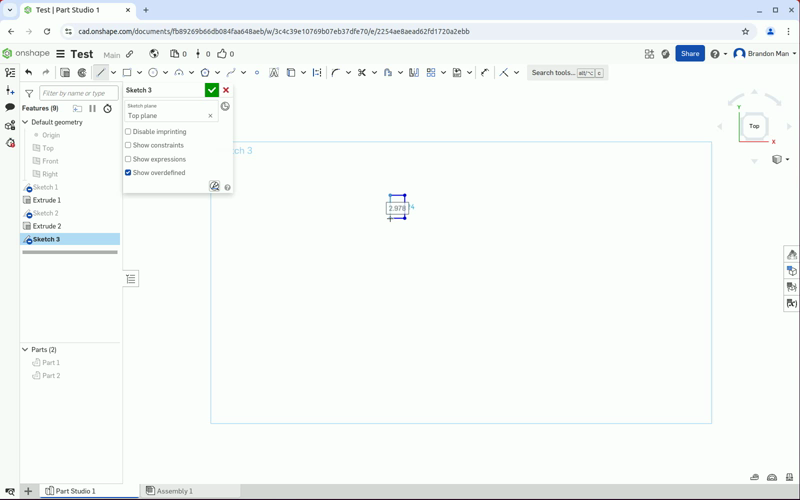
key_up(shift)
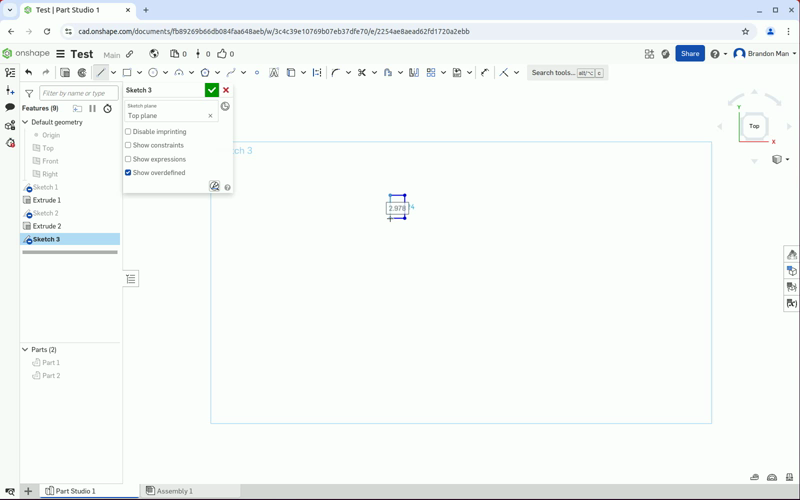
click(390, 218)
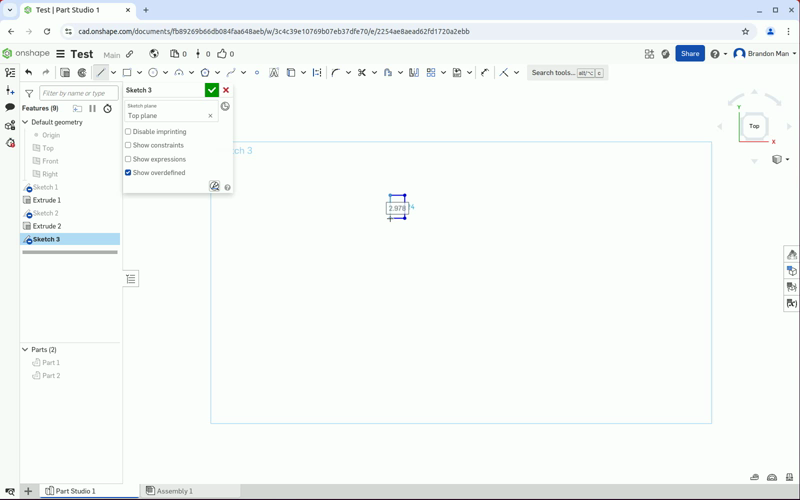
key(esc)
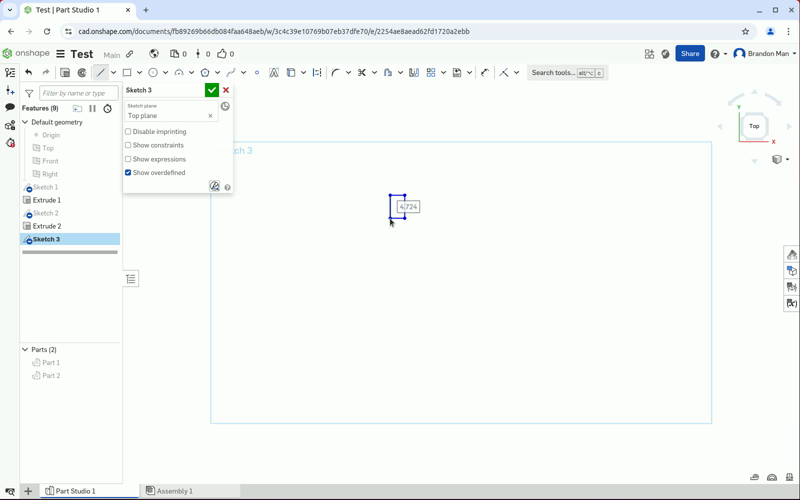
mouse_move(403, 196)
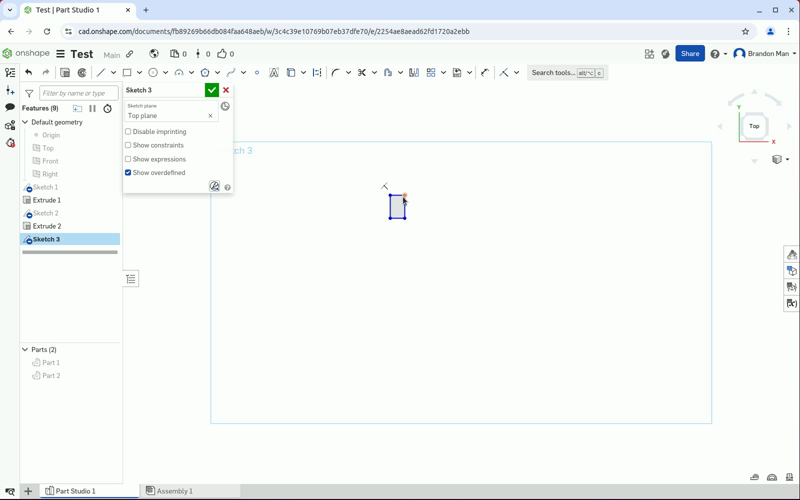
scroll(6)
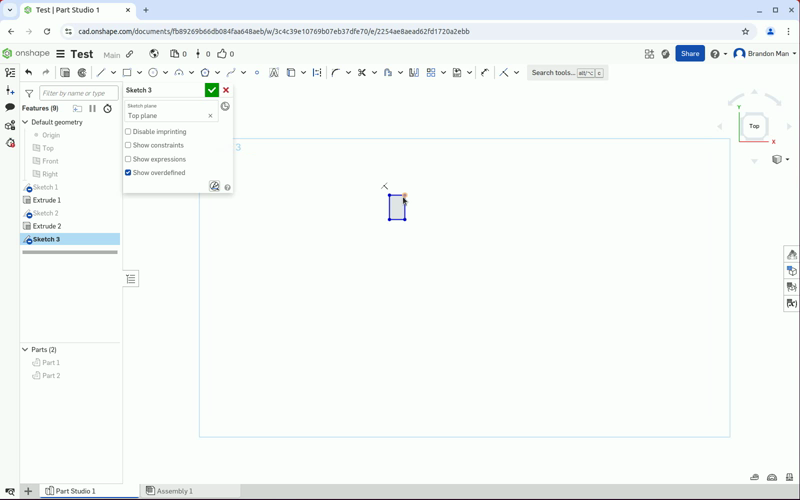
scroll(6)
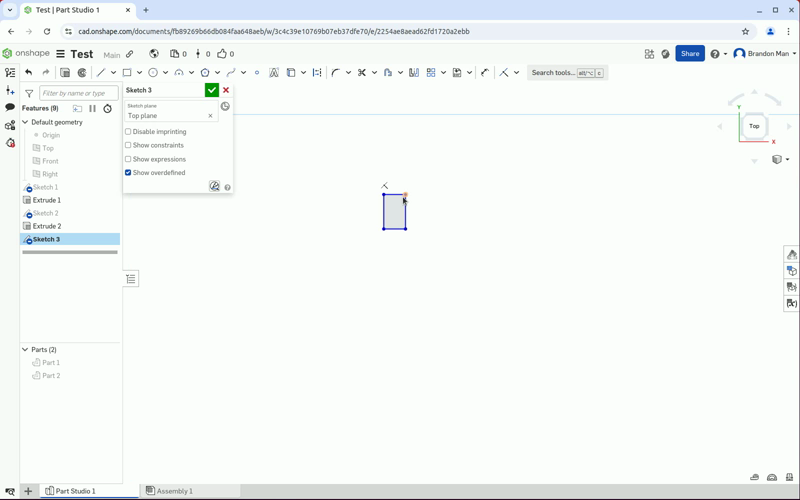
scroll(6)
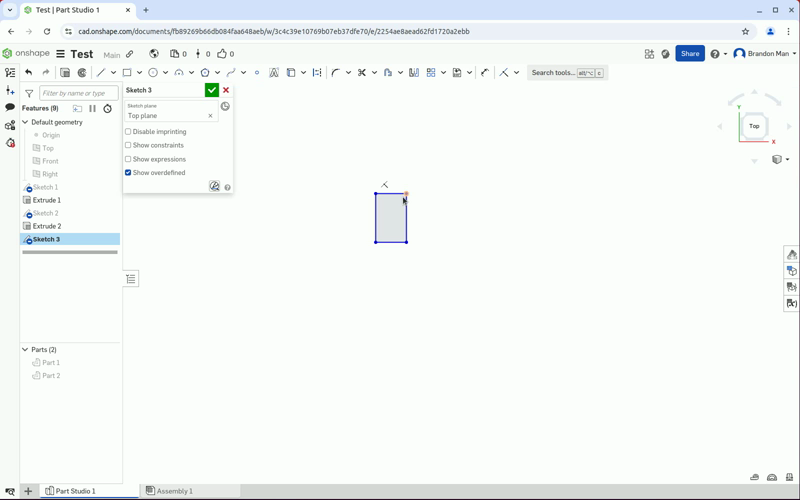
scroll(6)
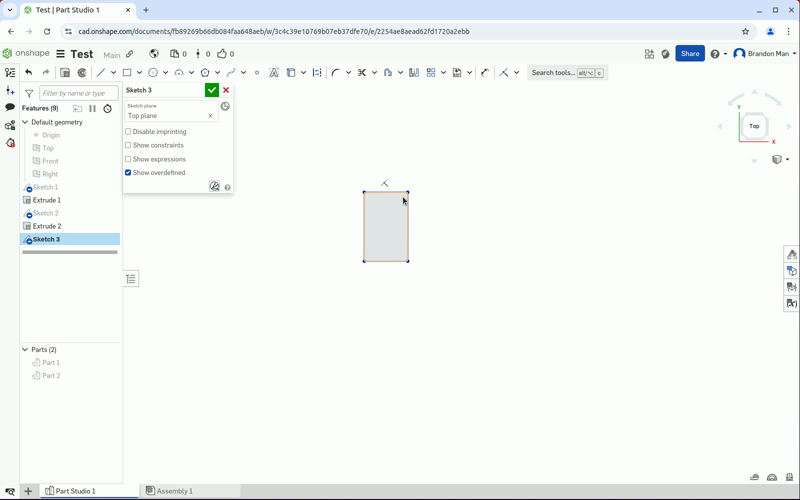
scroll(6)
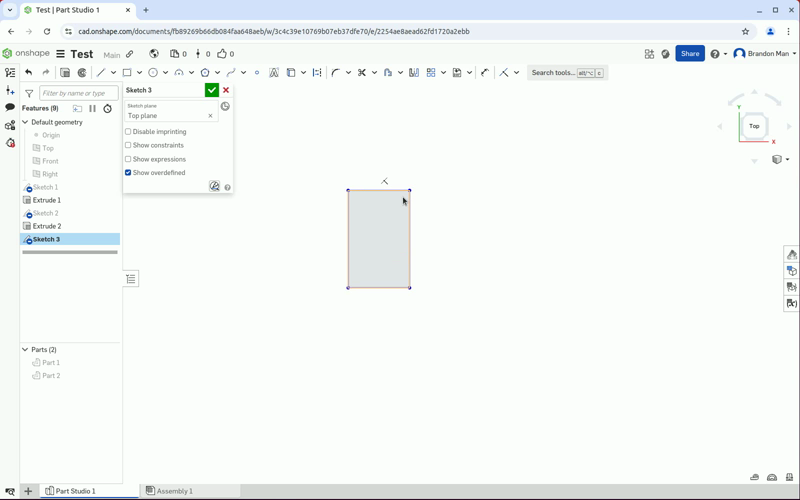
scroll(6)
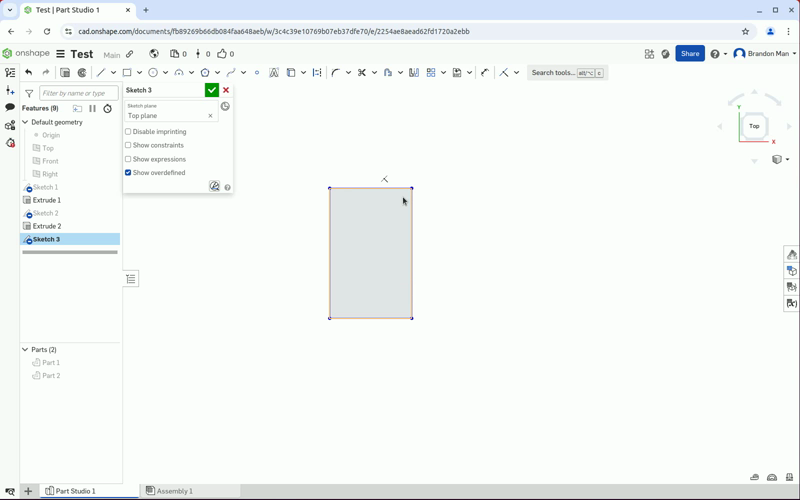
scroll(6)
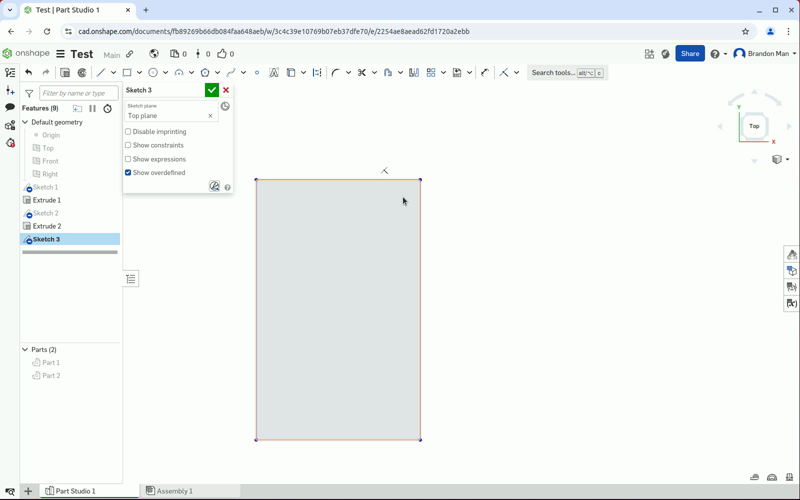
click(403, 196)
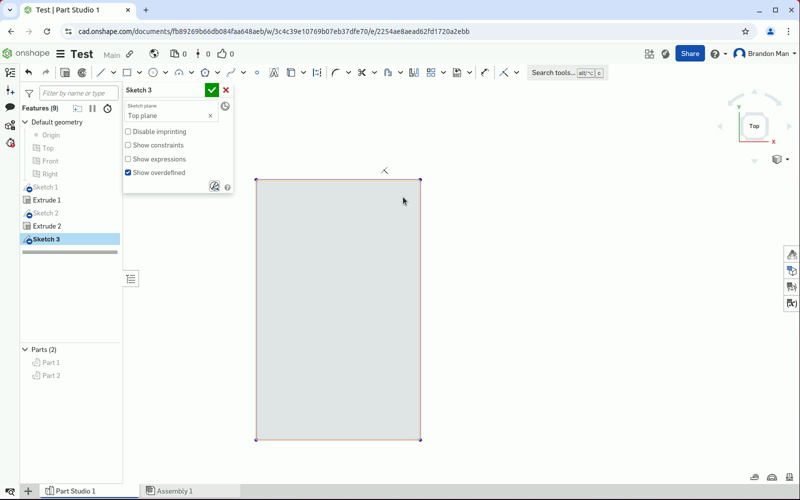
scroll(-6)
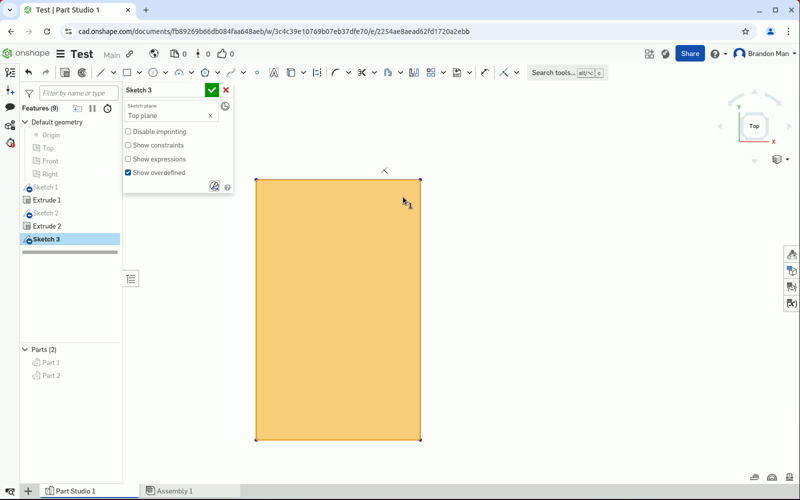
scroll(-6)
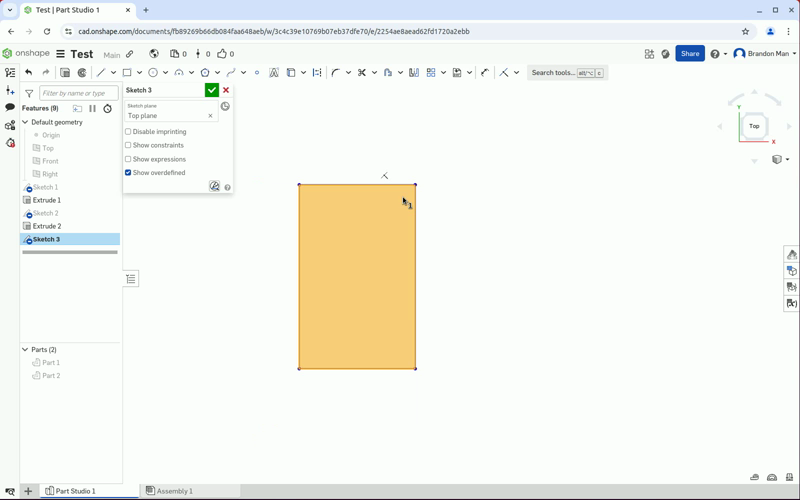
scroll(-6)
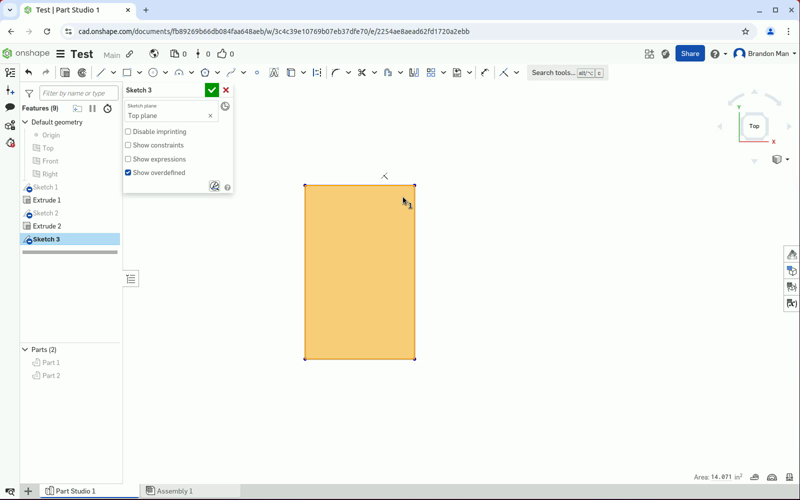
scroll(-6)
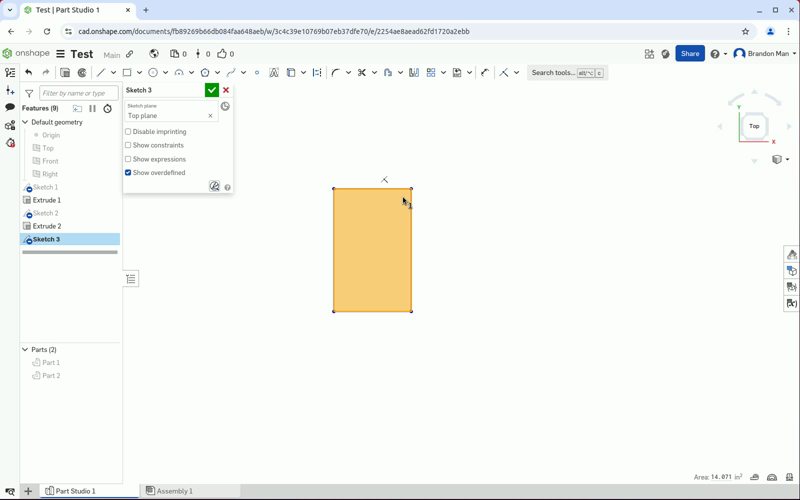
scroll(-6)
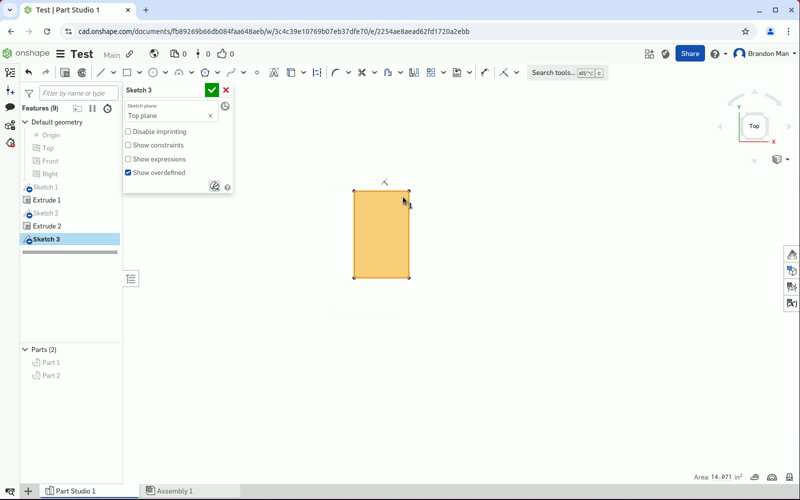
scroll(-6)
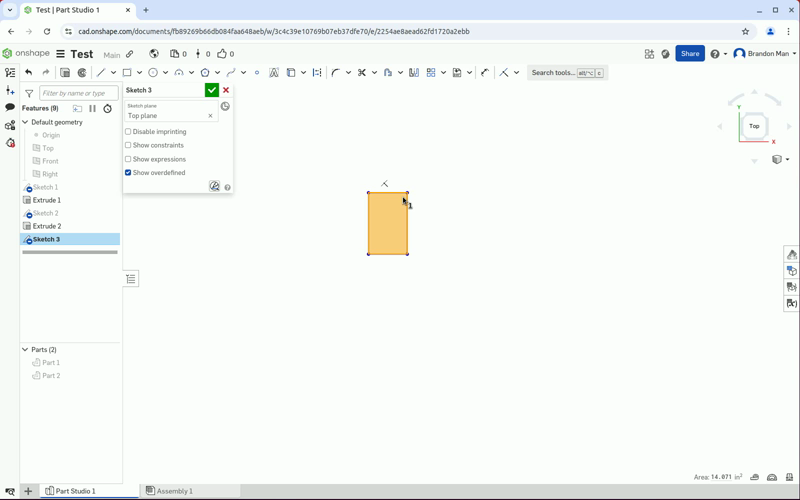
scroll(-6)
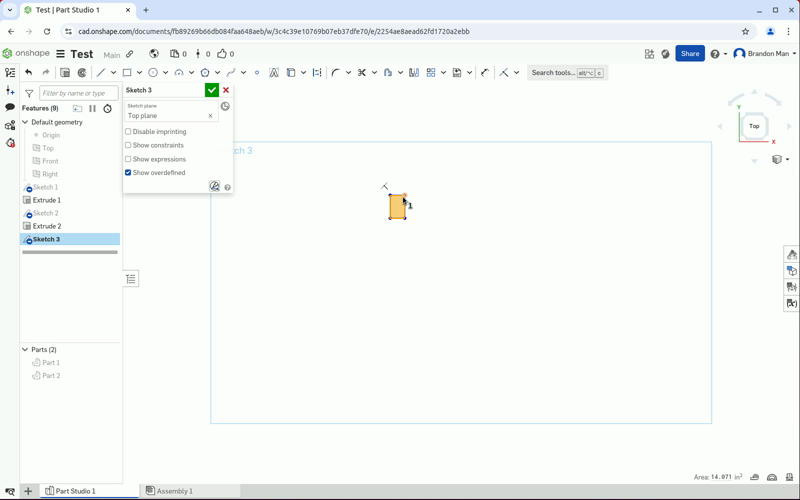
mouse_move(73, 352)
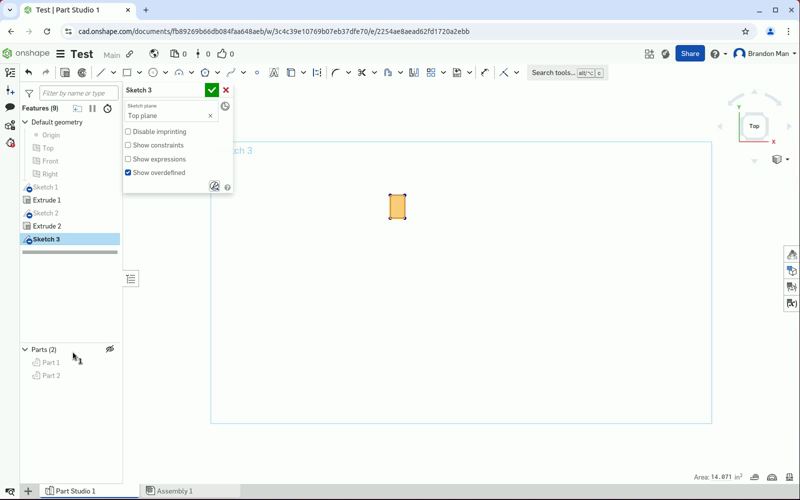
key(shift+y)
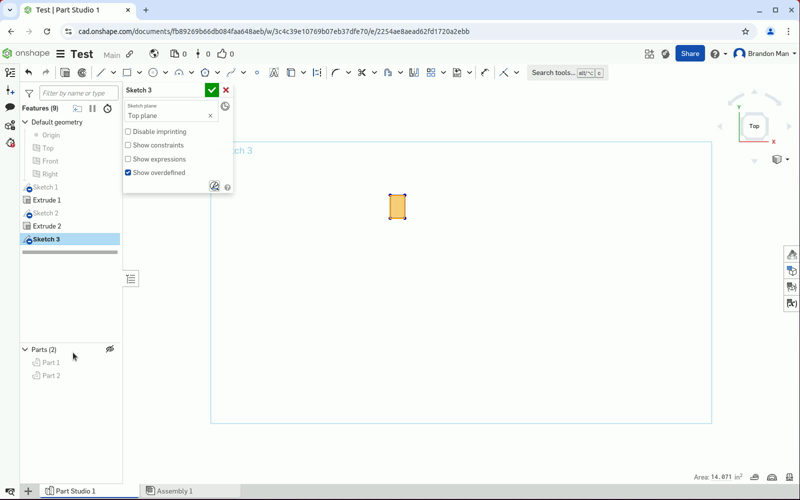
key(shift+e)
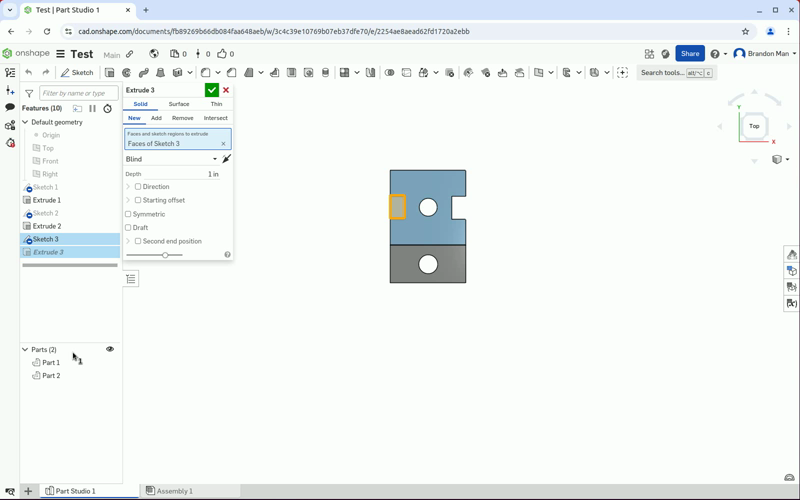
mouse_move(143, 106)
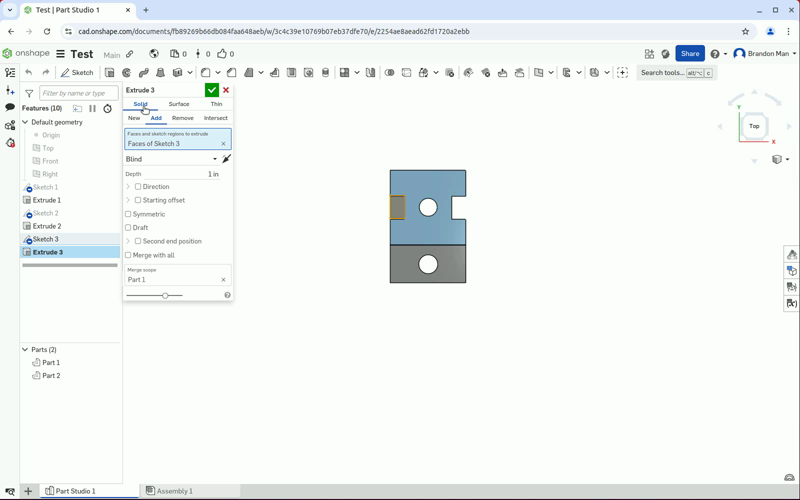
click(143, 106)
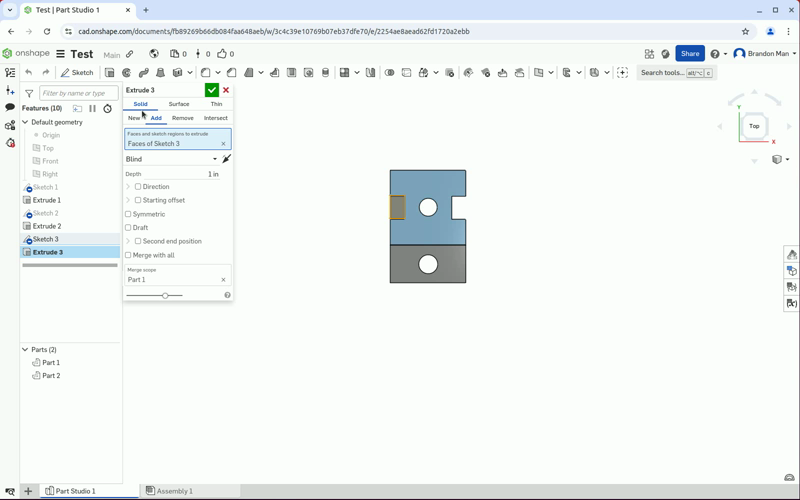
mouse_move(137, 120)
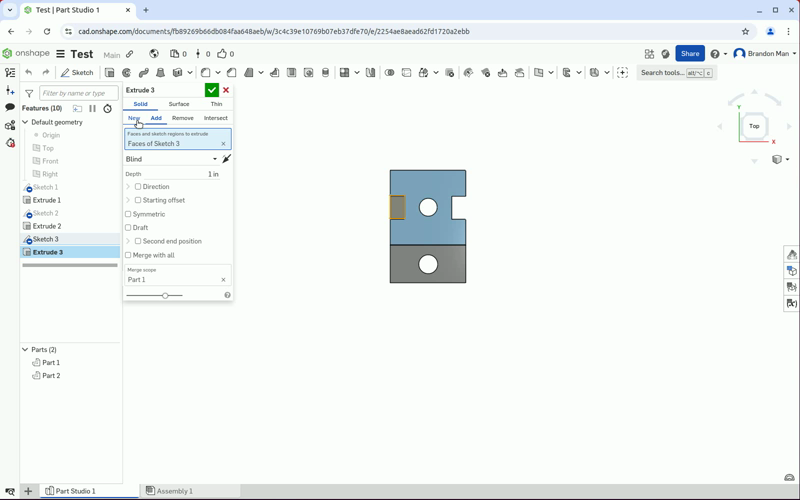
click(137, 120)
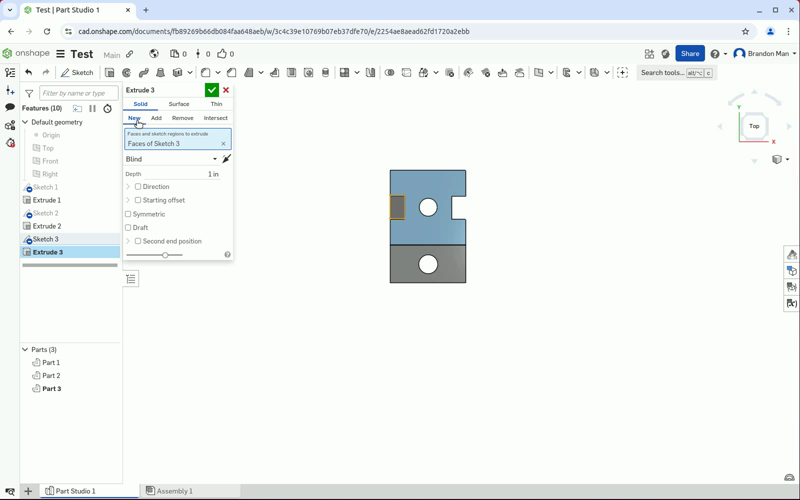
key(tab, 4)
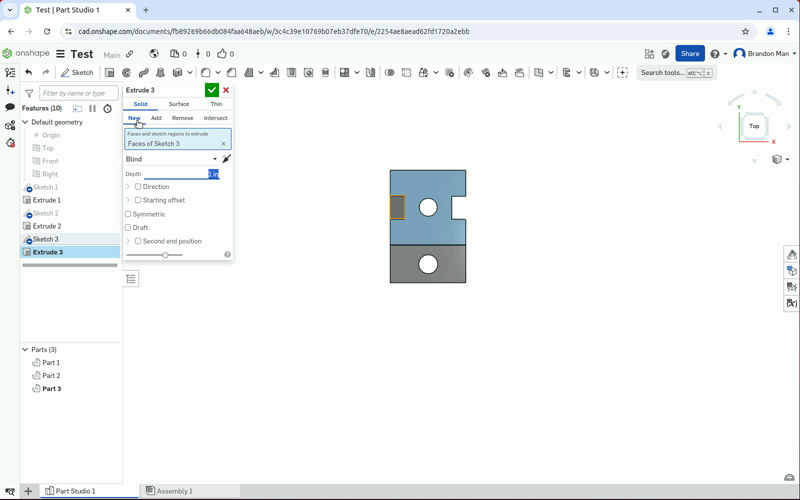
text(7.703)
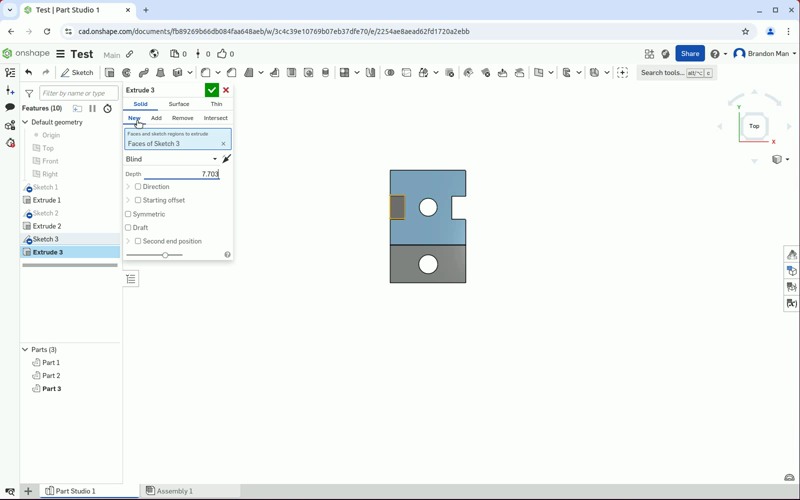
key(enter)
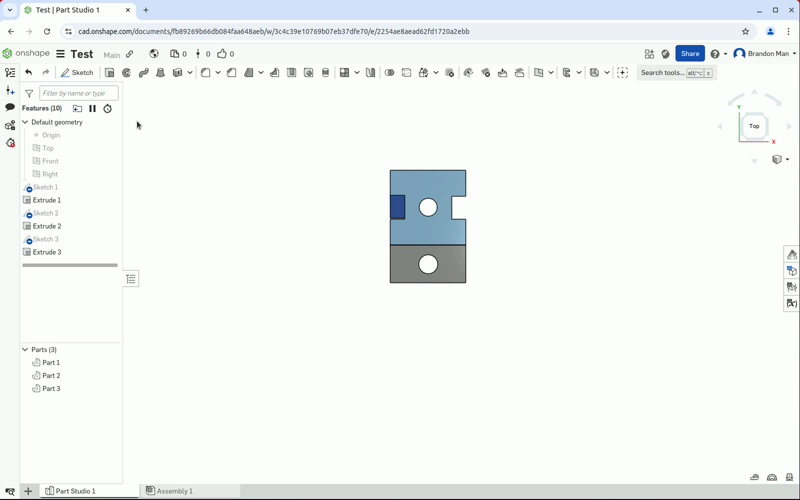
key(shift+h)
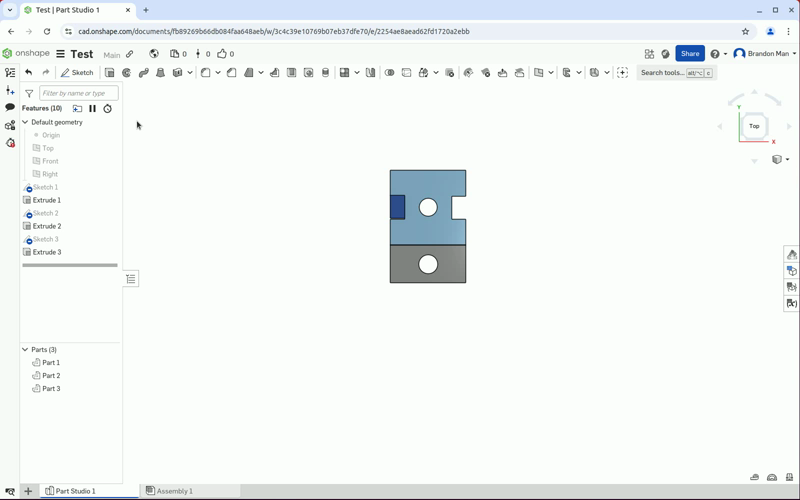
key(shift+h)
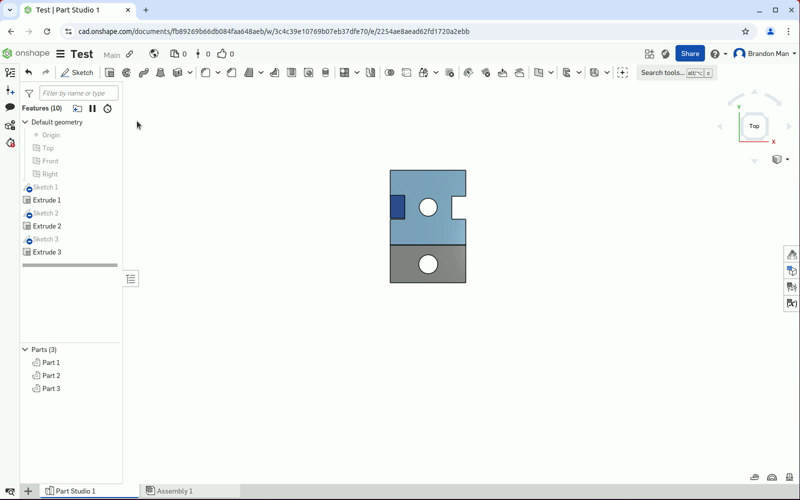
mouse_move(73, 189)
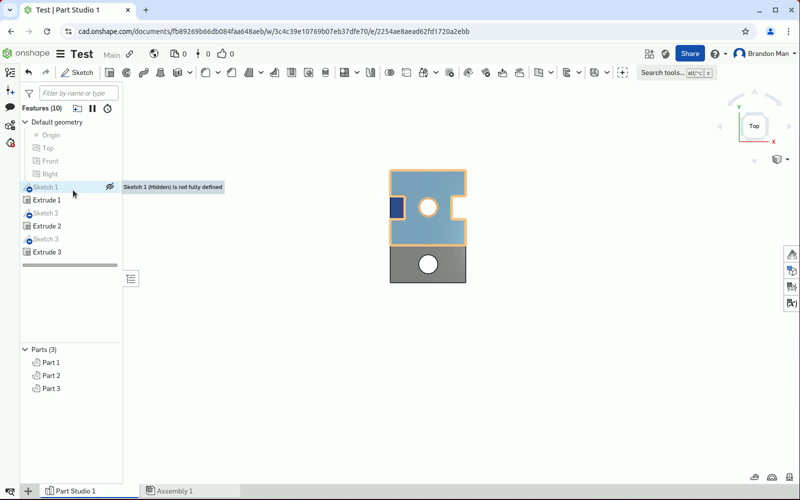
click(73, 189)
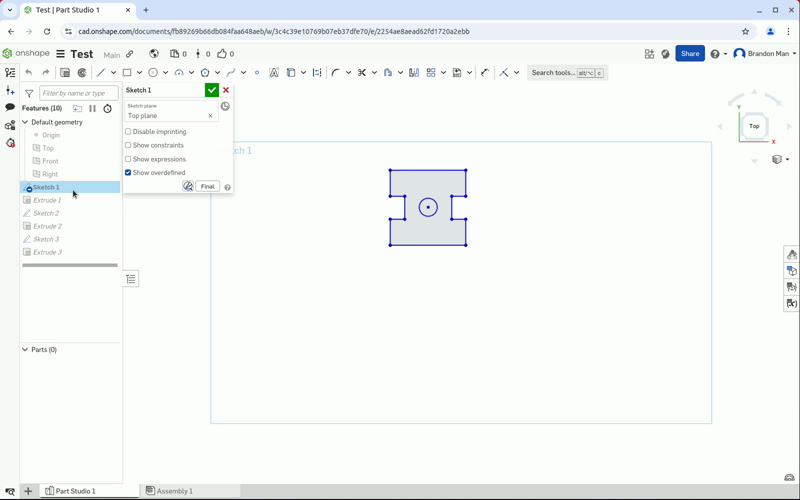
mouse_move(229, 92)
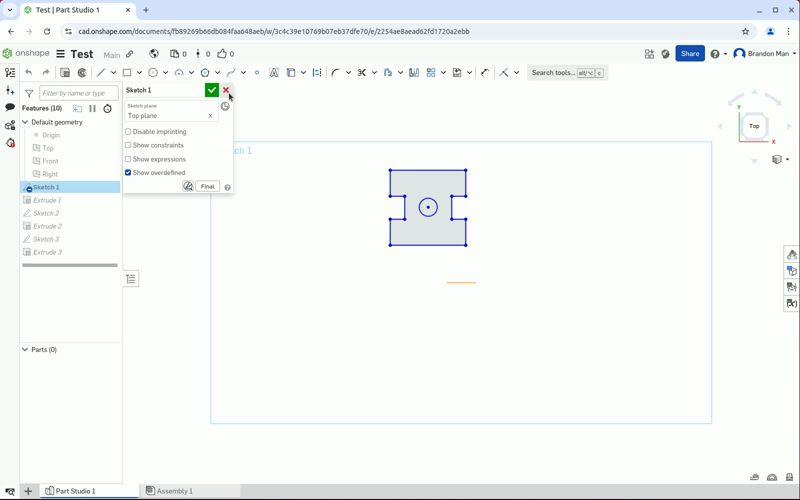
click(229, 92)
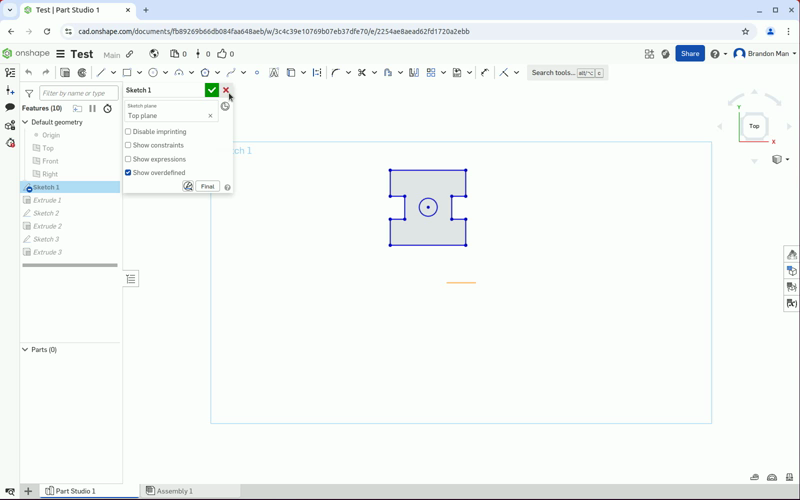
key(shift+s)
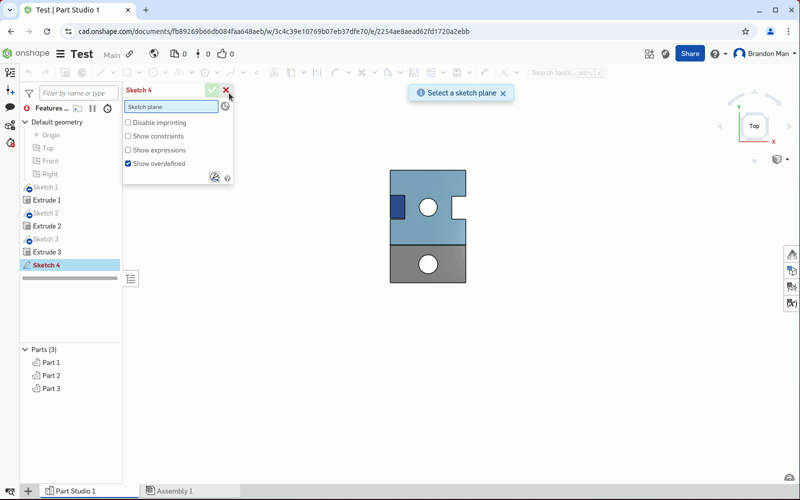
mouse_move(73, 150)
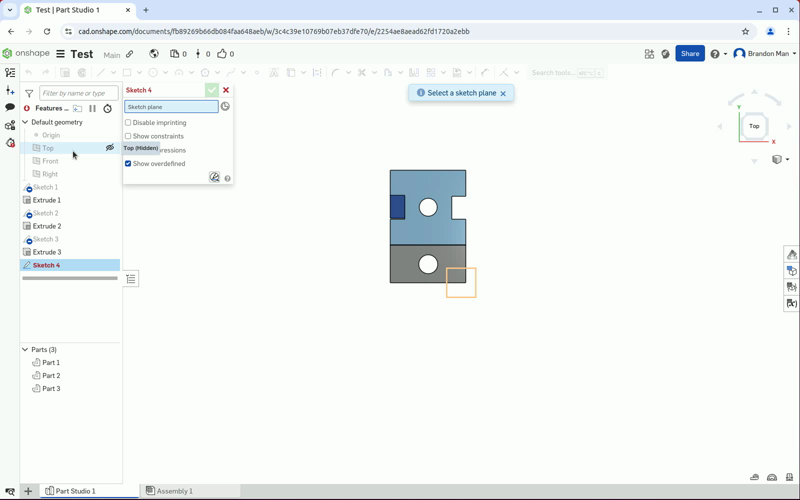
click(73, 150)
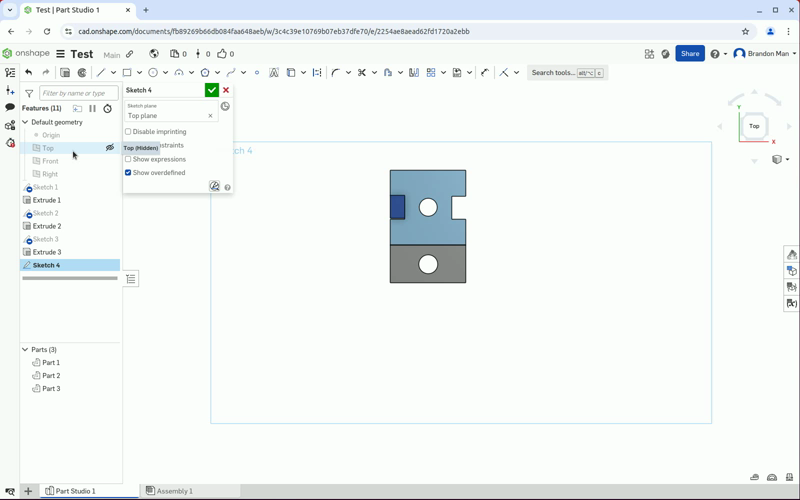
mouse_move(73, 352)
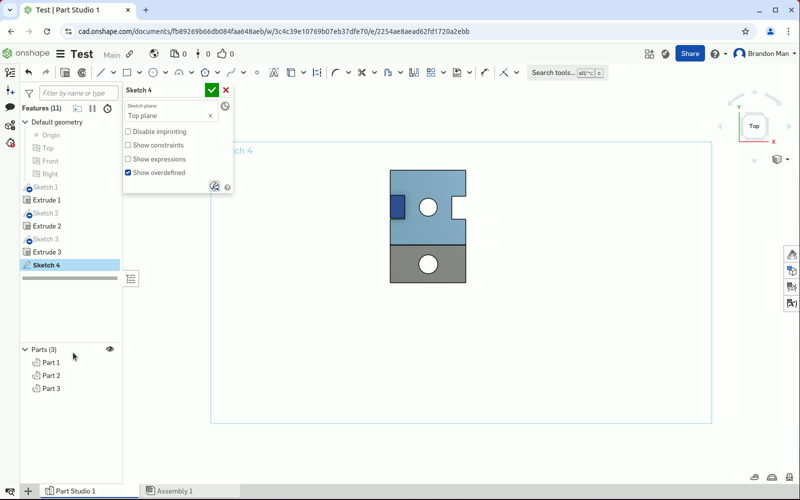
key(y)
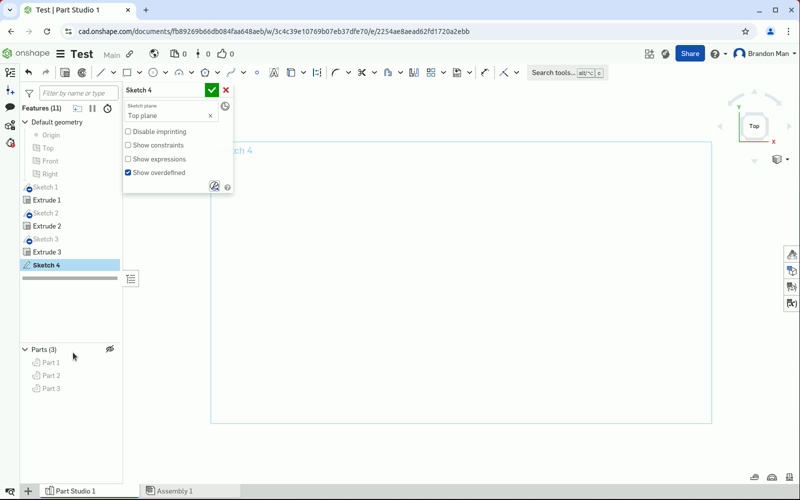
key(l)
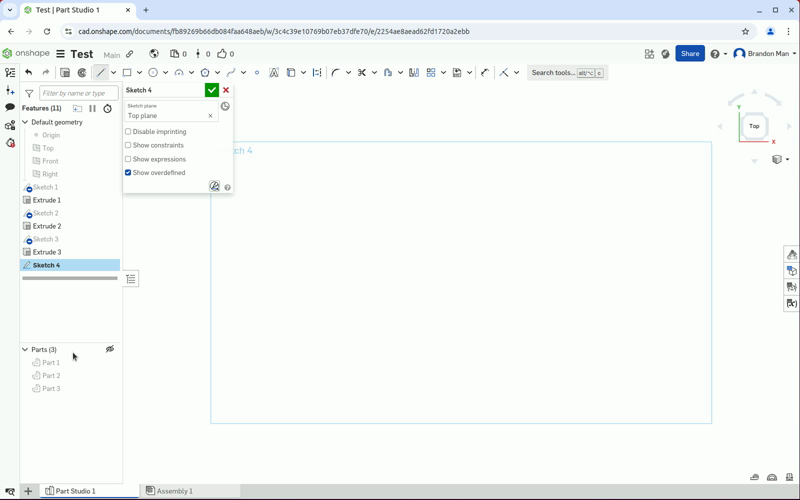
key_down(shift)
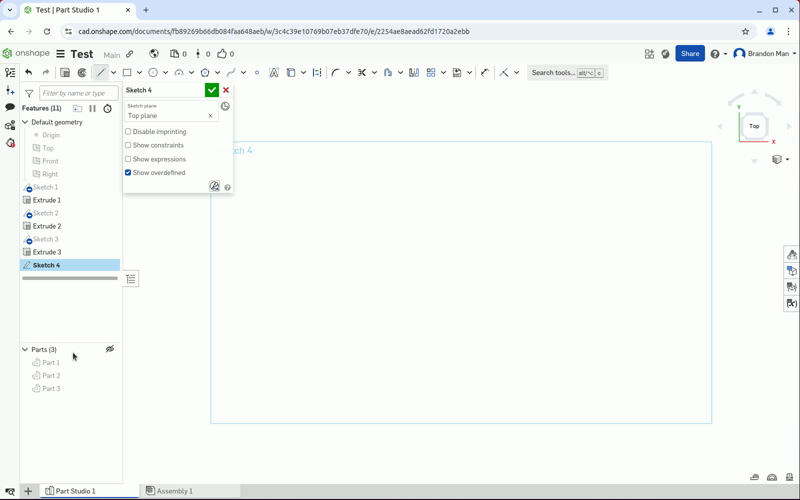
mouse_move(451, 218)
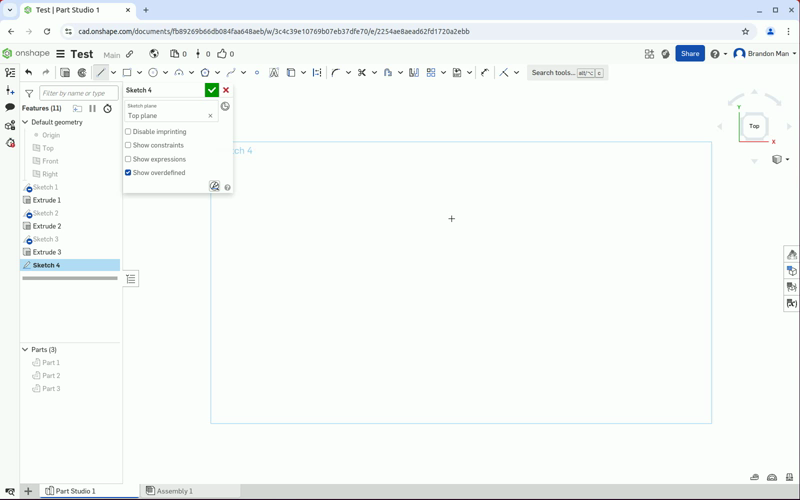
click(451, 218)
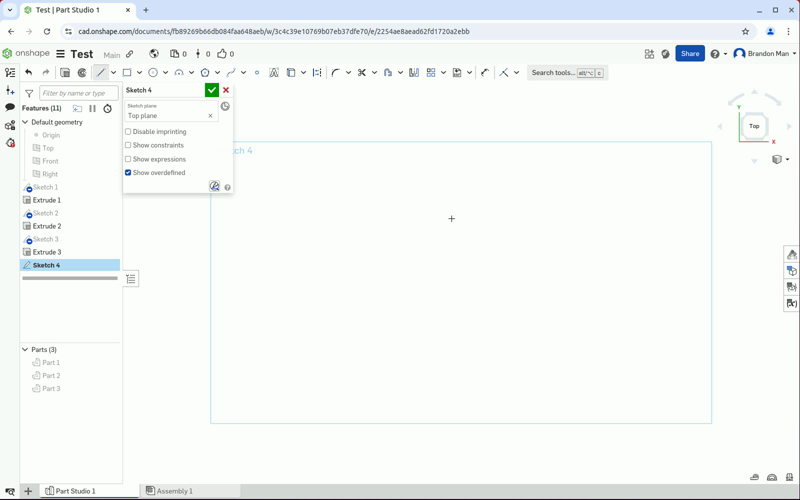
key_up(shift)
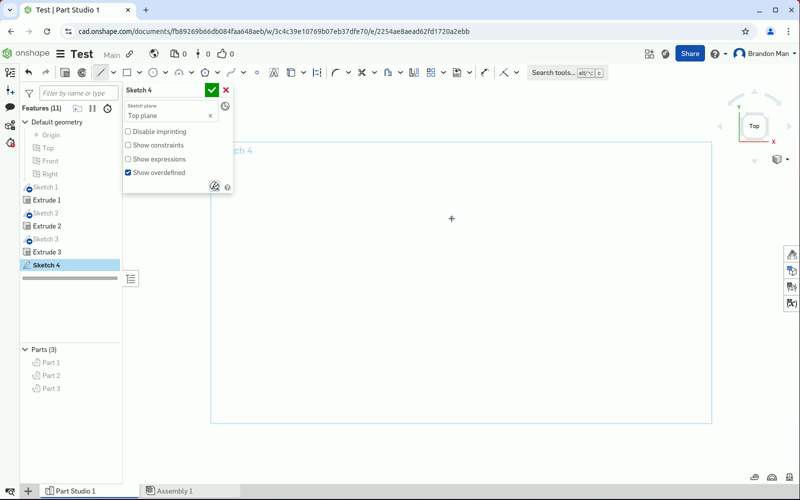
key_down(shift)
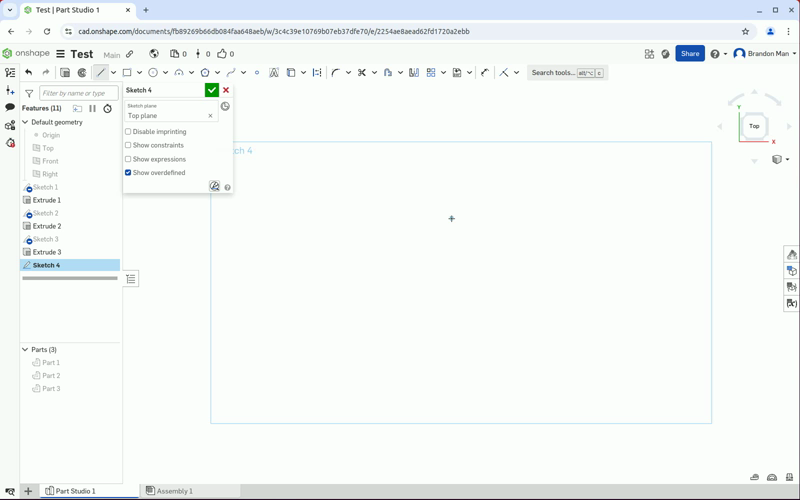
mouse_move(481, 218)
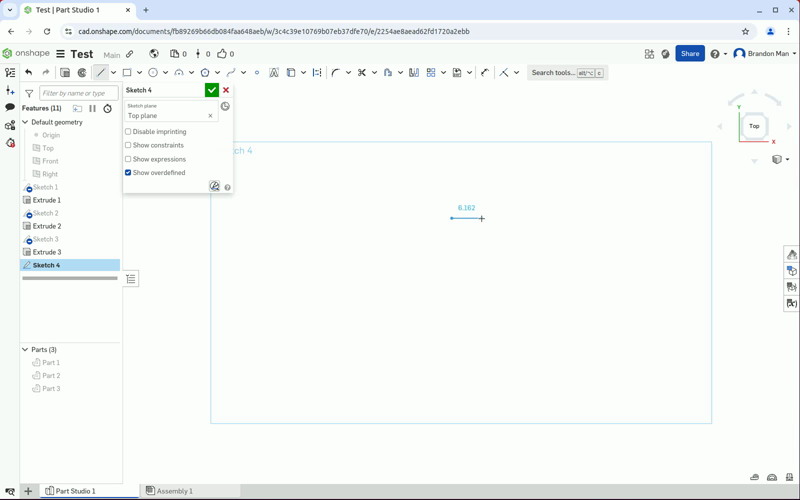
mouse_move(466, 218)
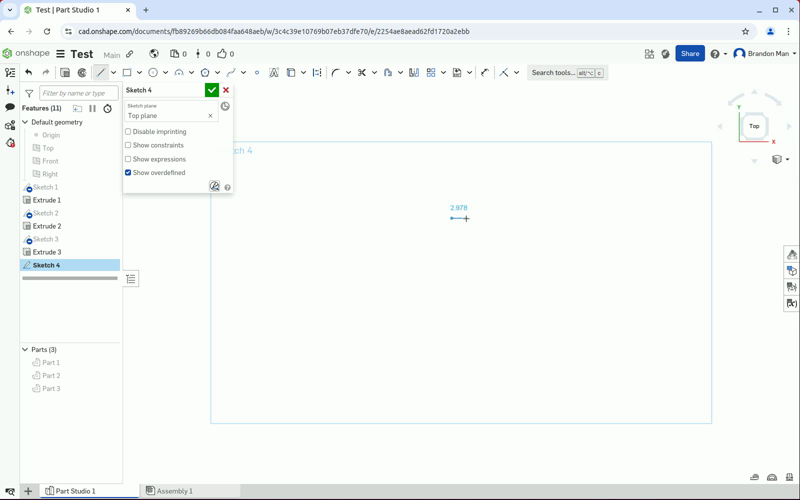
click(466, 218)
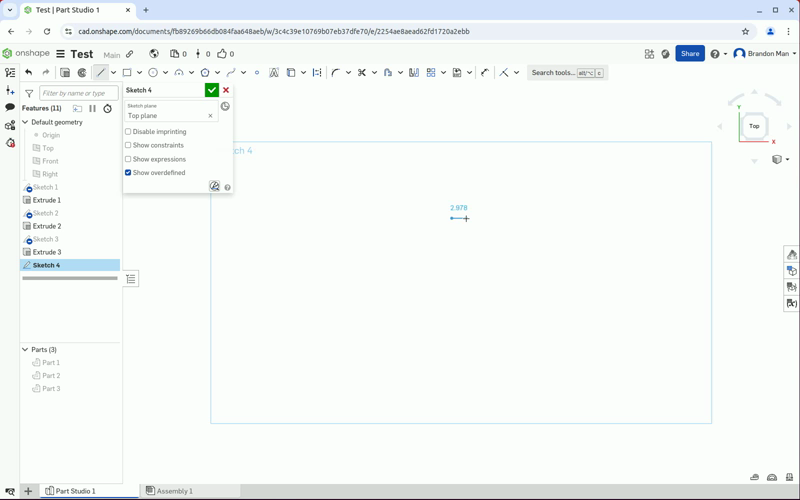
key_up(shift)
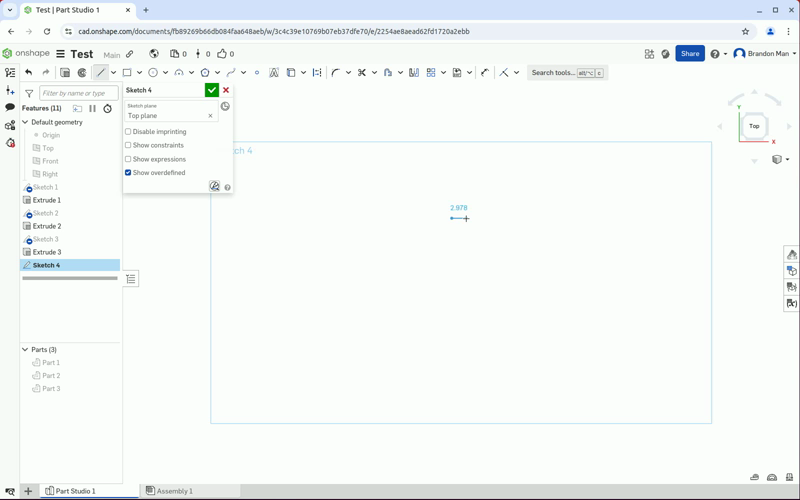
key_down(shift)
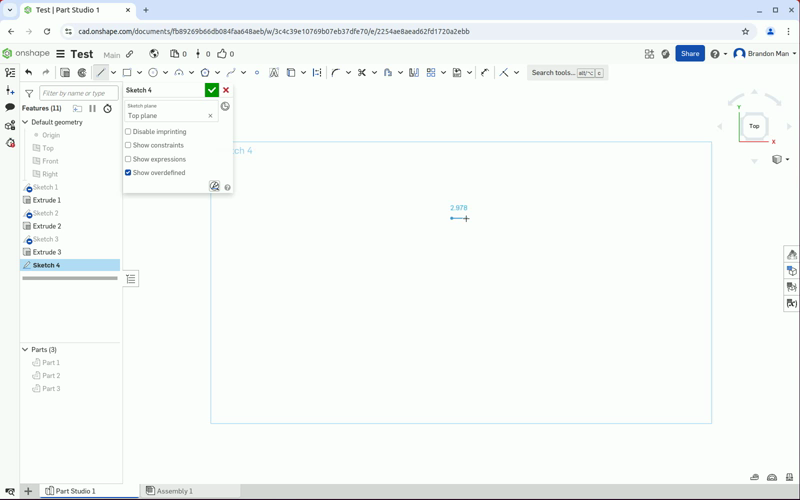
mouse_move(496, 218)
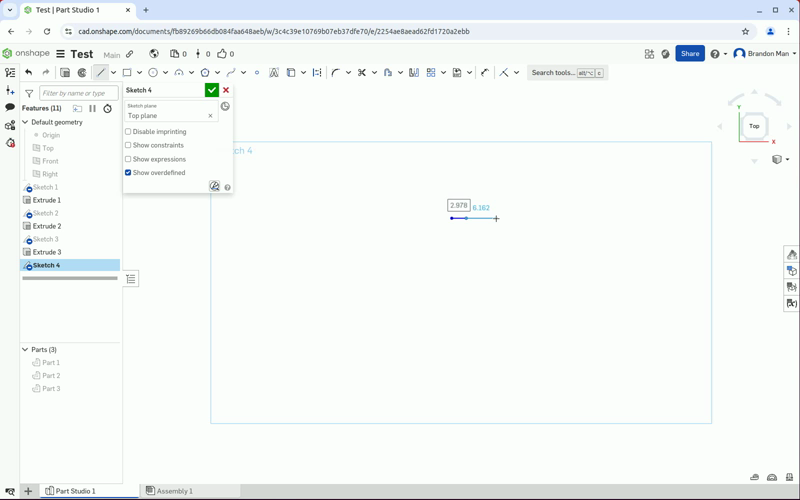
mouse_move(466, 195)
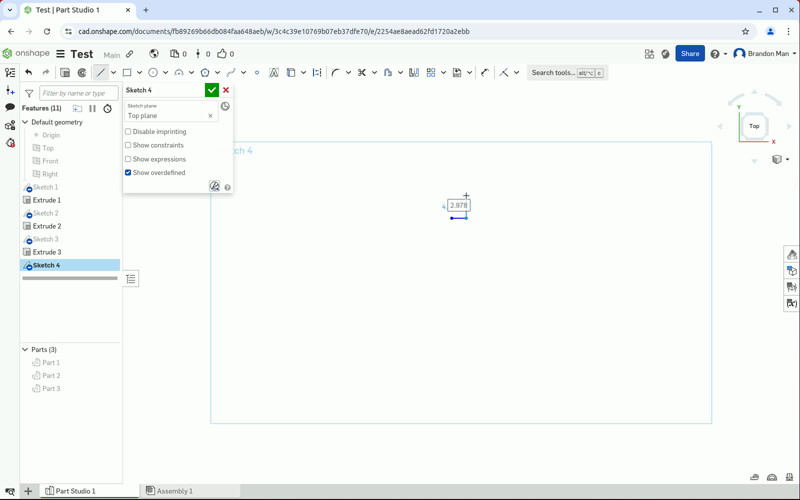
click(466, 195)
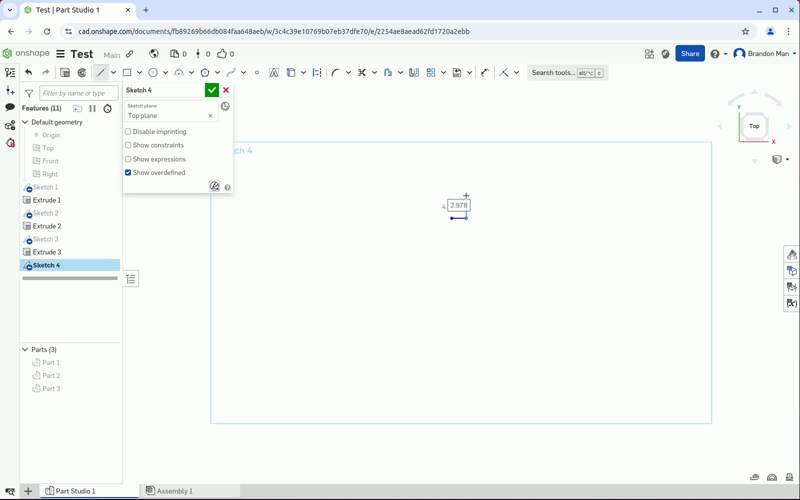
key_up(shift)
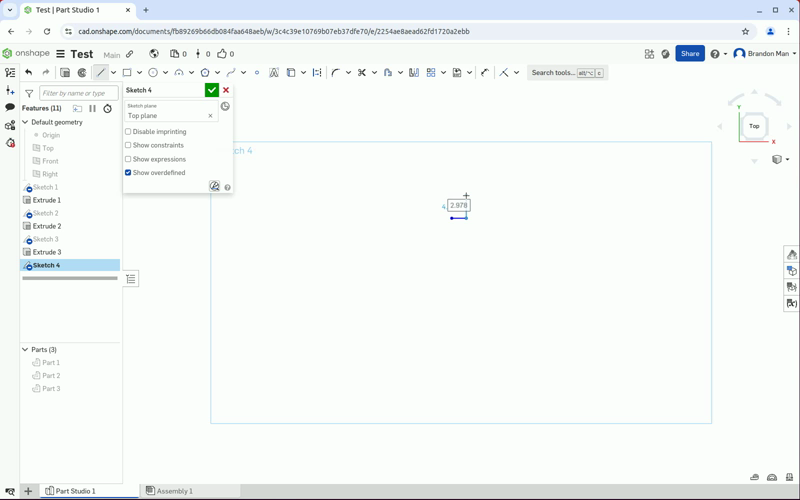
key_down(shift)
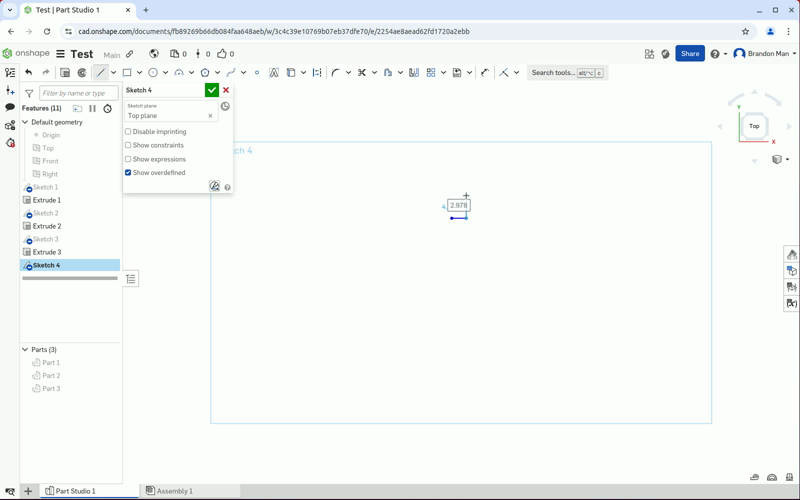
mouse_move(496, 195)
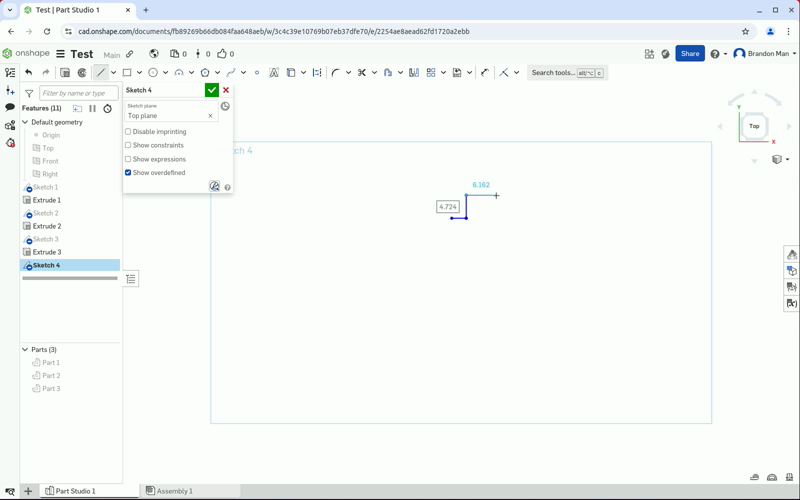
mouse_move(451, 195)
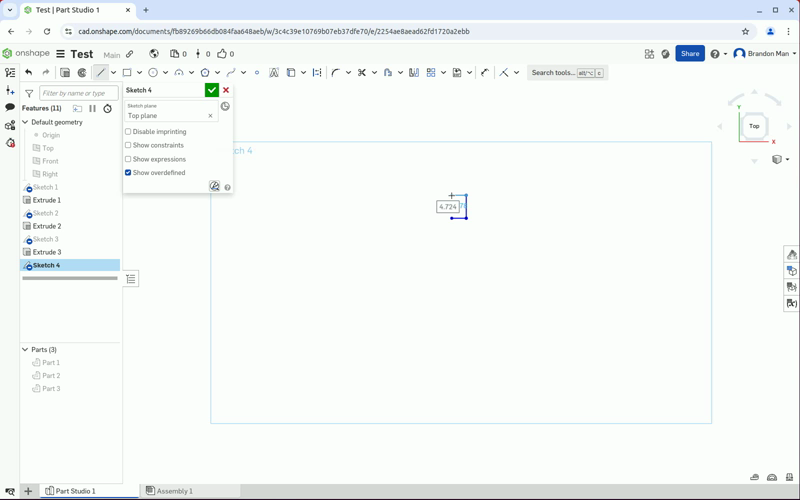
click(451, 195)
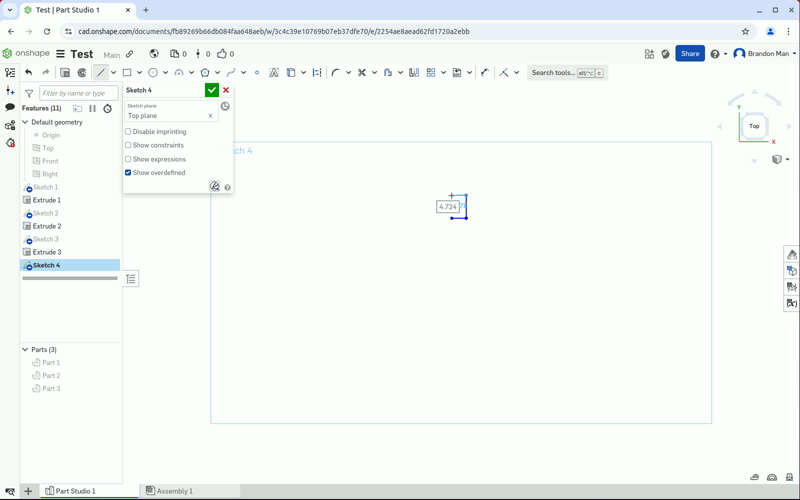
key_up(shift)
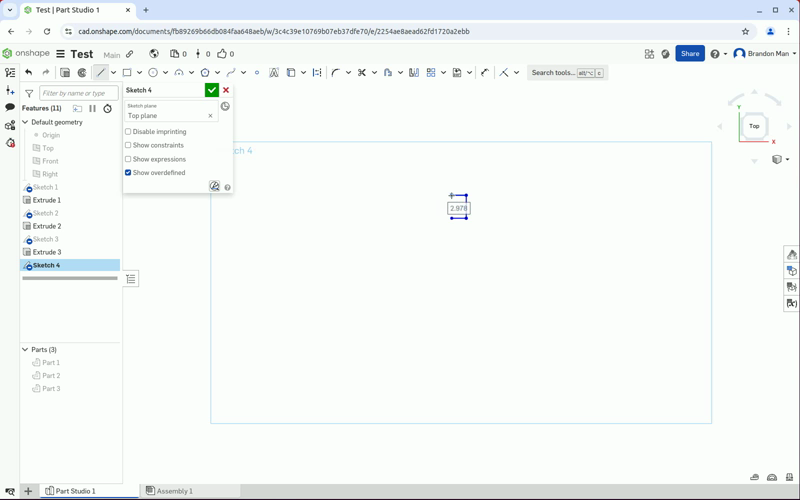
mouse_move(481, 195)
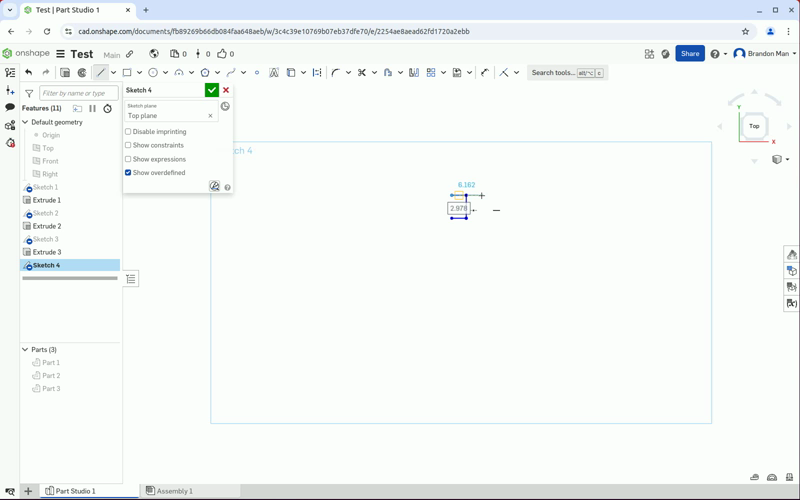
key_down(shift)
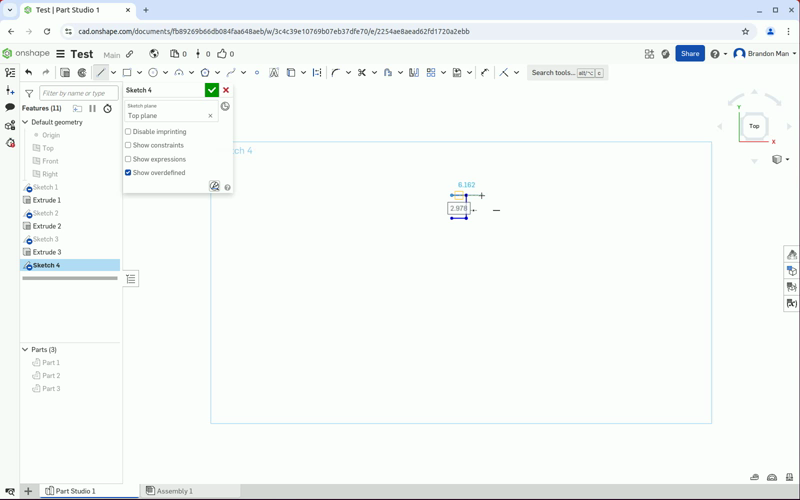
mouse_move(451, 218)
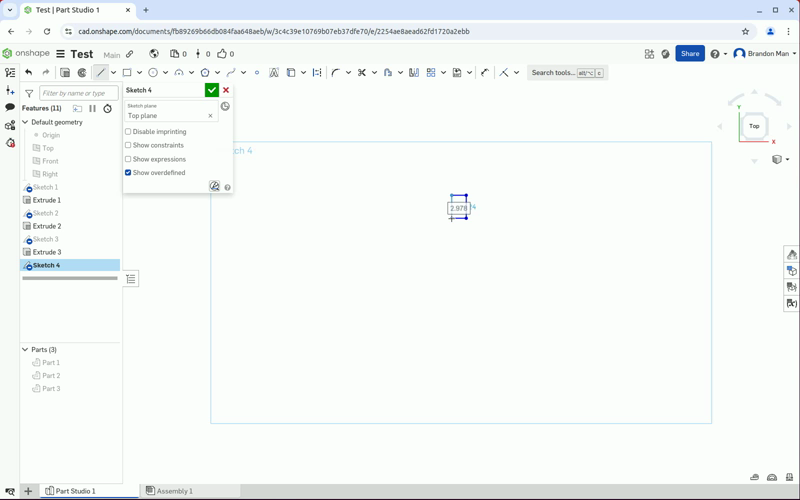
key_up(shift)
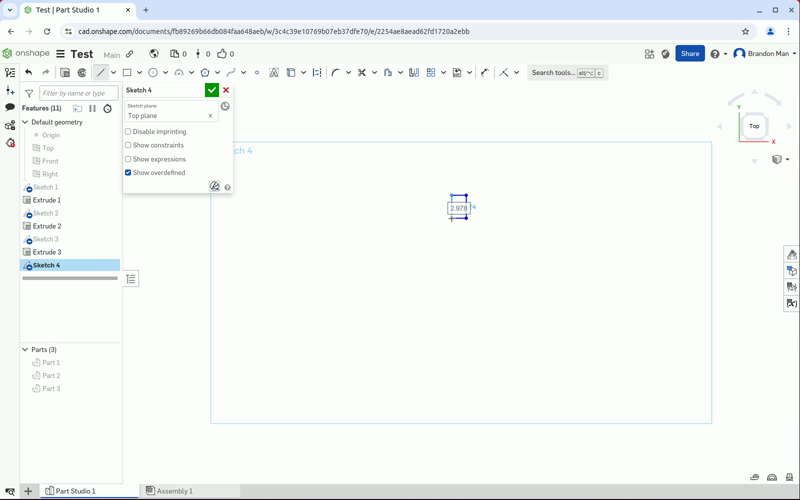
click(451, 218)
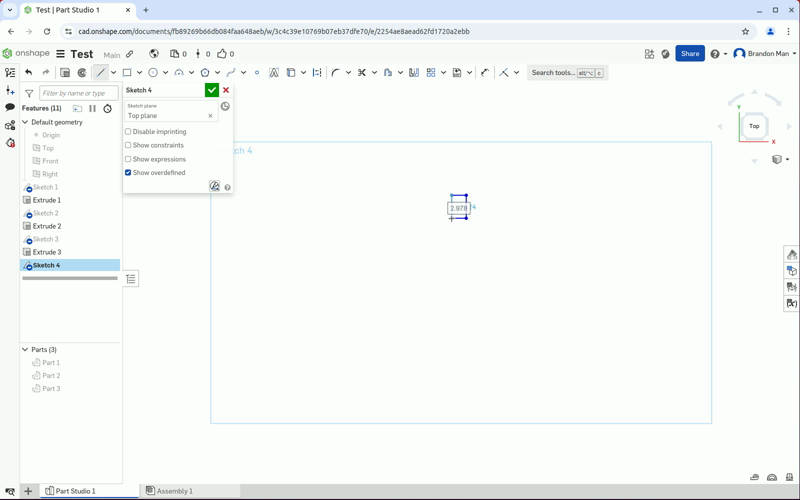
key(esc)
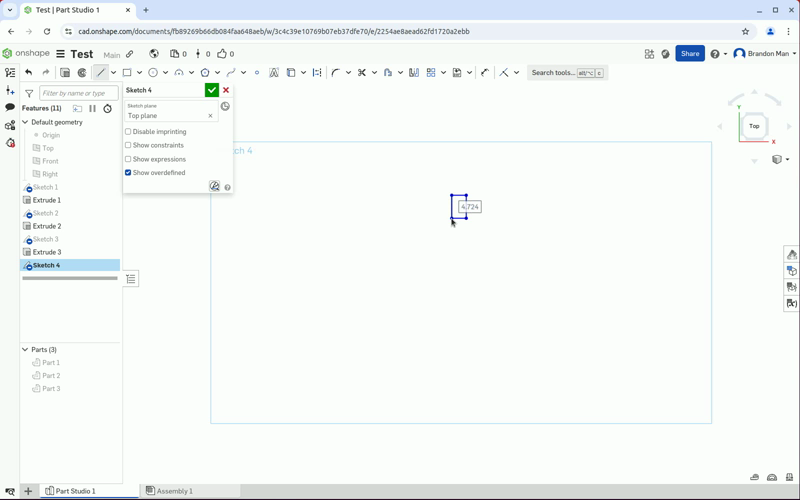
mouse_move(465, 196)
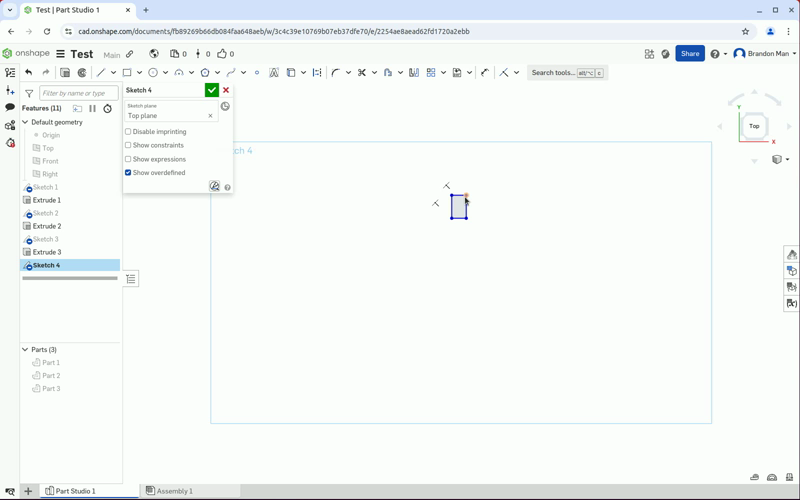
scroll(6)
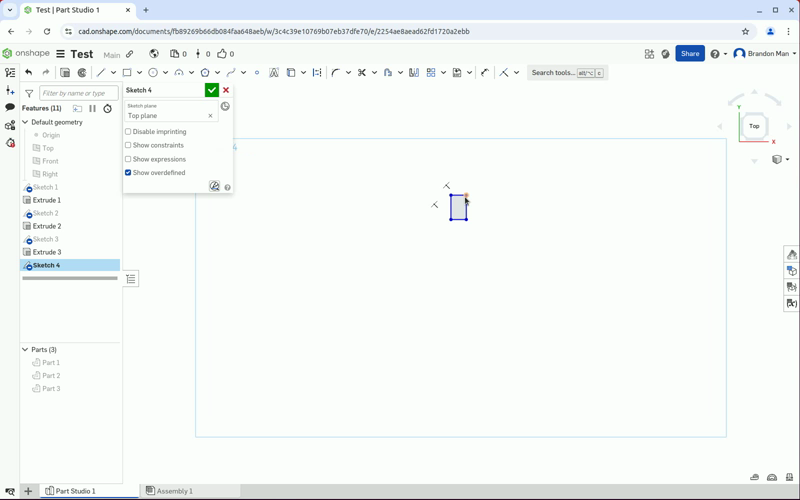
scroll(6)
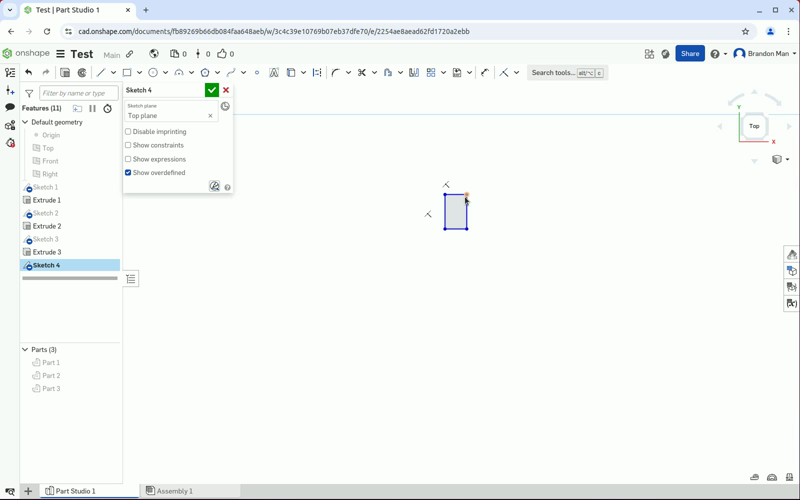
scroll(6)
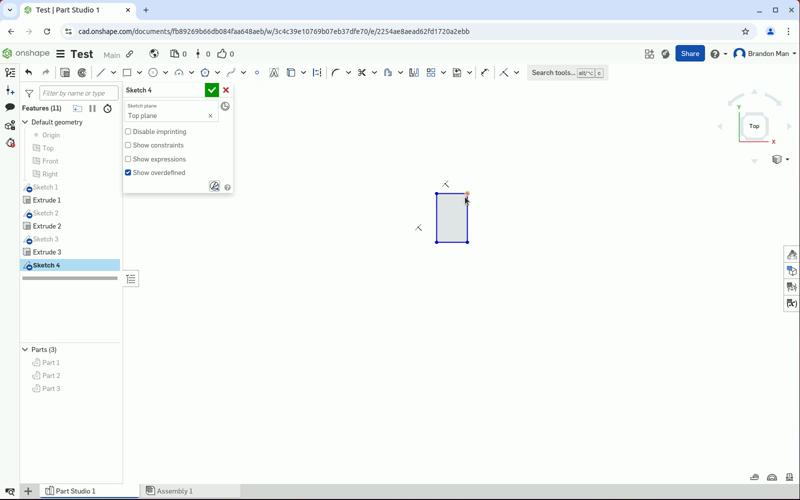
scroll(6)
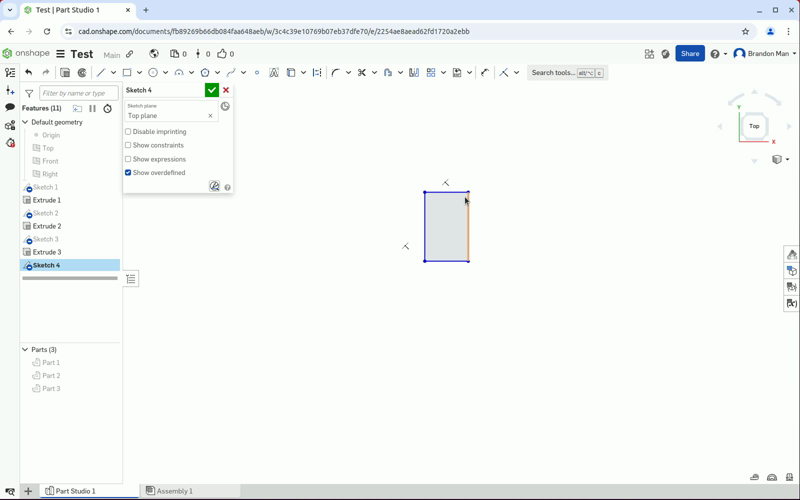
scroll(6)
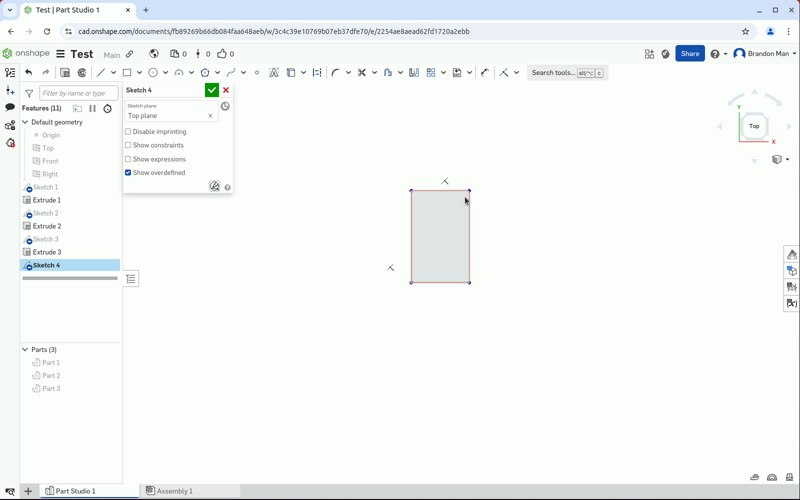
scroll(6)
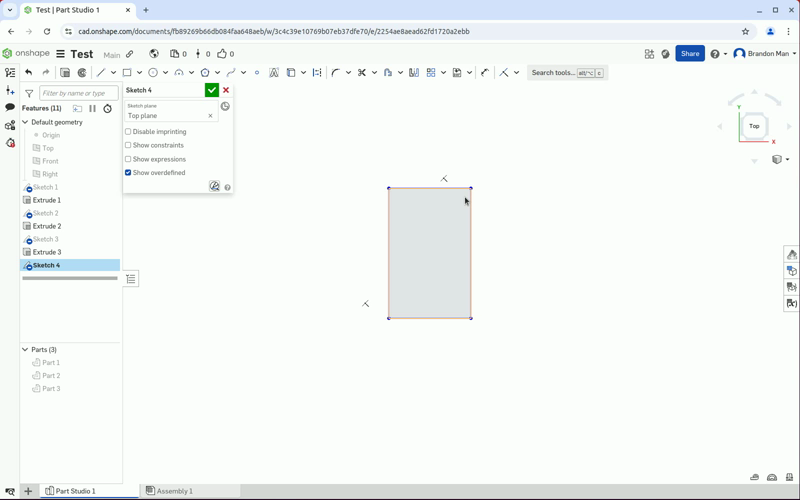
scroll(6)
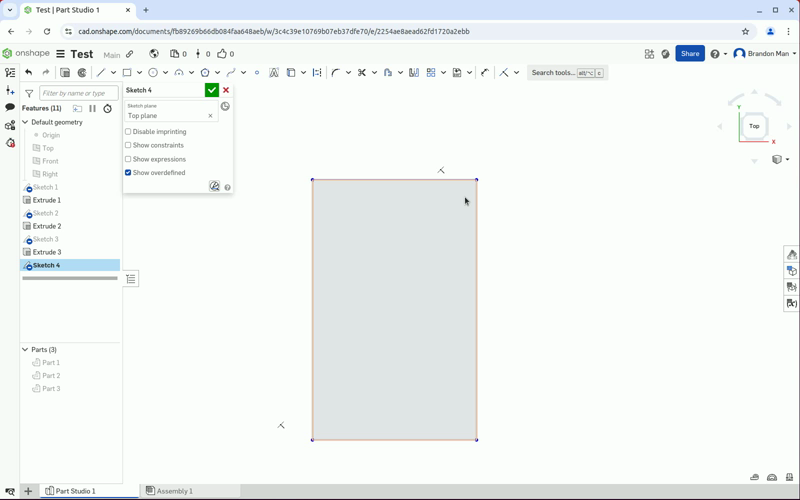
click(465, 196)
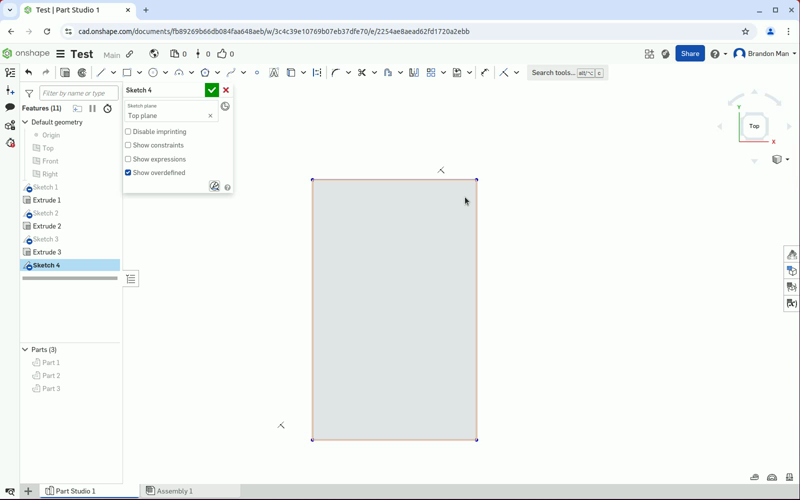
scroll(-6)
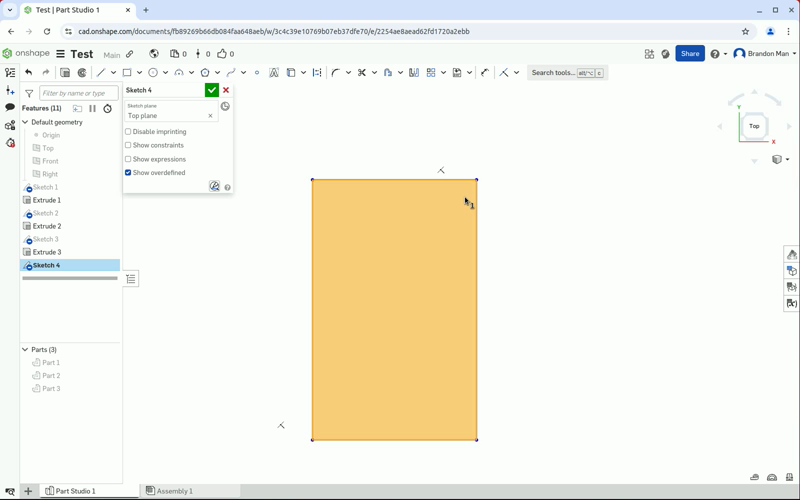
scroll(-6)
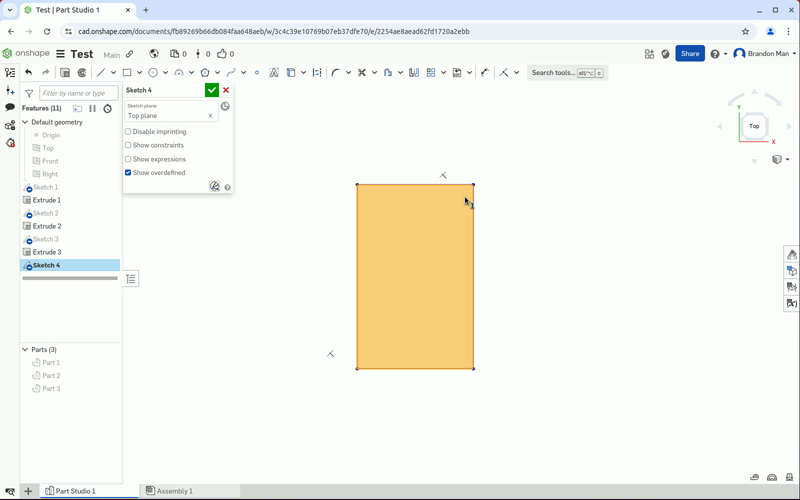
scroll(-6)
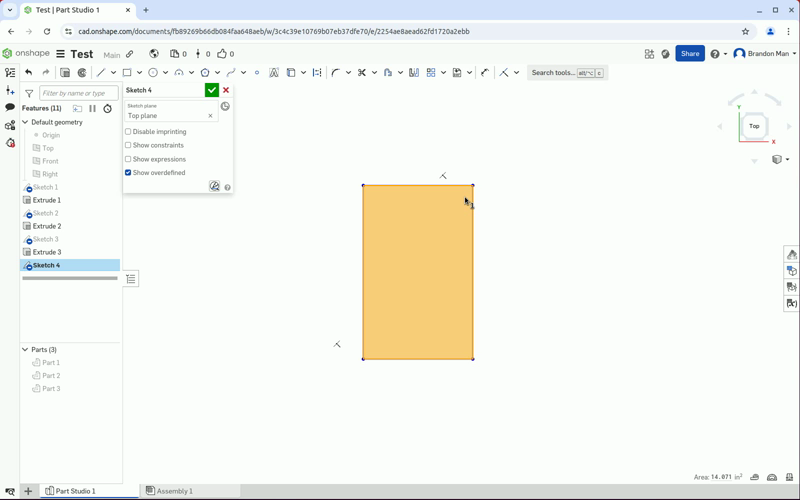
scroll(-6)
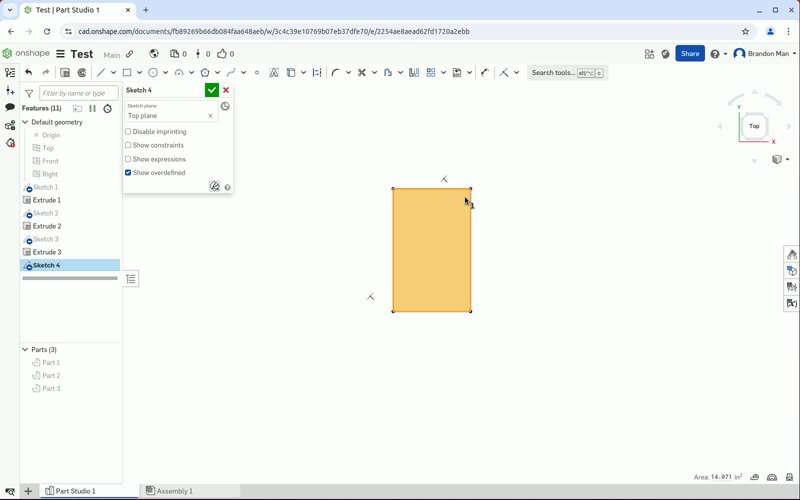
scroll(-6)
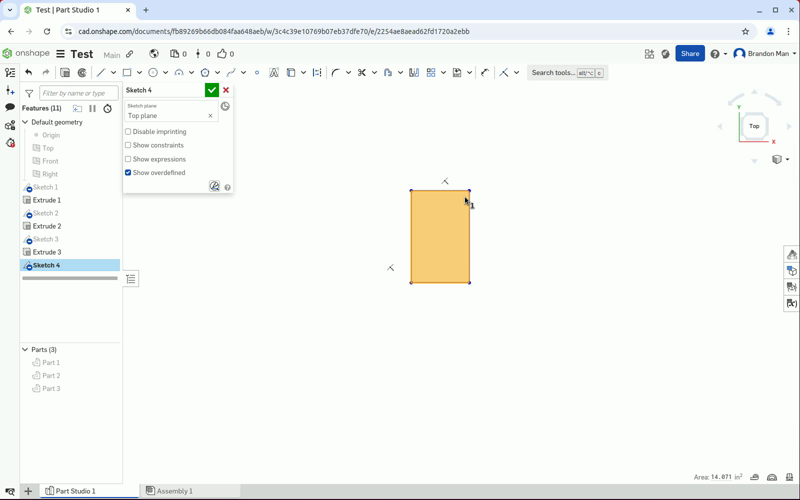
scroll(-6)
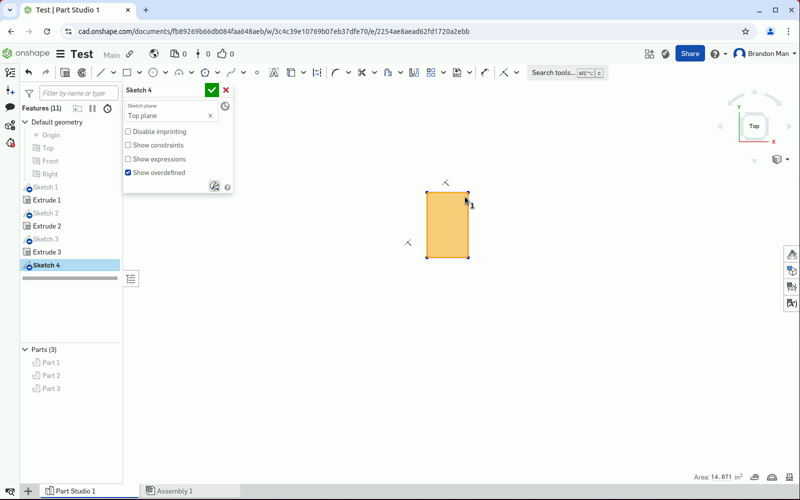
scroll(-6)
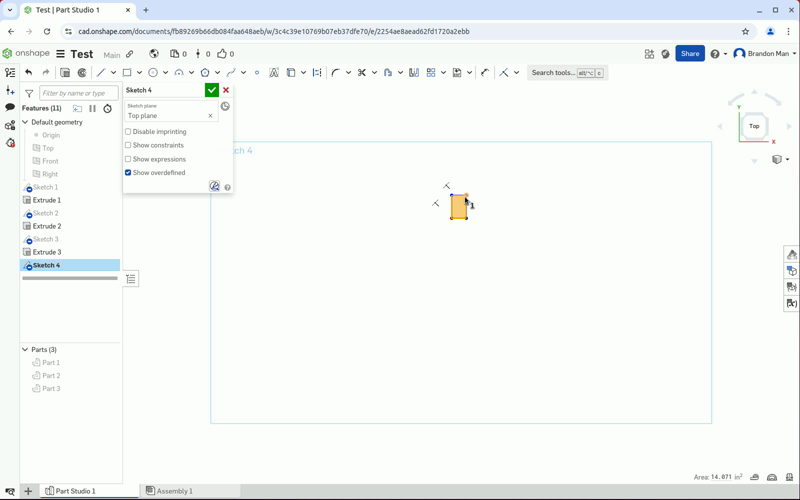
mouse_move(73, 352)
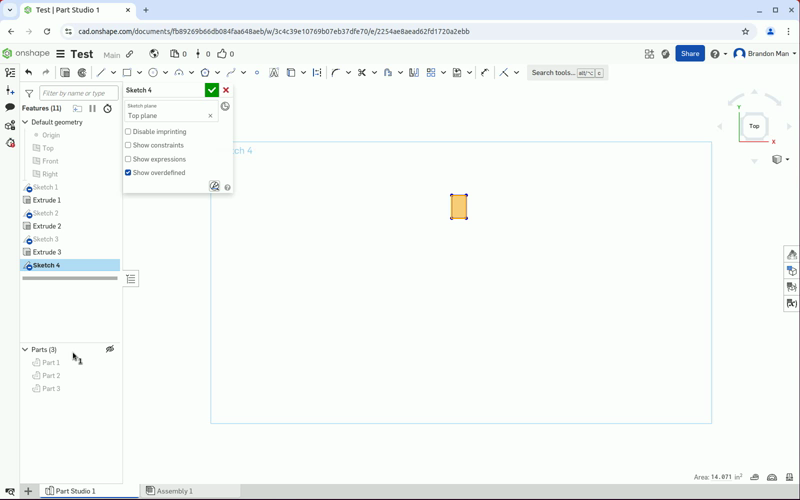
key(shift+y)
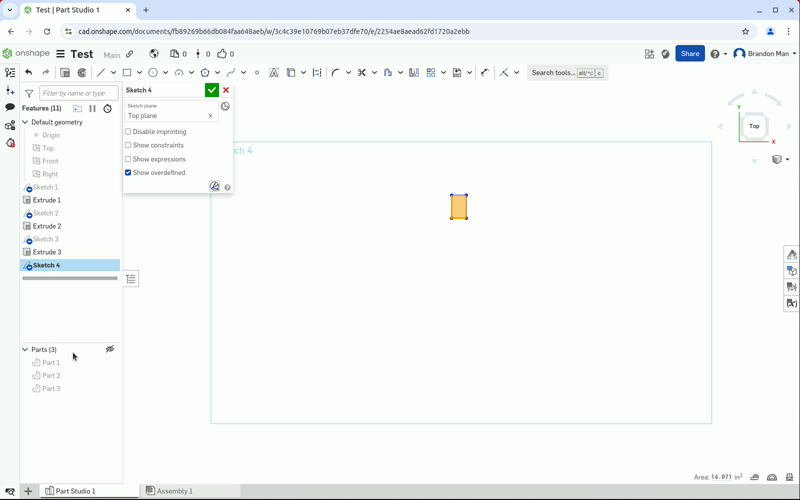
key(shift+e)
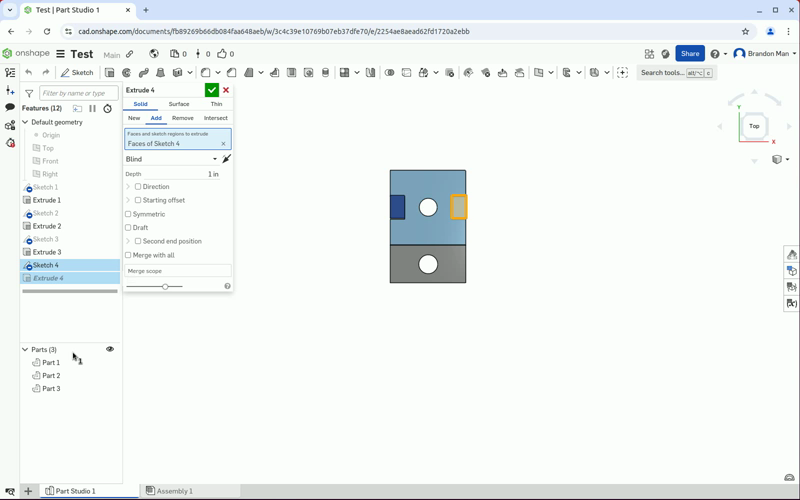
mouse_move(143, 106)
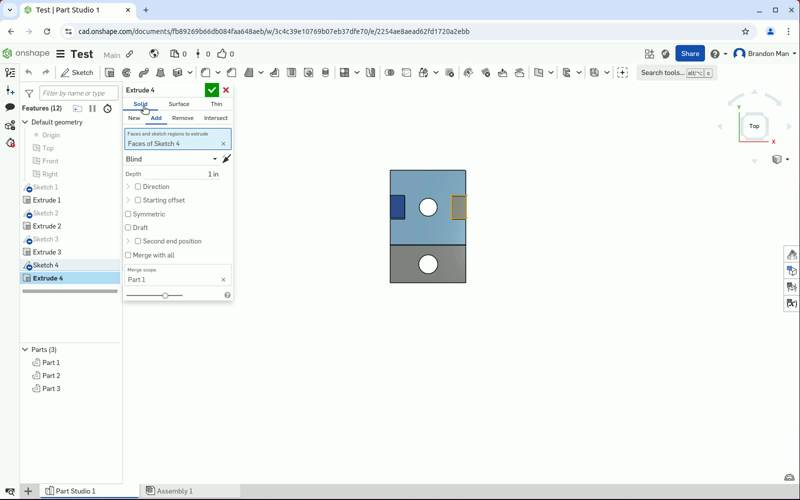
click(143, 106)
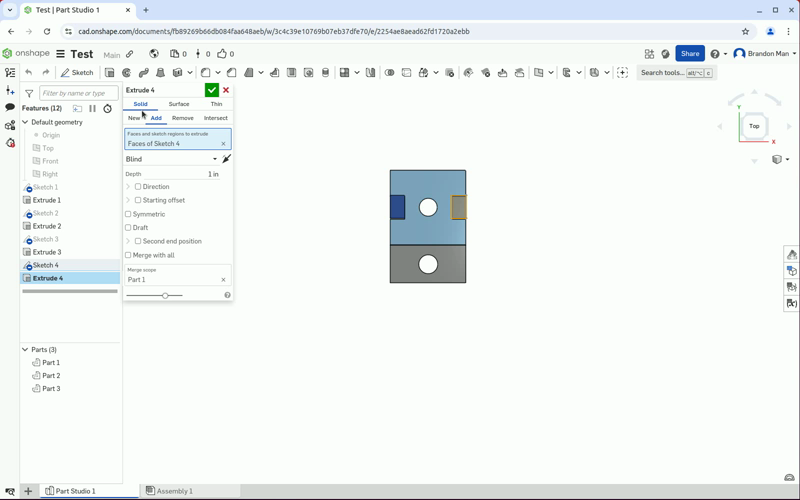
mouse_move(137, 120)
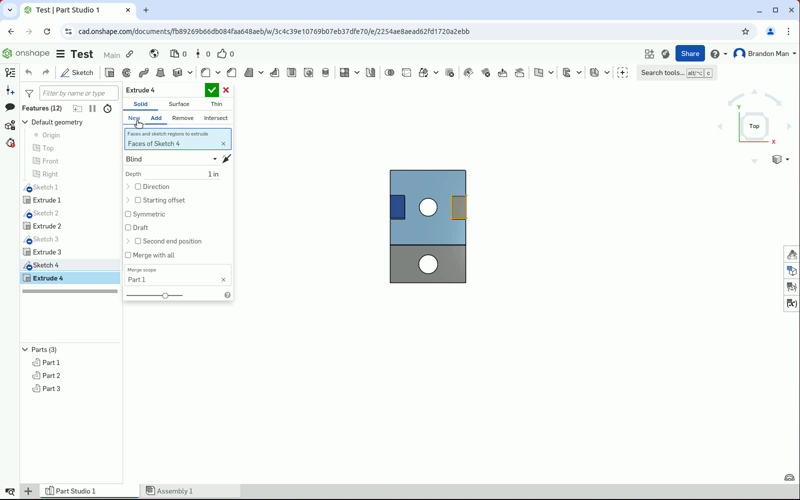
click(137, 120)
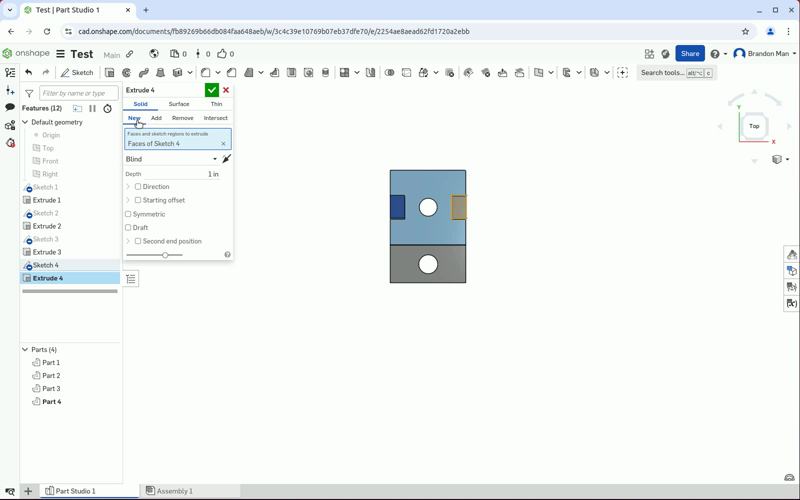
key(tab, 4)
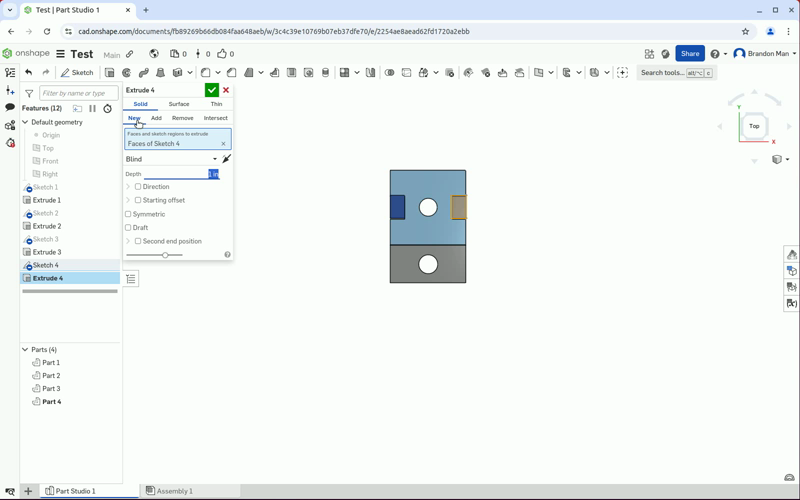
text(7.703)
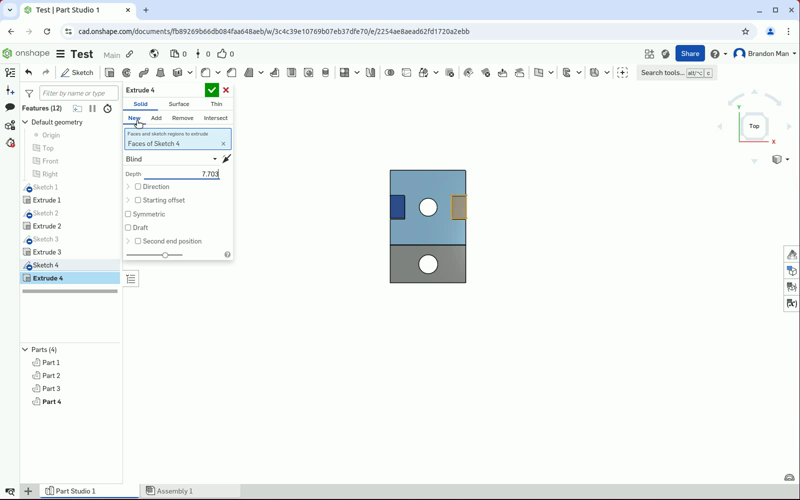
key(enter)
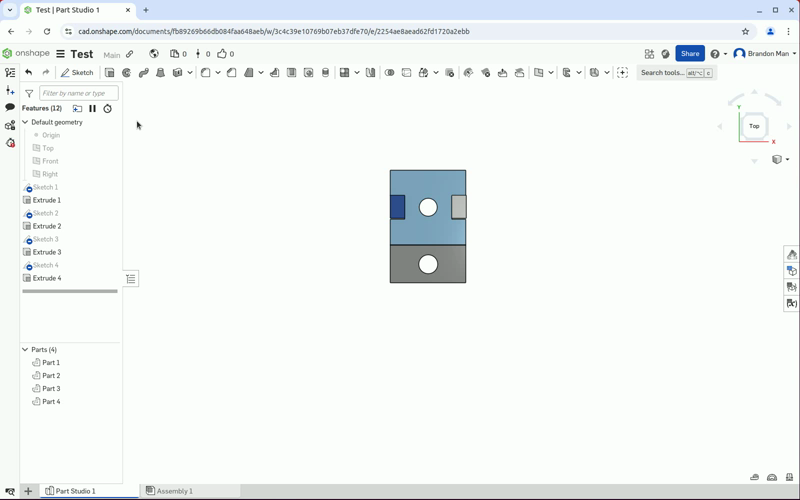
key(shift+h)
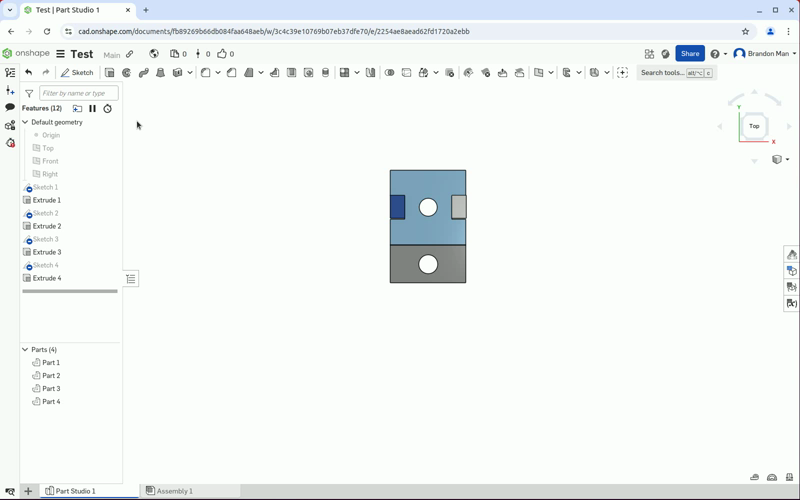
key(shift+h)
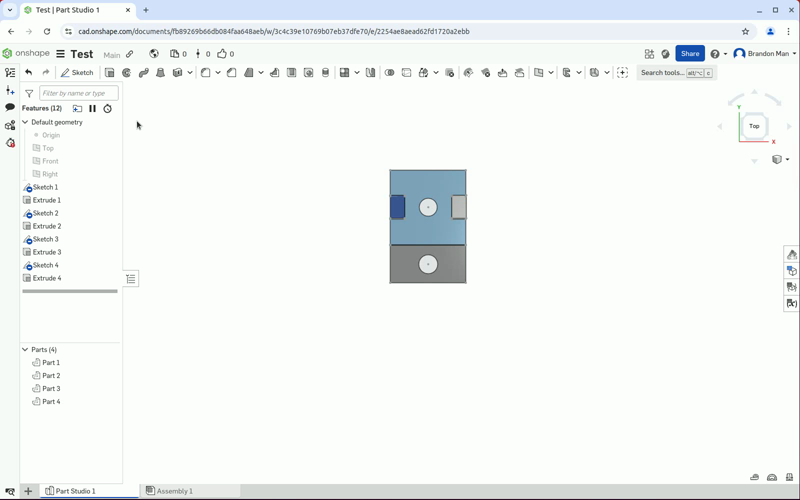
key(shift+7)
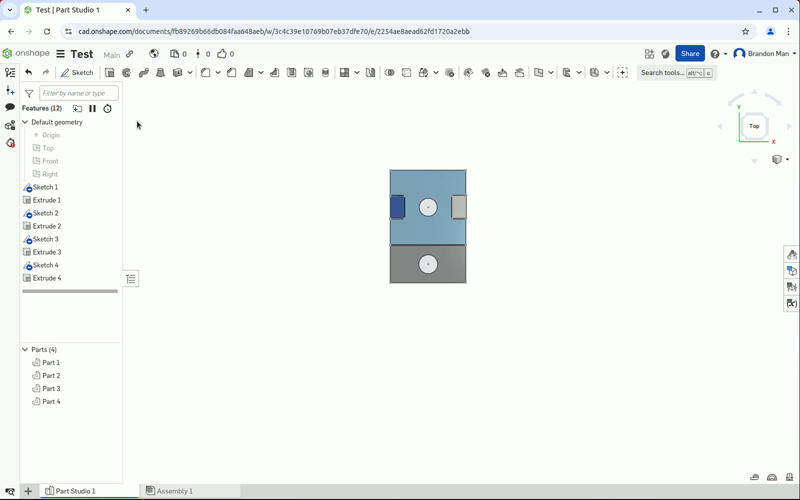
key(up, 3)
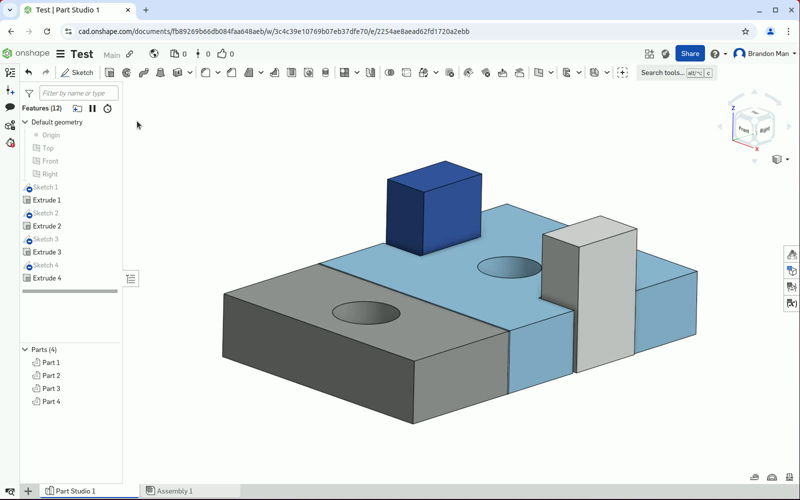
key(left, 3)
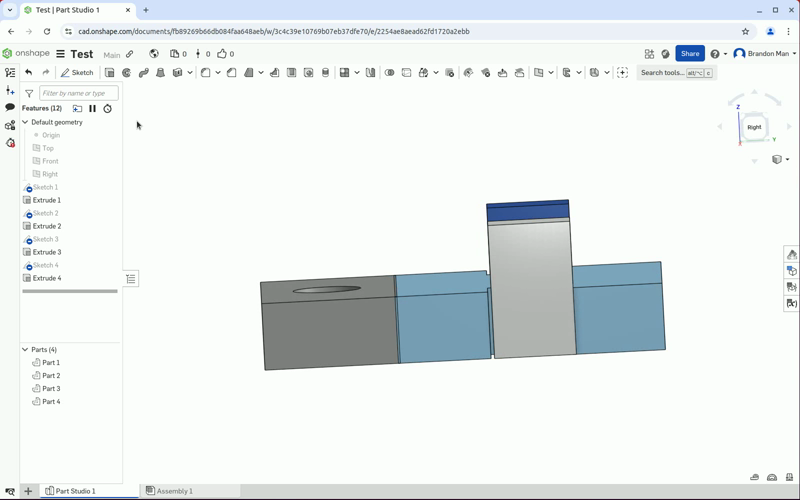
key(right, 3)
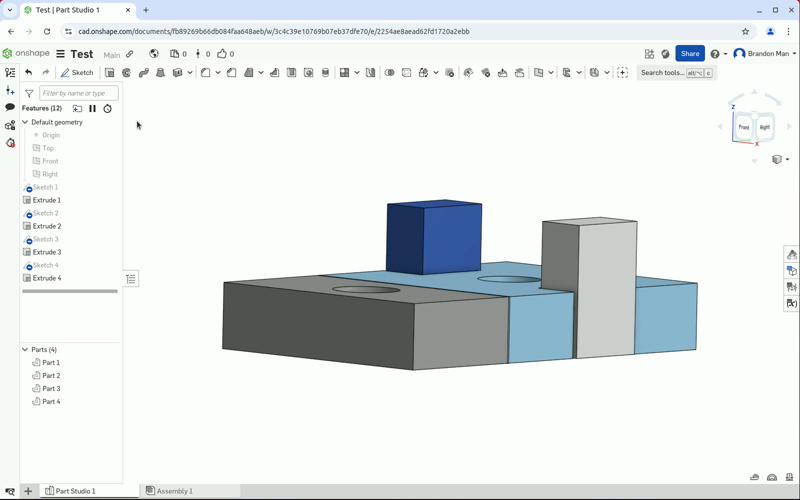
key(down, 3)
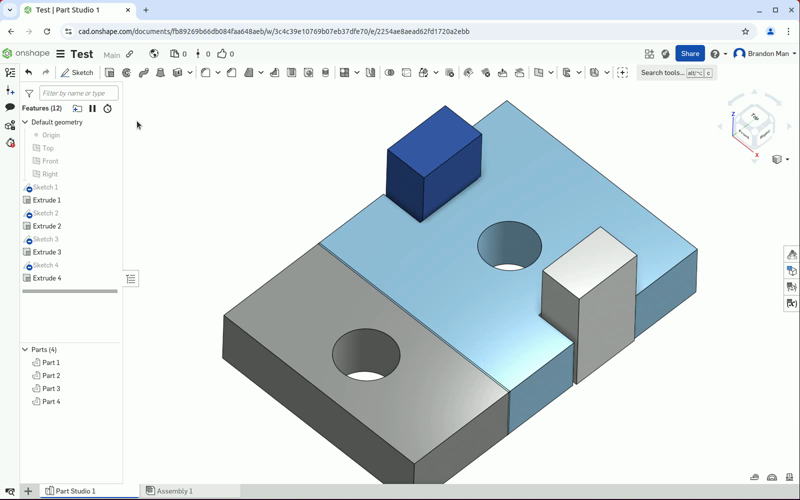
mouse_move(73, 189)
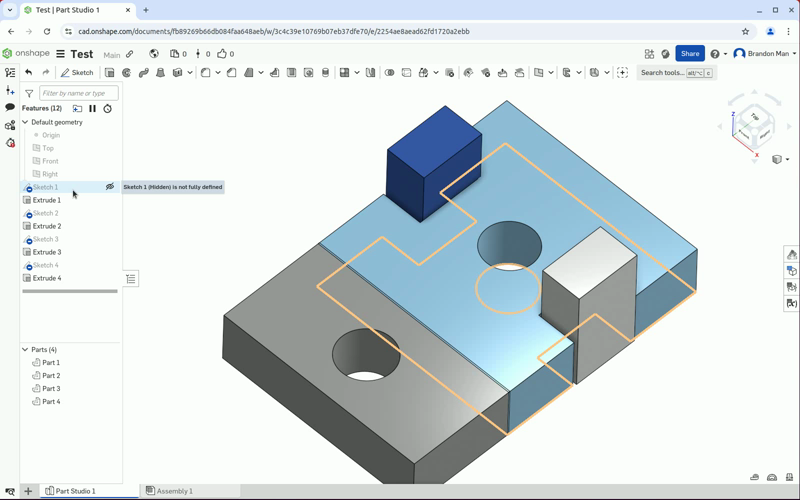
click(73, 189)